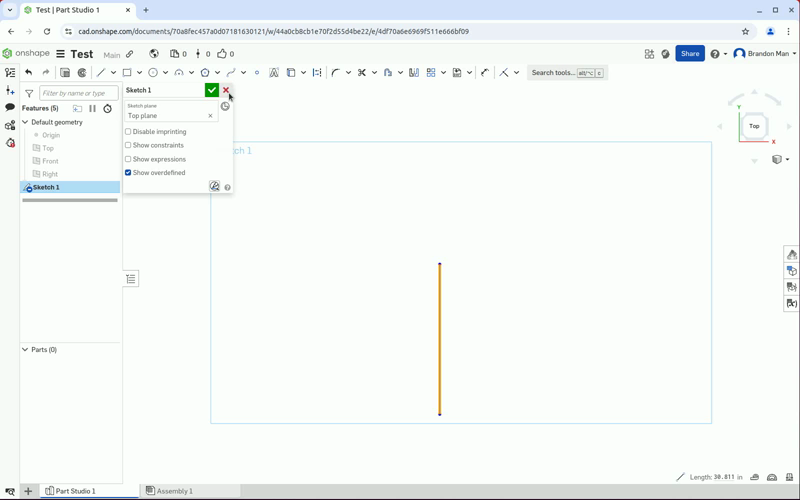
key(shift+h)
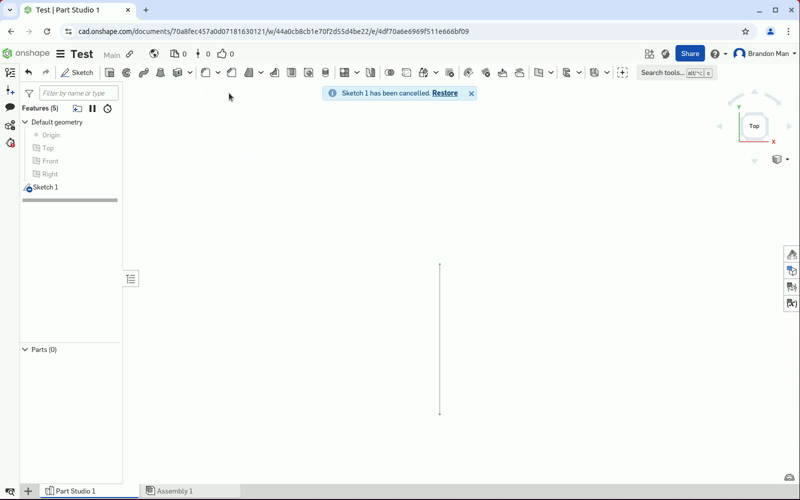
key(shift+s)
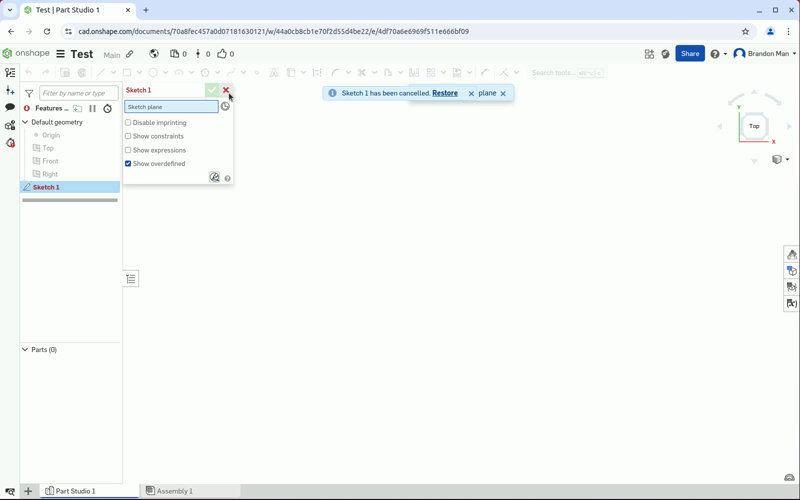
mouse_move(73, 150)
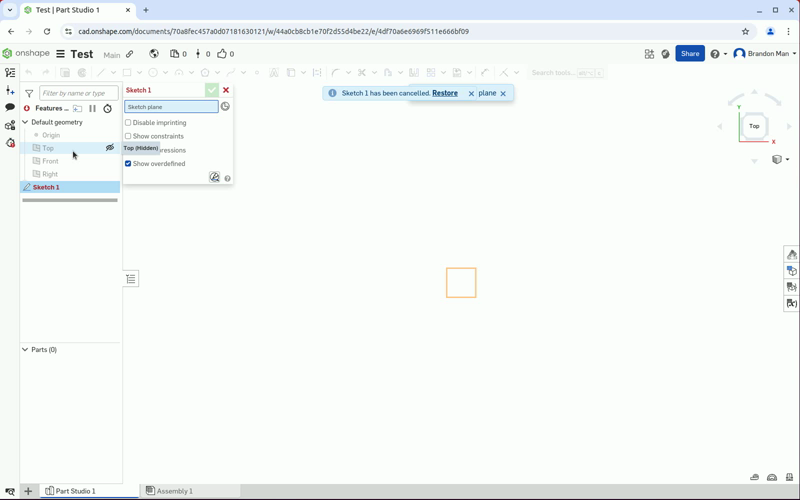
click(73, 150)
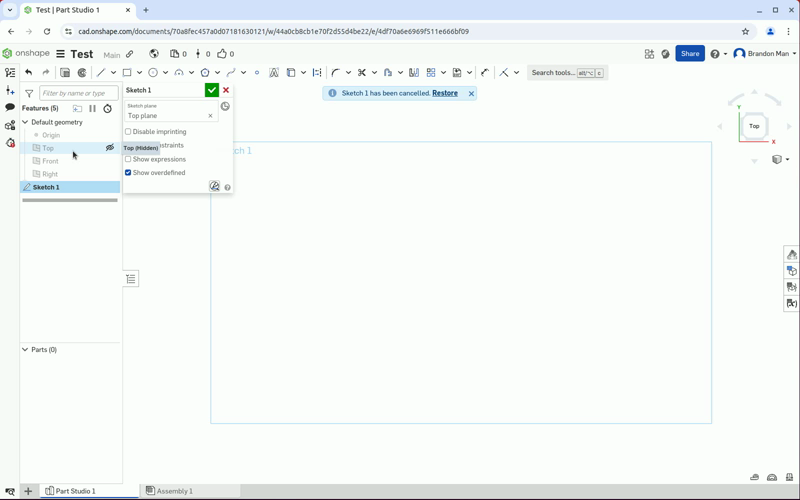
mouse_move(73, 352)
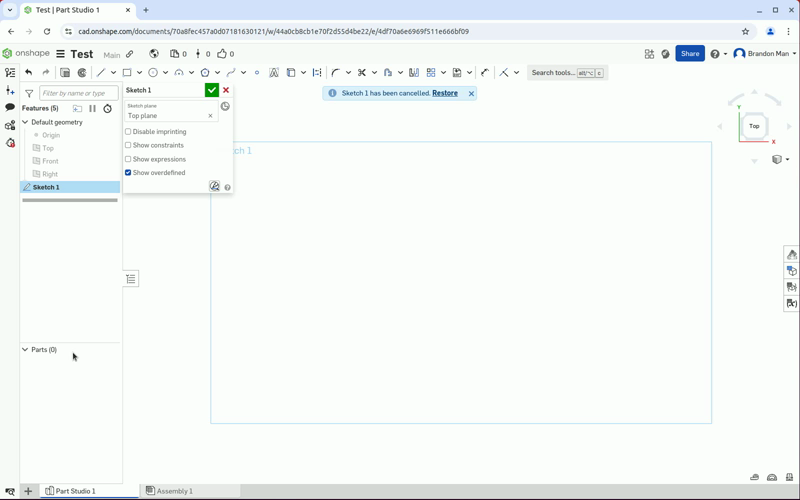
key(y)
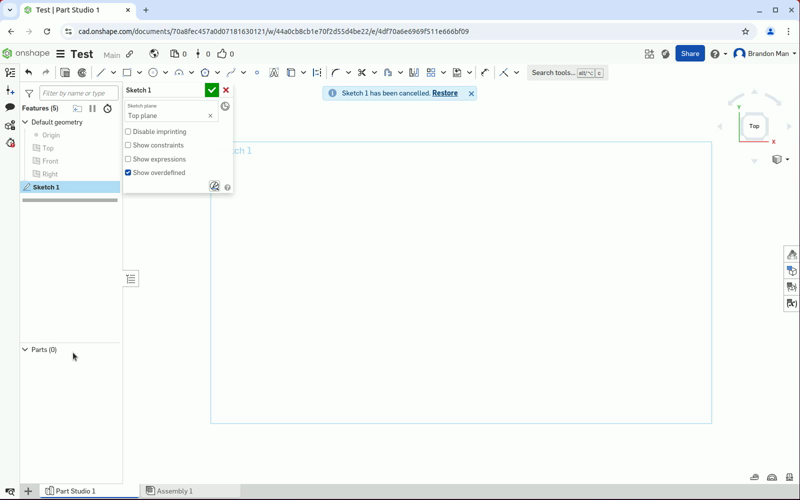
key(l)
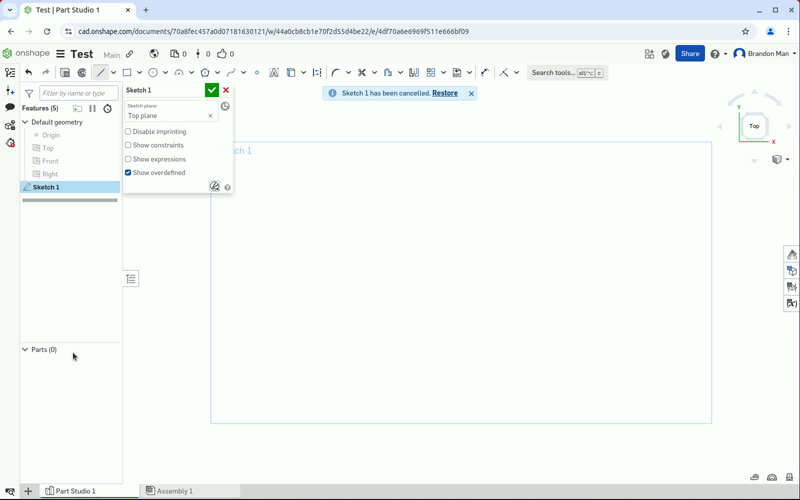
key_down(shift)
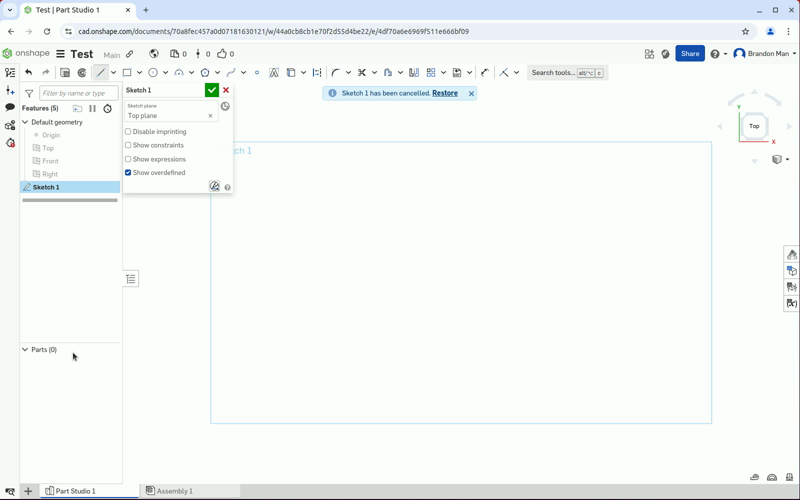
mouse_move(395, 355)
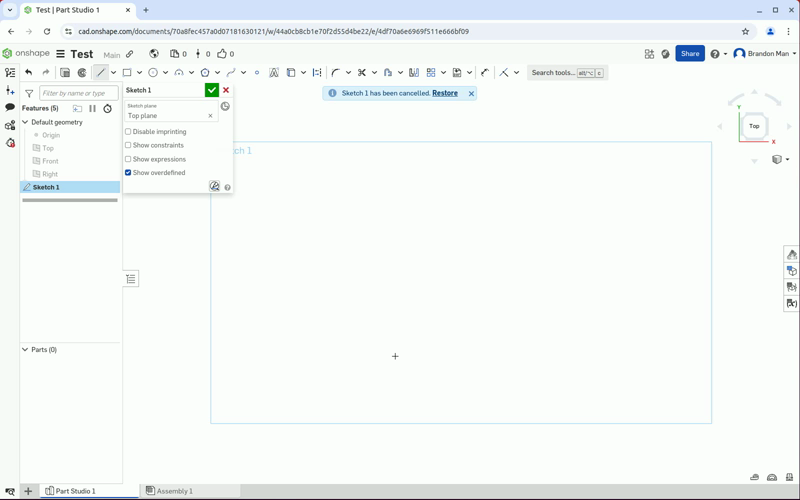
click(395, 355)
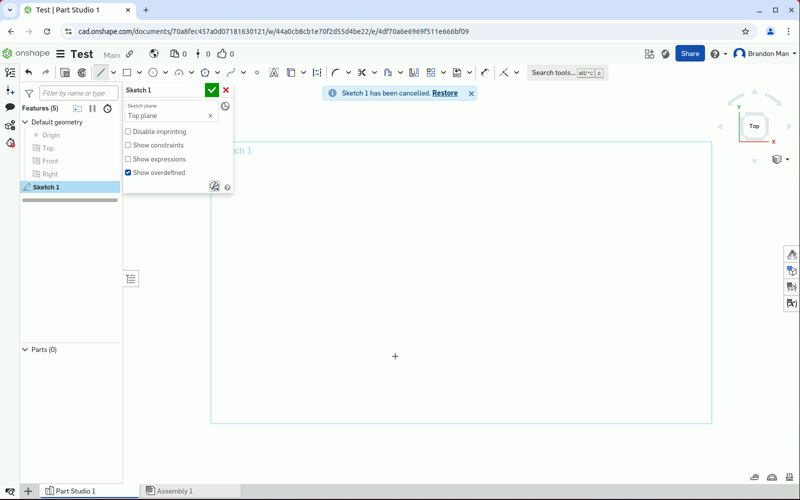
key_up(shift)
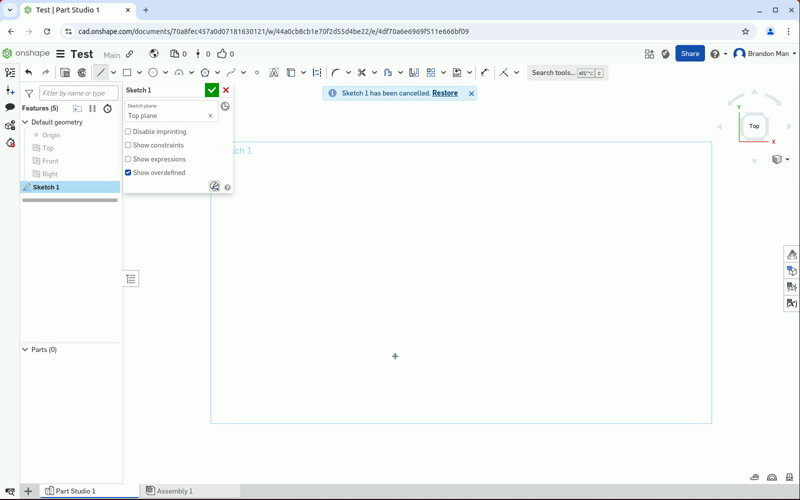
key_down(shift)
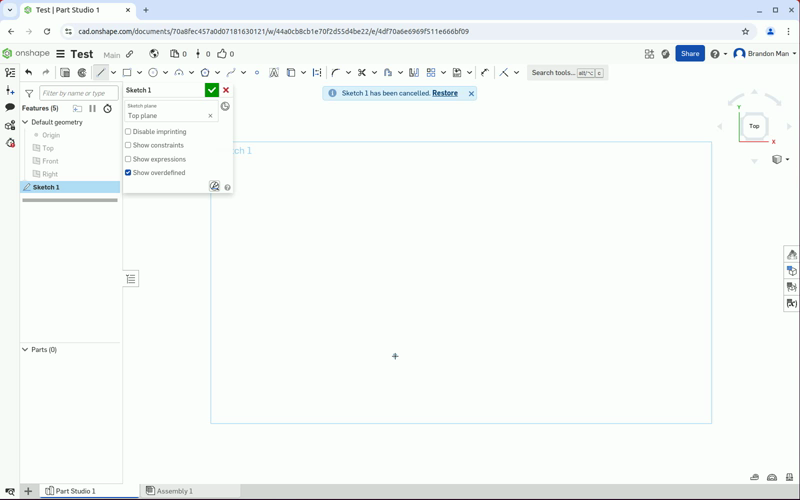
mouse_move(529, 355)
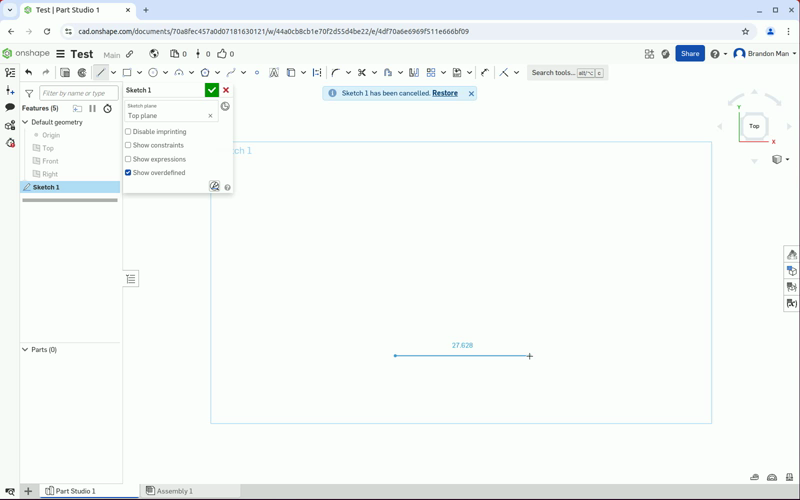
click(529, 355)
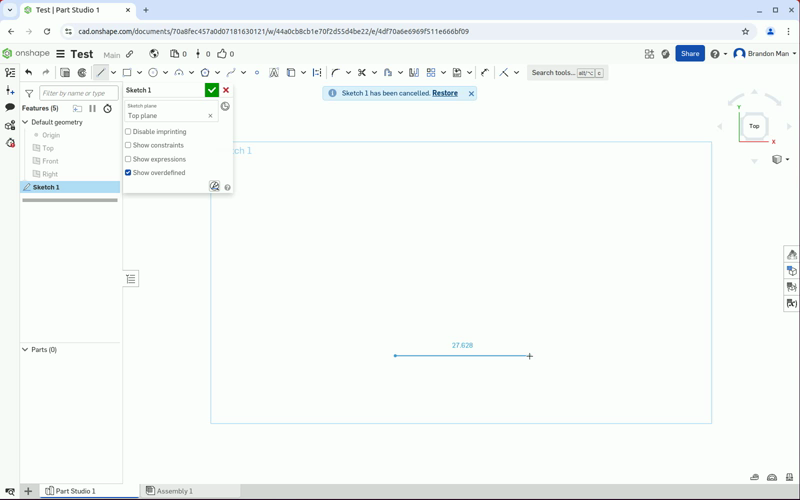
key_up(shift)
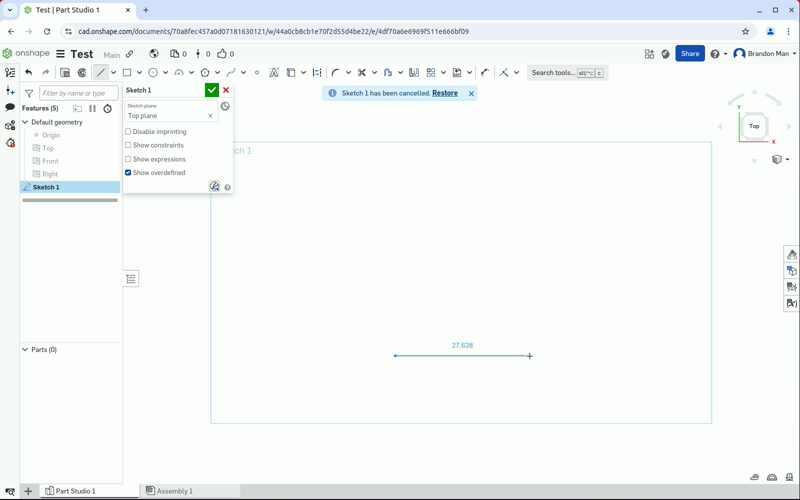
key_down(shift)
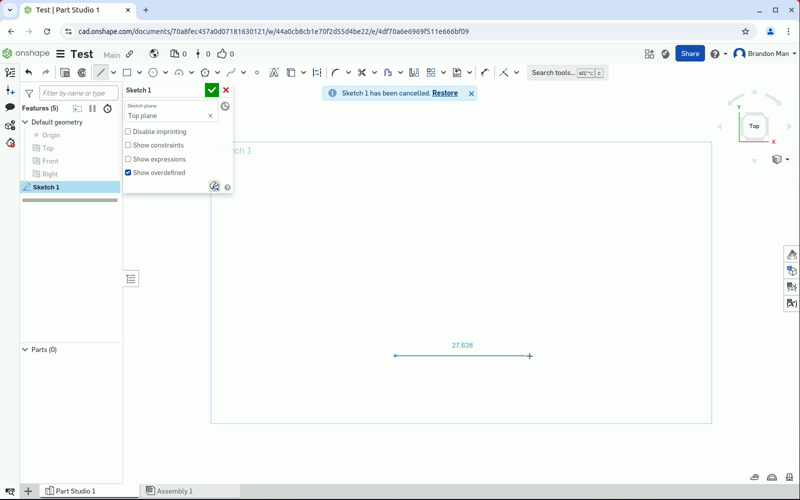
mouse_move(529, 221)
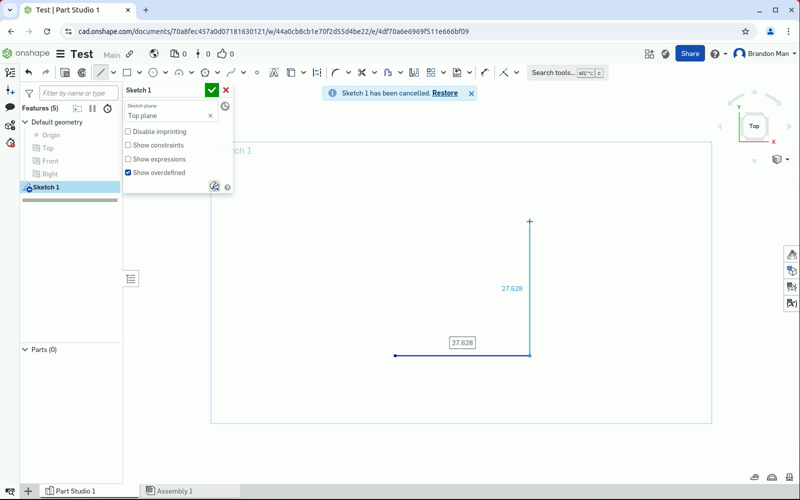
click(529, 221)
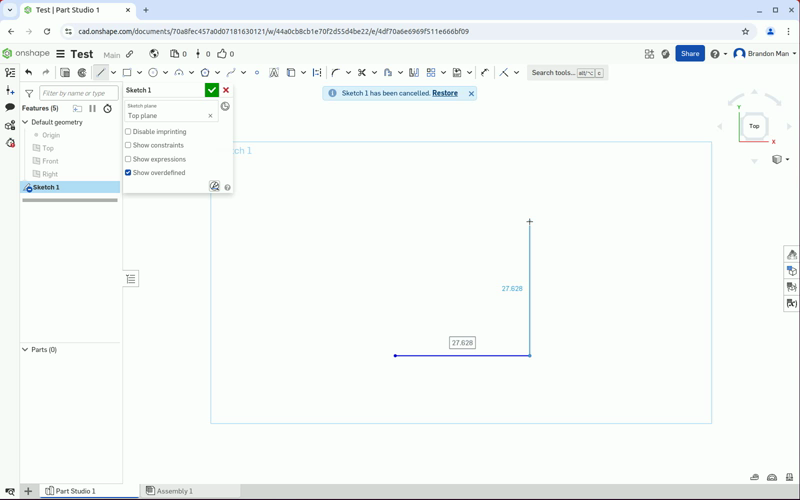
key_up(shift)
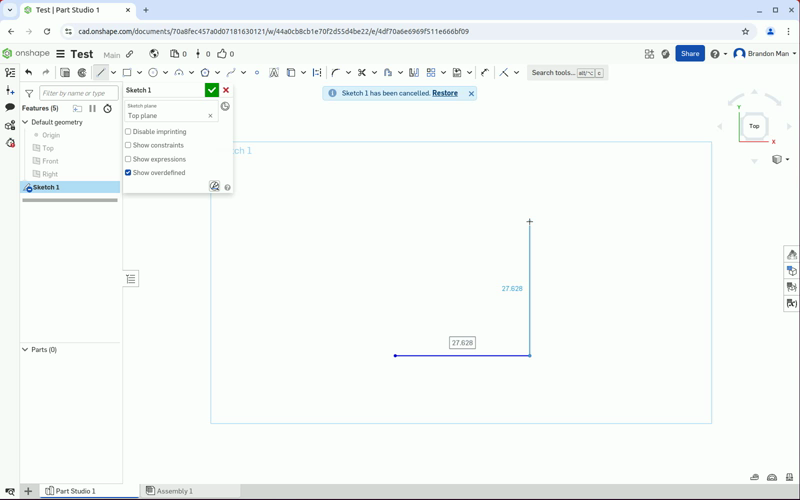
key_down(shift)
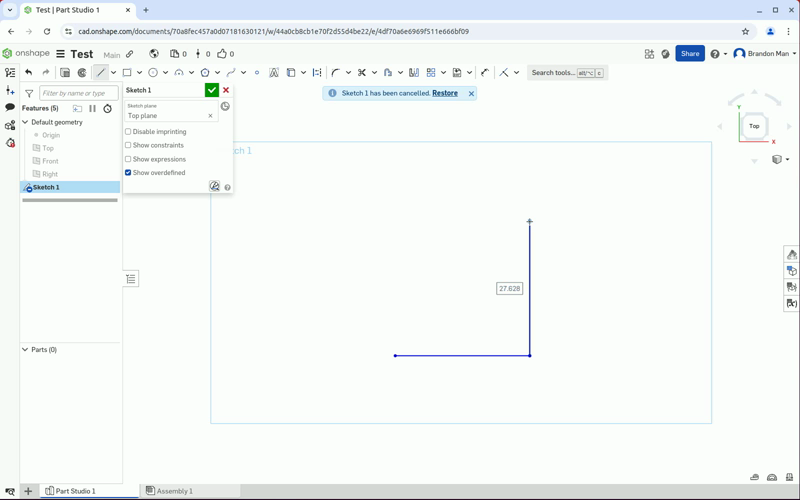
mouse_move(395, 221)
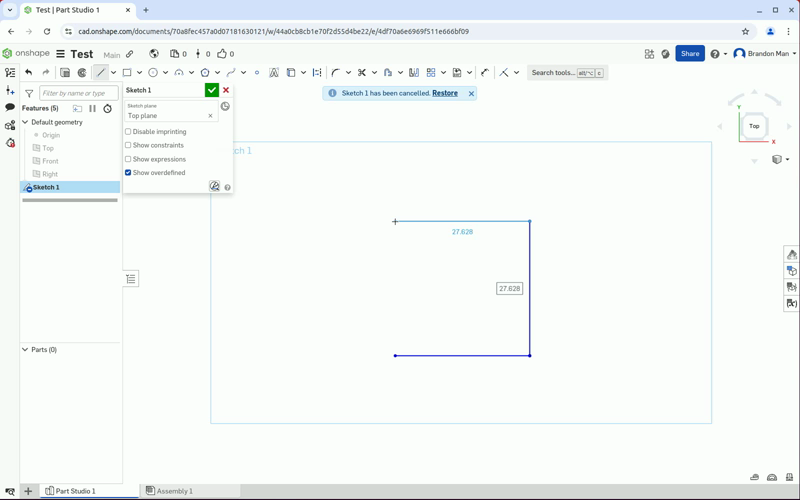
click(395, 221)
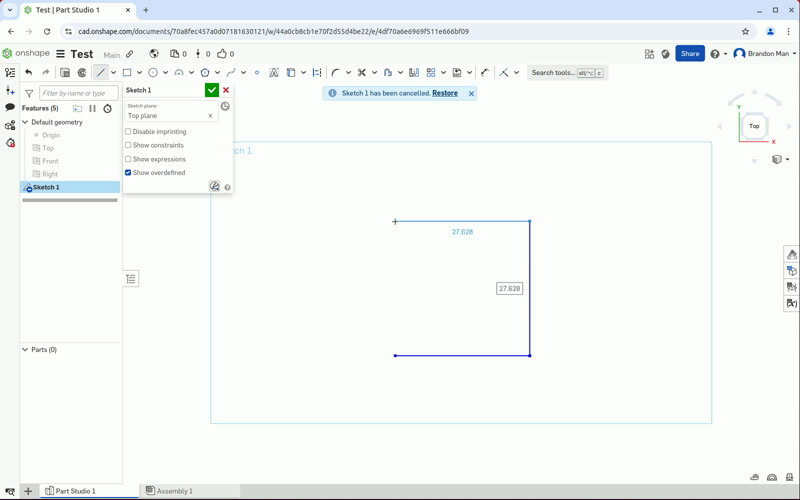
key_up(shift)
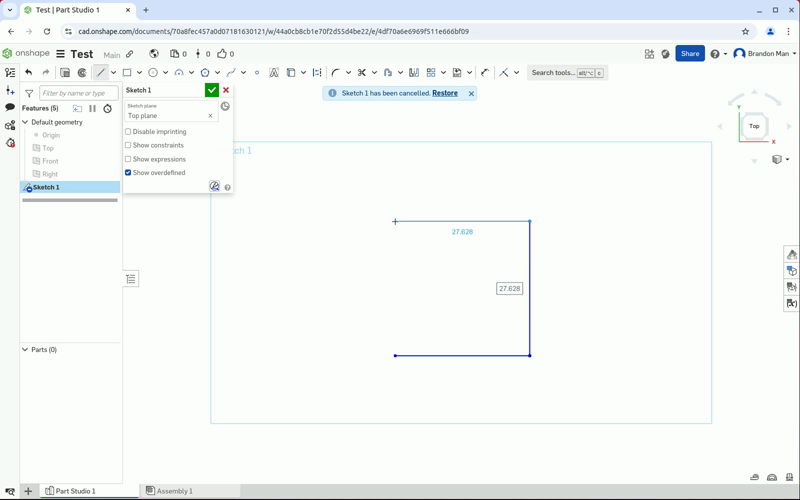
key_down(shift)
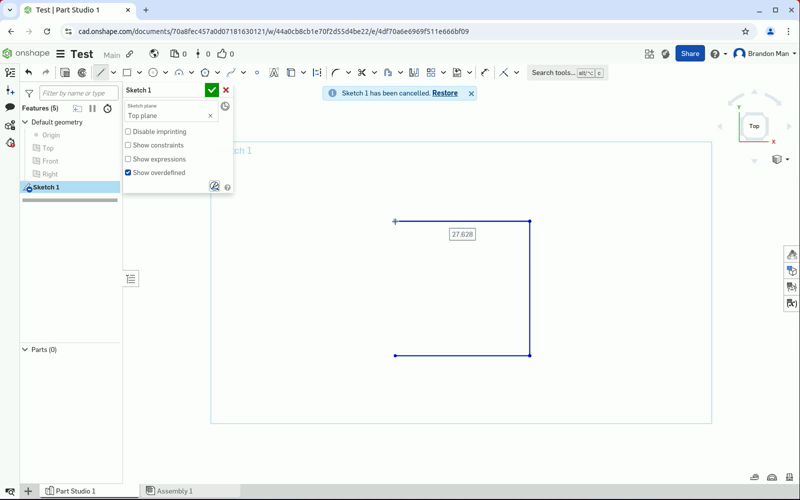
mouse_move(395, 355)
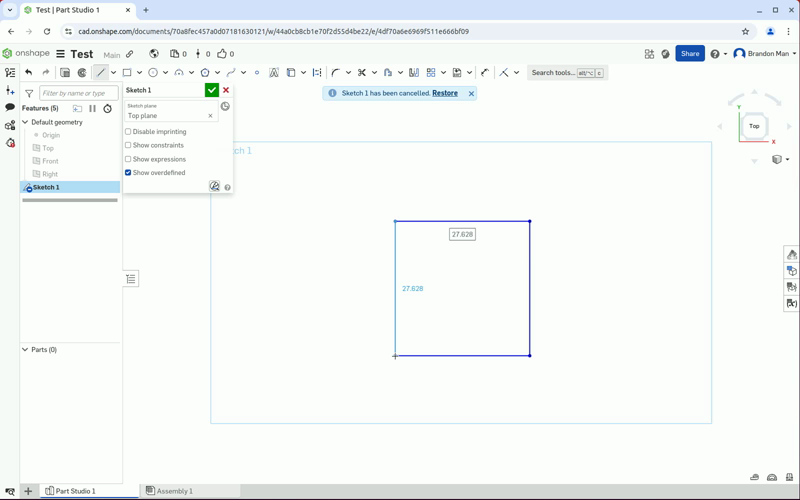
key_up(shift)
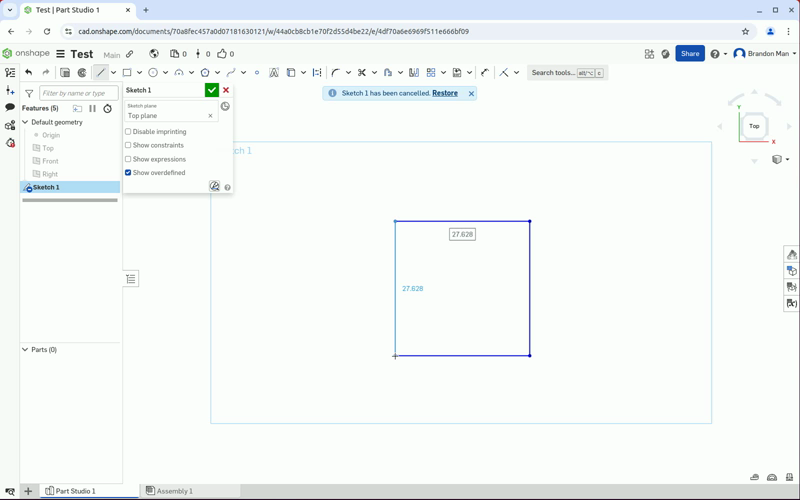
click(395, 355)
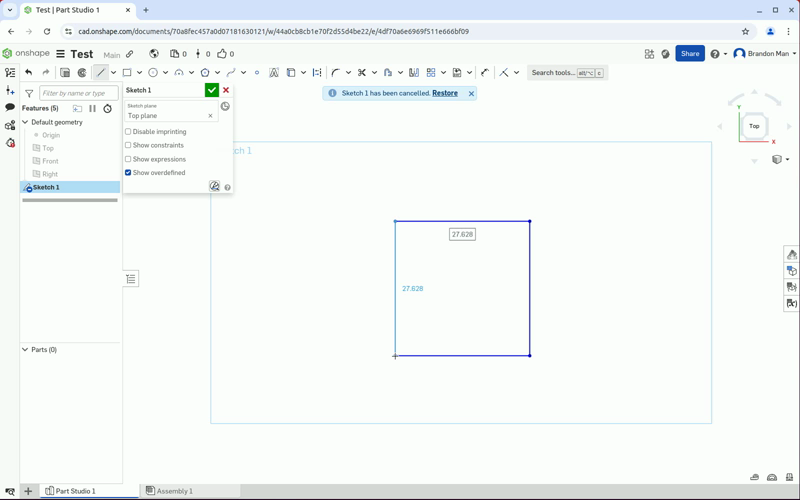
key(esc)
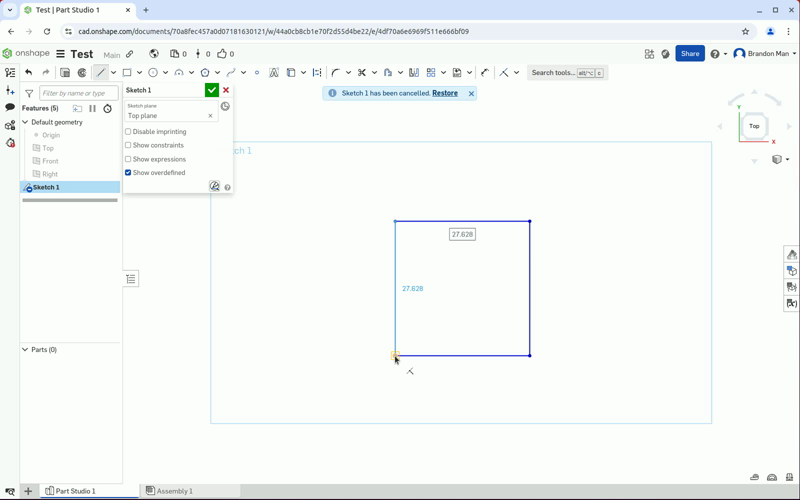
mouse_move(511, 332)
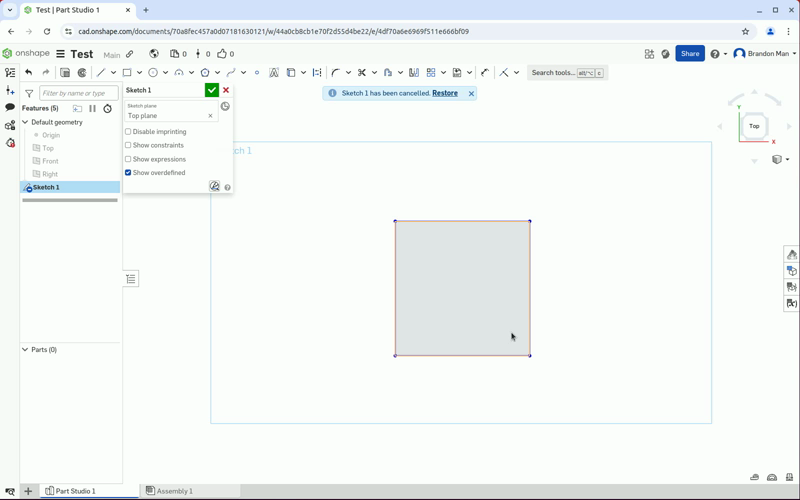
click(511, 332)
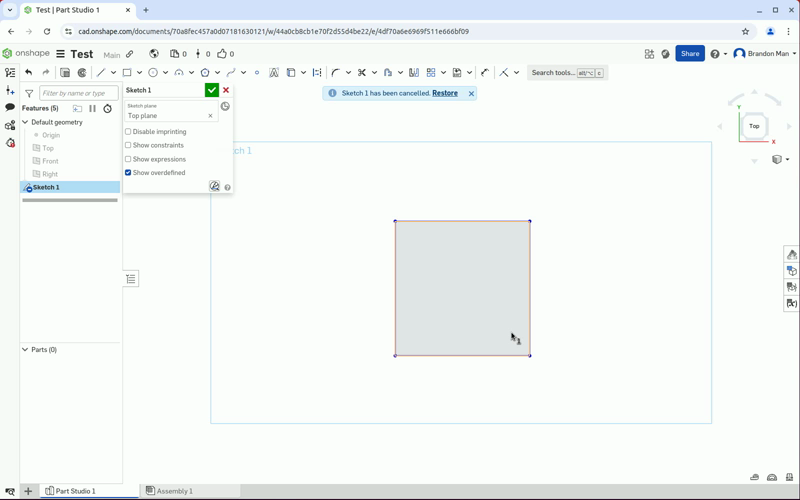
mouse_move(73, 352)
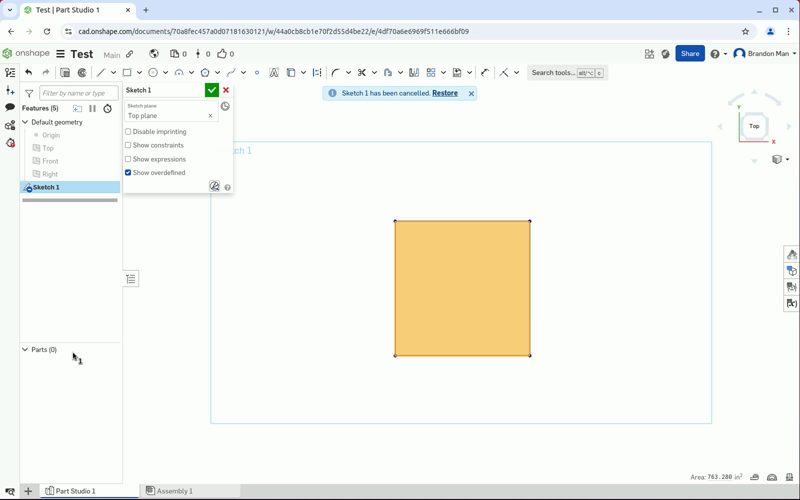
key(shift+y)
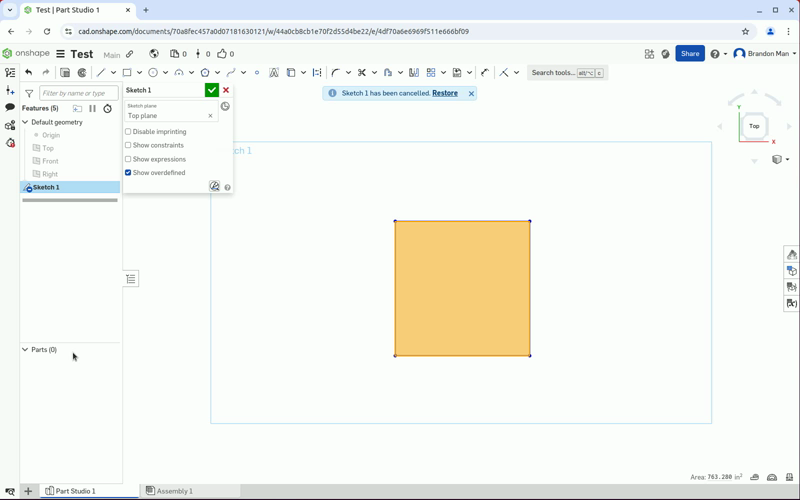
key(shift+e)
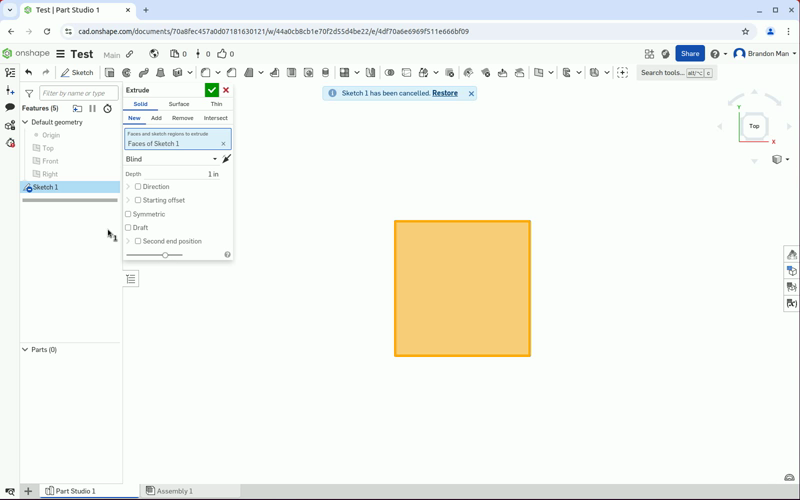
mouse_move(143, 106)
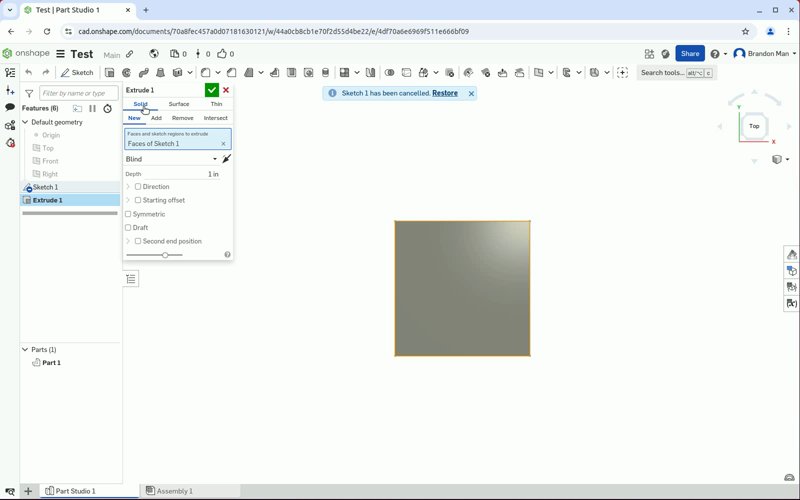
click(143, 106)
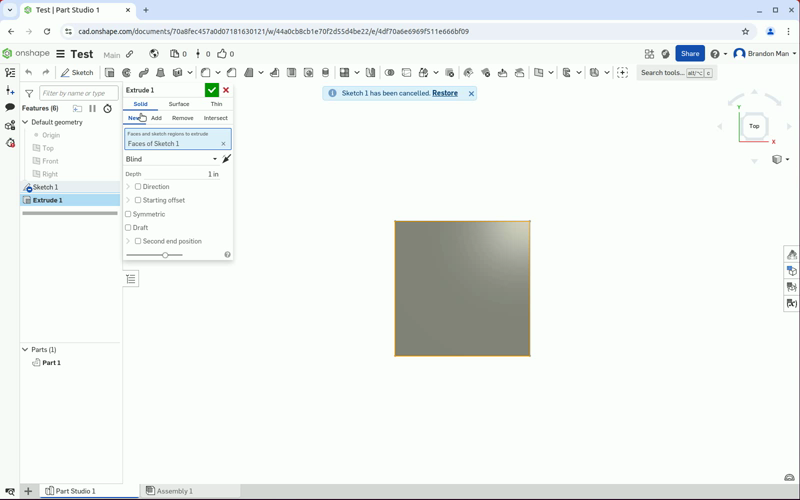
mouse_move(137, 120)
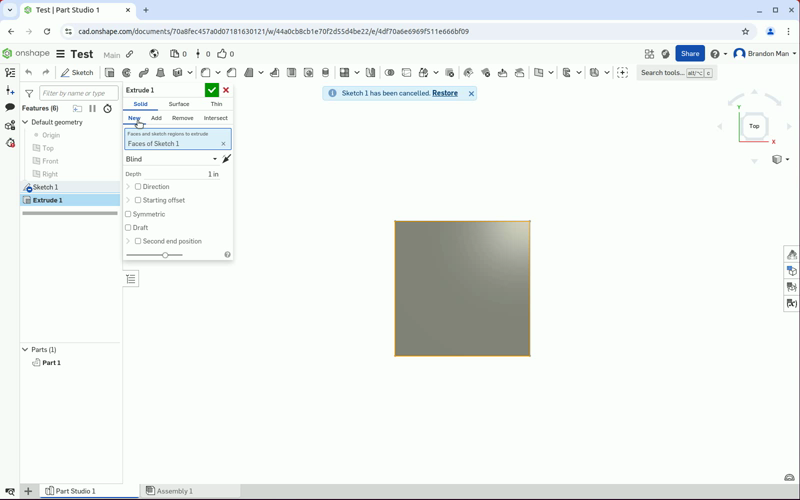
click(137, 120)
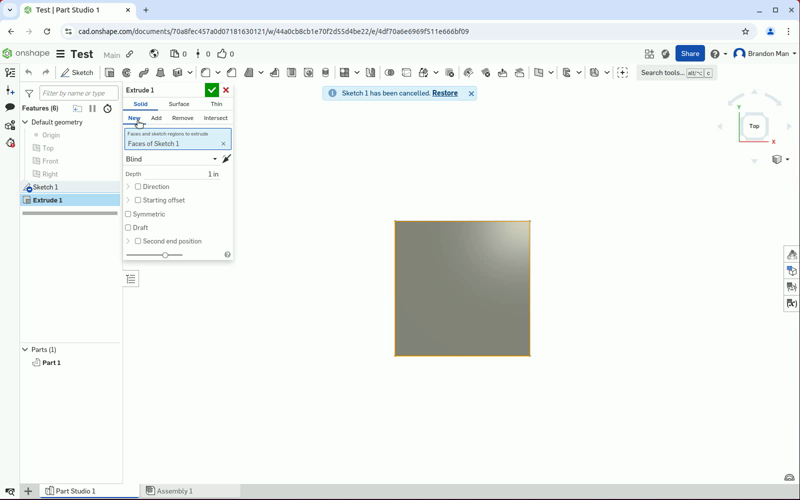
key(tab, 4)
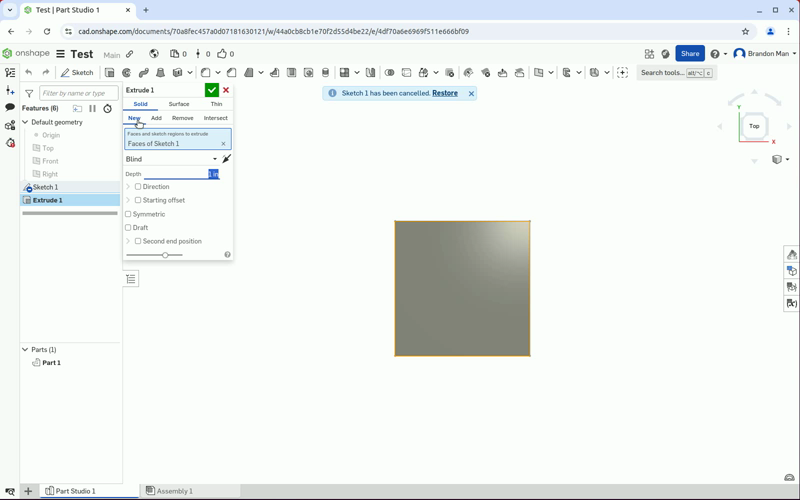
text(4.574)
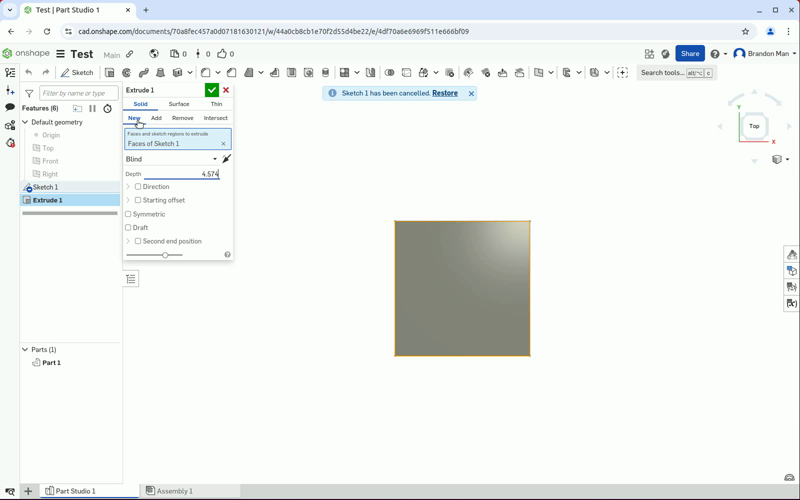
key(enter)
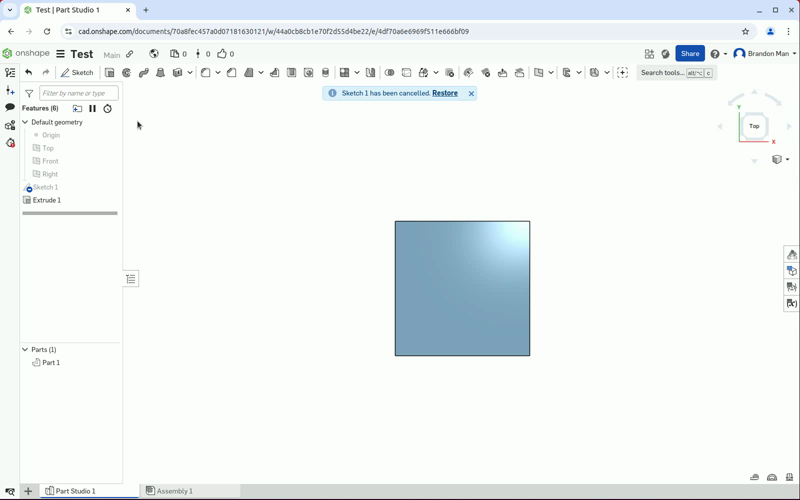
key(shift+h)
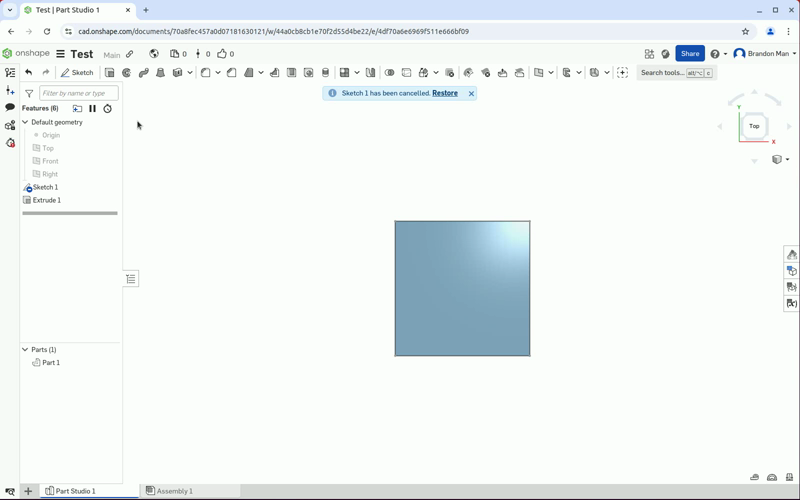
key(shift+h)
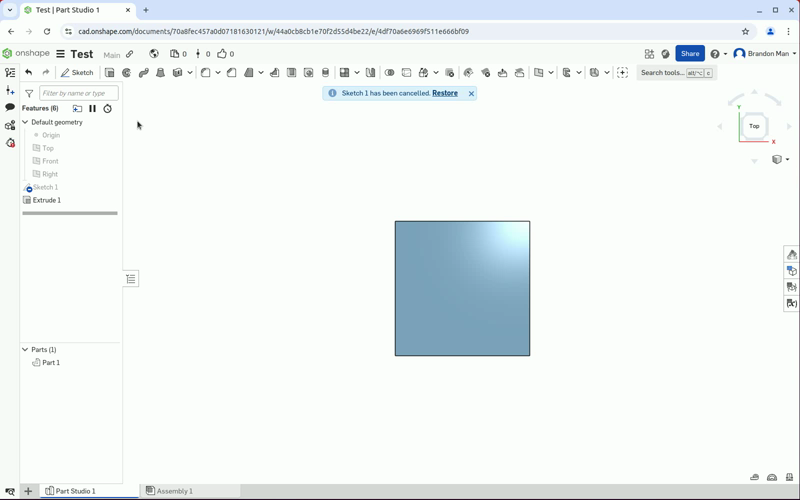
mouse_move(73, 189)
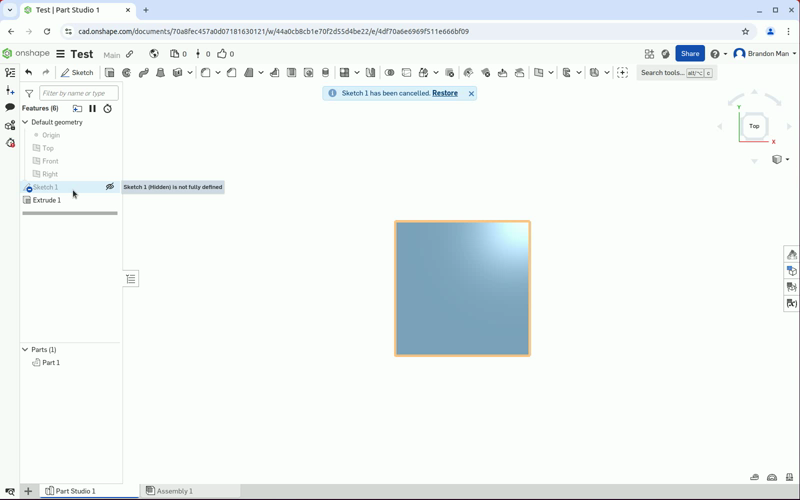
click(73, 189)
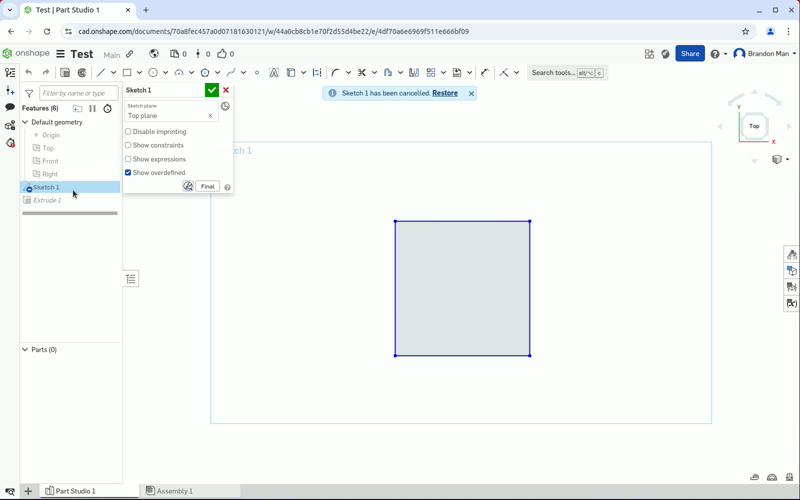
mouse_move(229, 92)
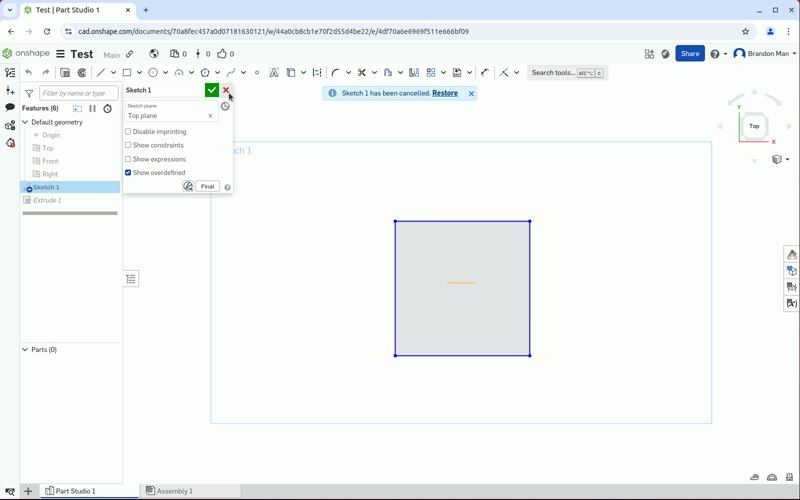
click(229, 92)
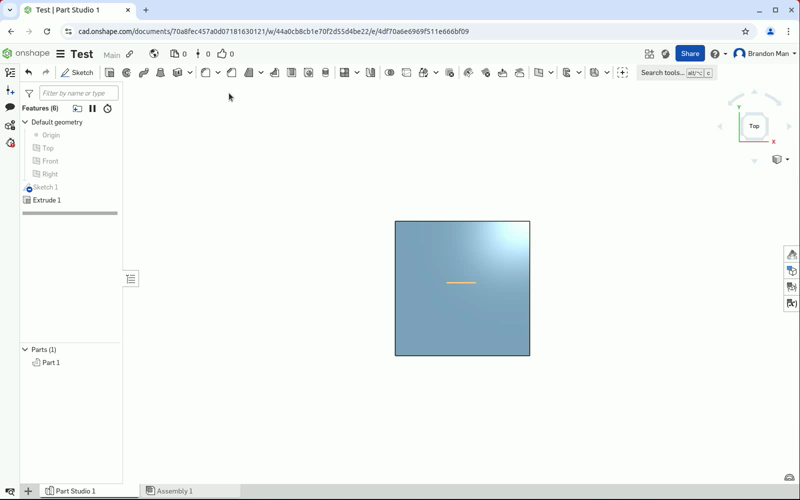
mouse_move(541, 75)
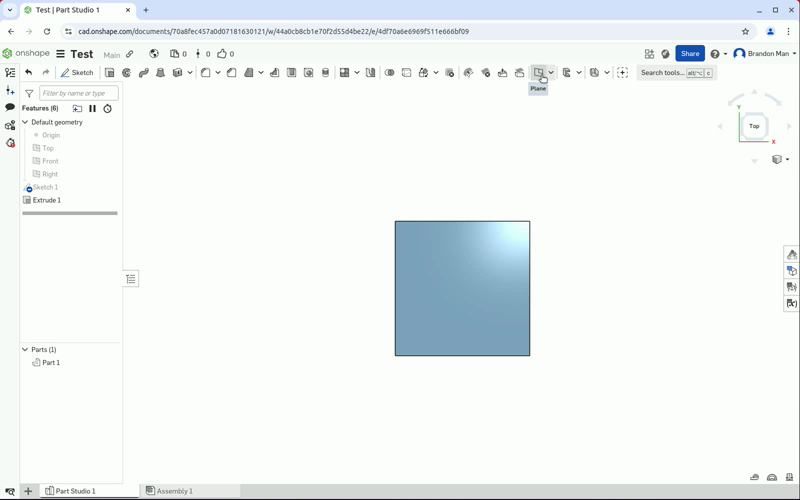
click(541, 75)
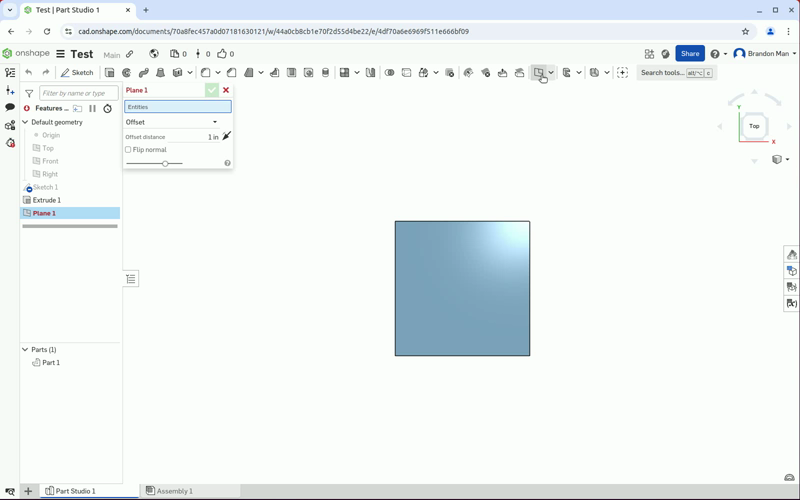
mouse_move(73, 150)
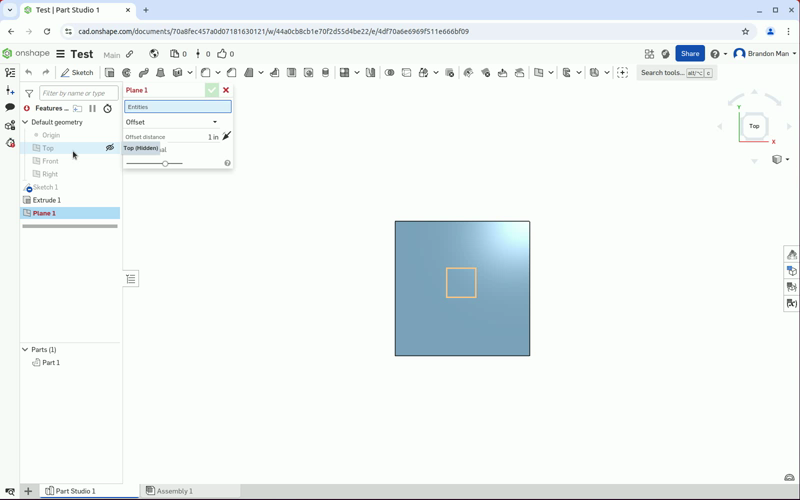
click(73, 150)
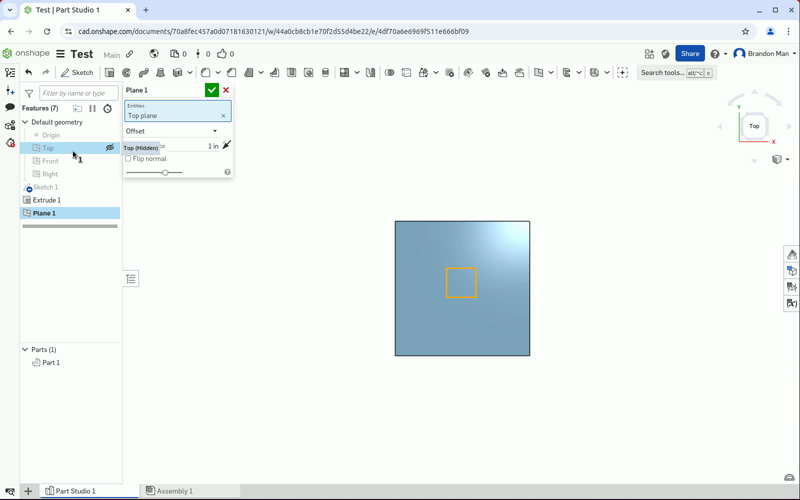
key(tab, 2)
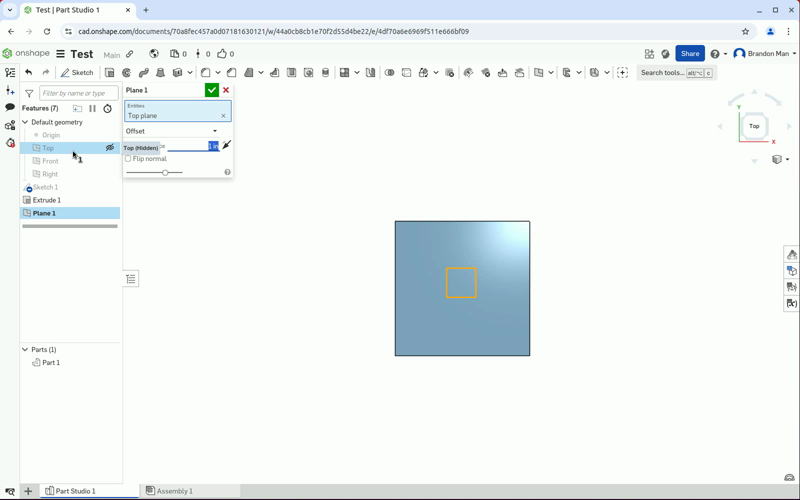
text(4.56)
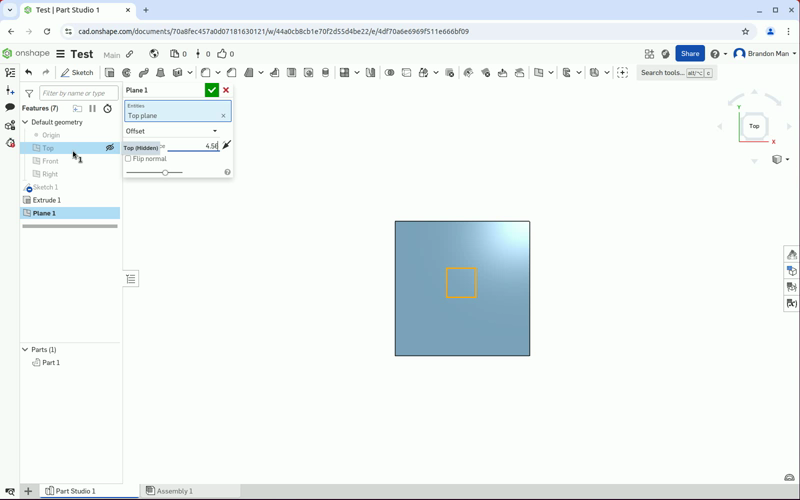
key(enter, 2)
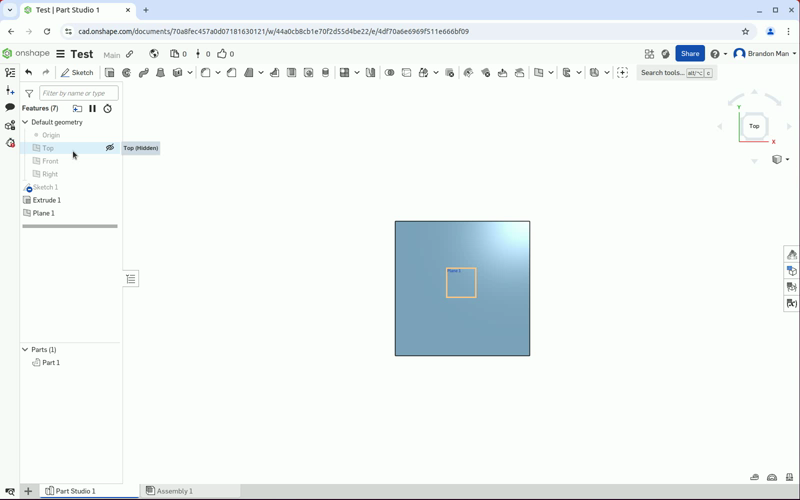
key(shift+s)
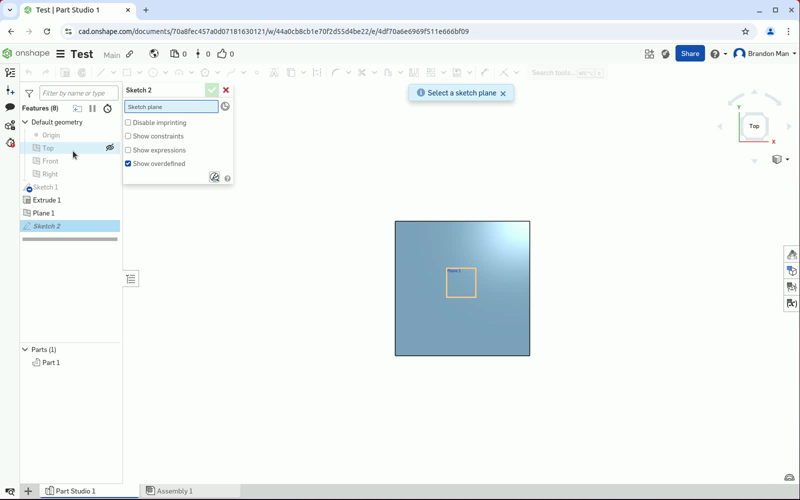
mouse_move(73, 215)
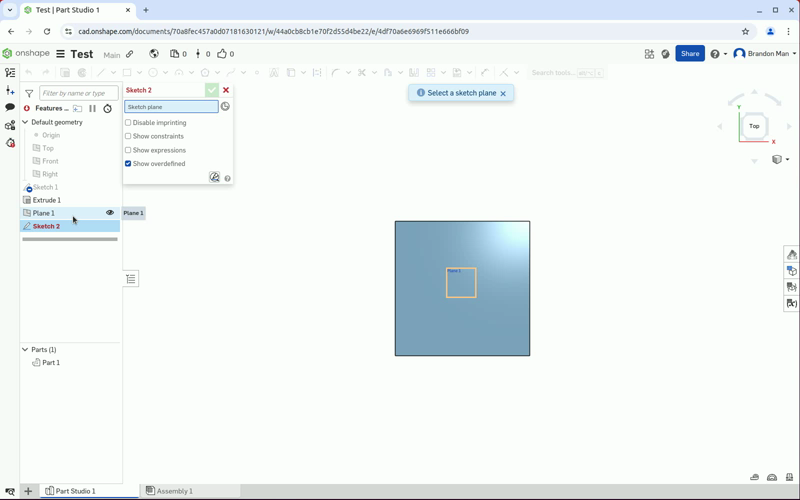
click(73, 215)
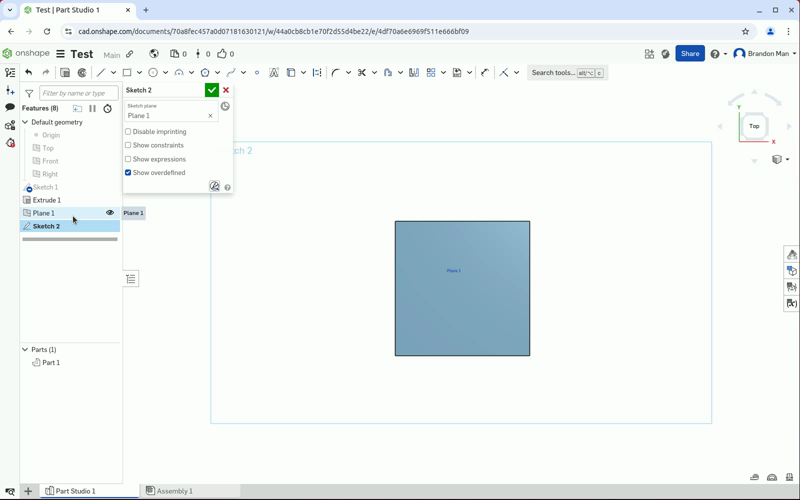
mouse_move(73, 352)
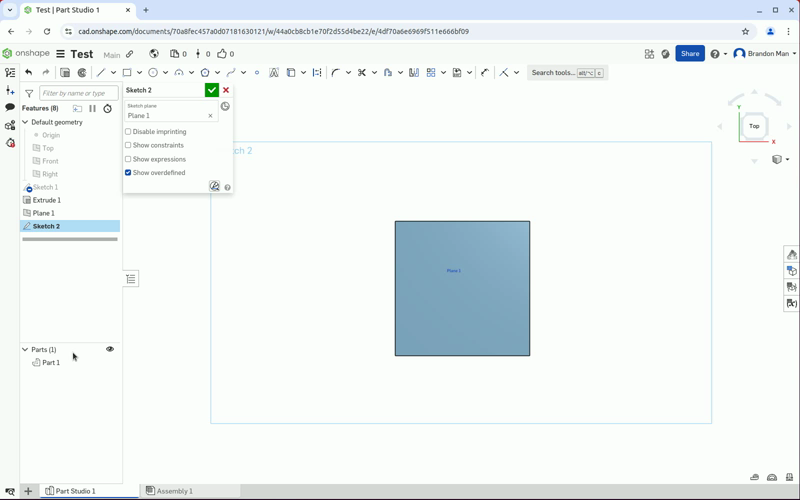
key(y)
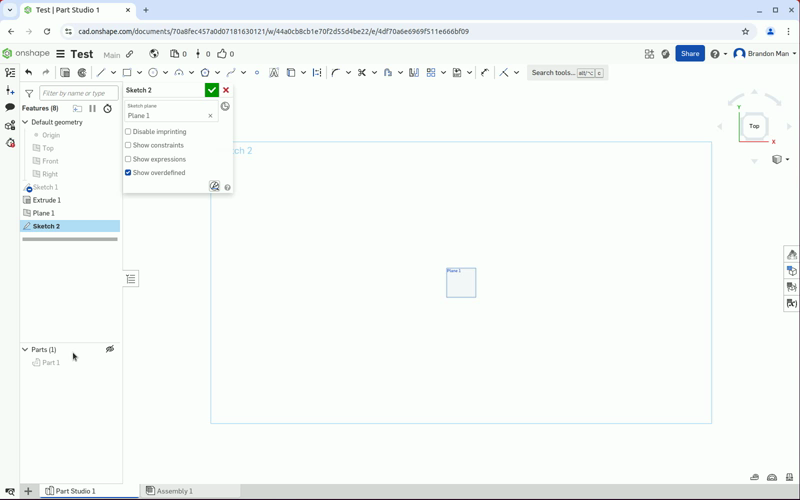
key(l)
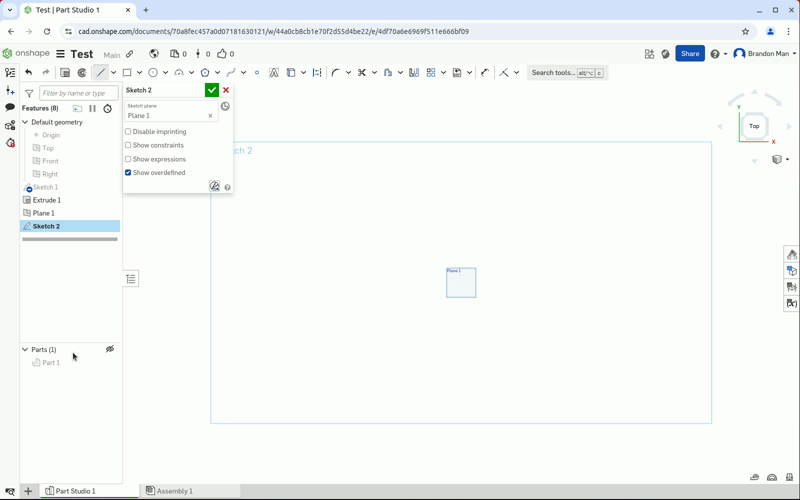
key_down(shift)
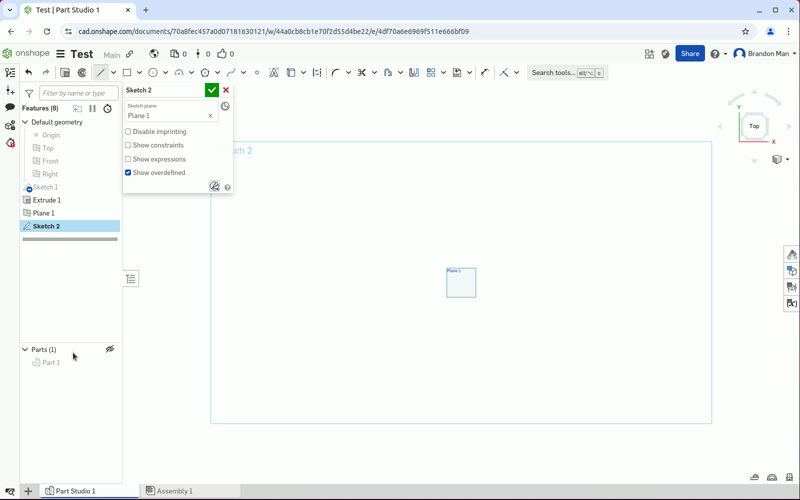
mouse_move(485, 355)
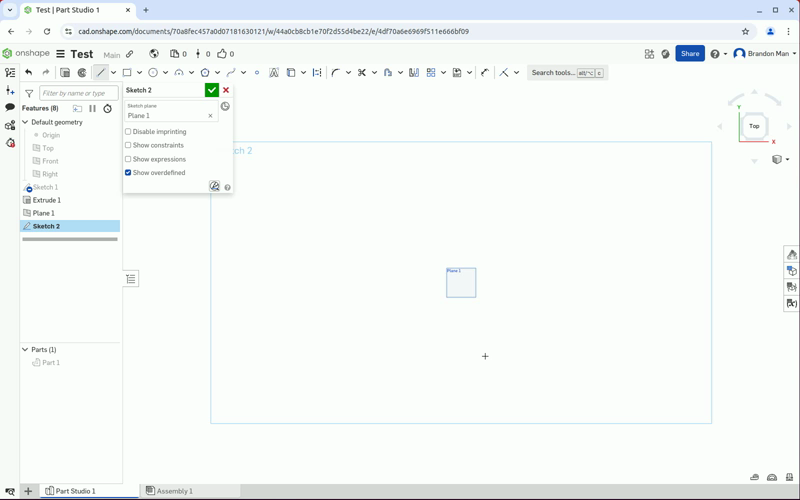
click(485, 355)
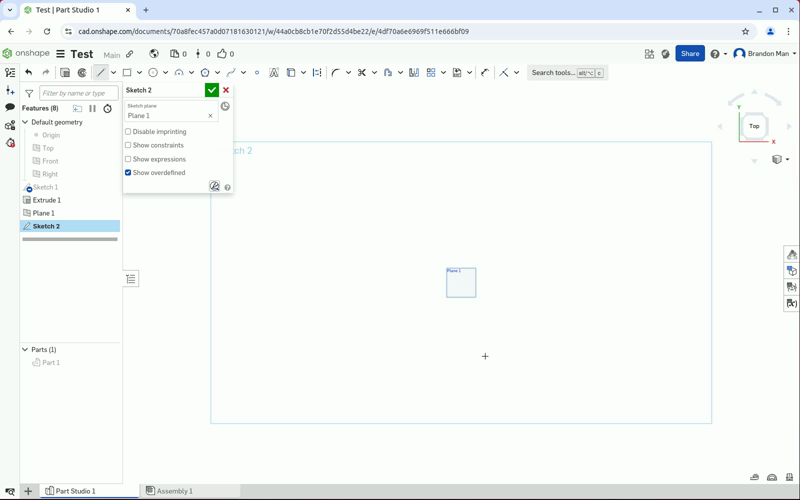
key_up(shift)
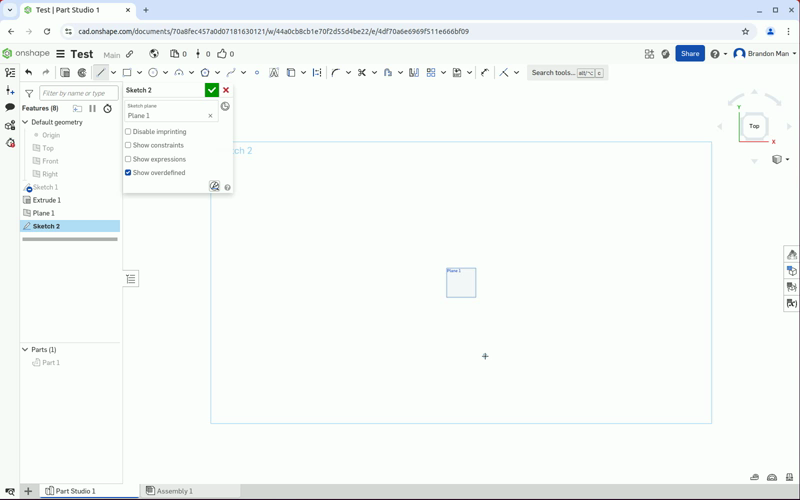
key_down(shift)
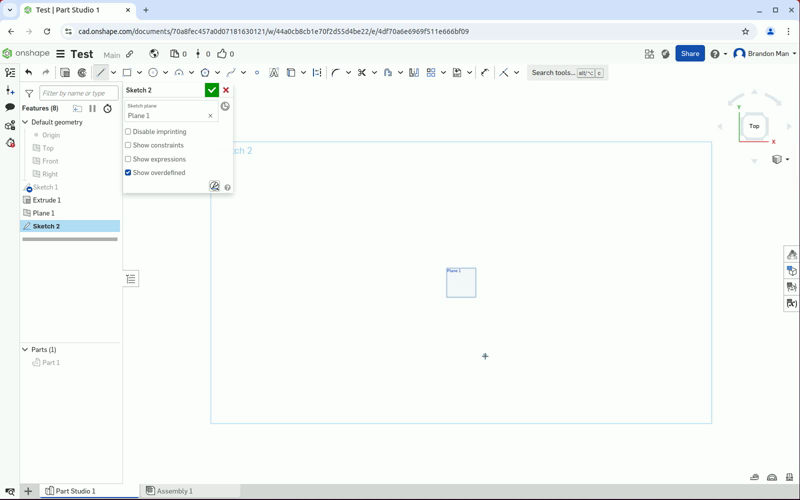
mouse_move(515, 355)
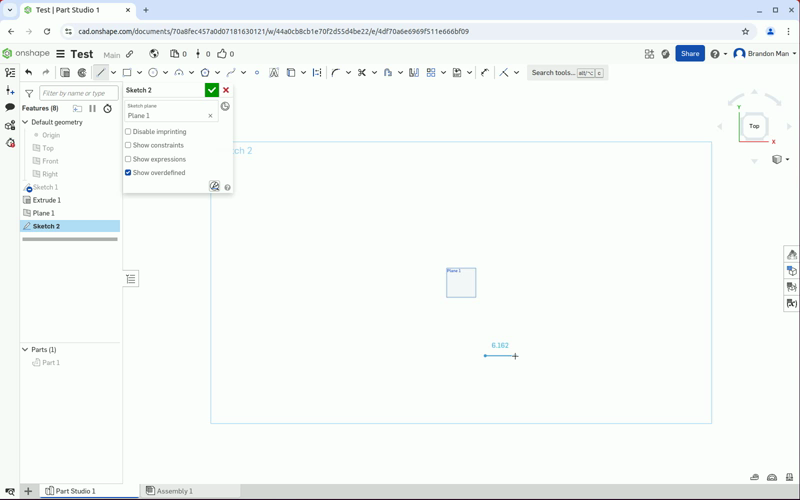
mouse_move(530, 355)
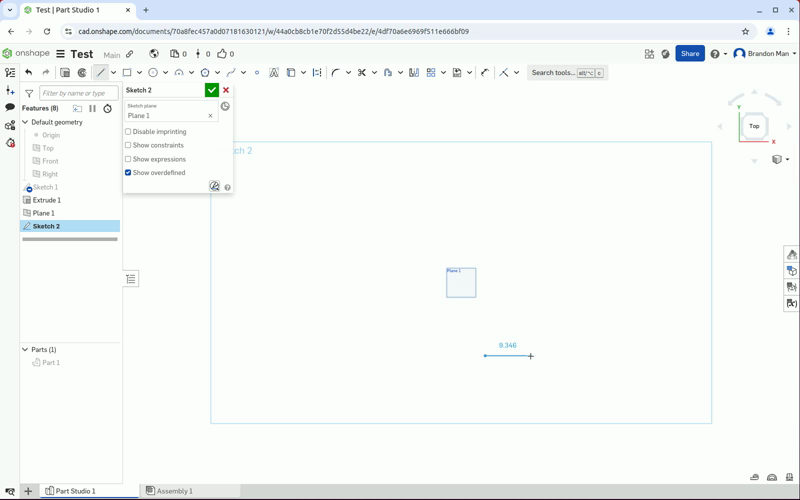
click(530, 355)
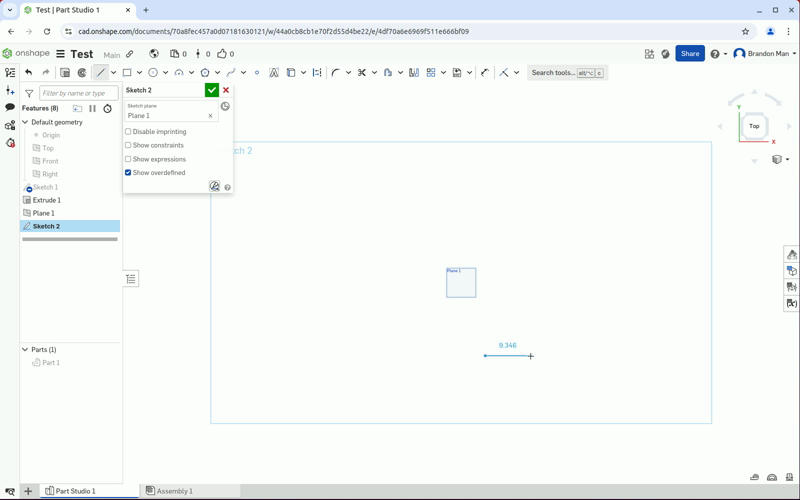
key_up(shift)
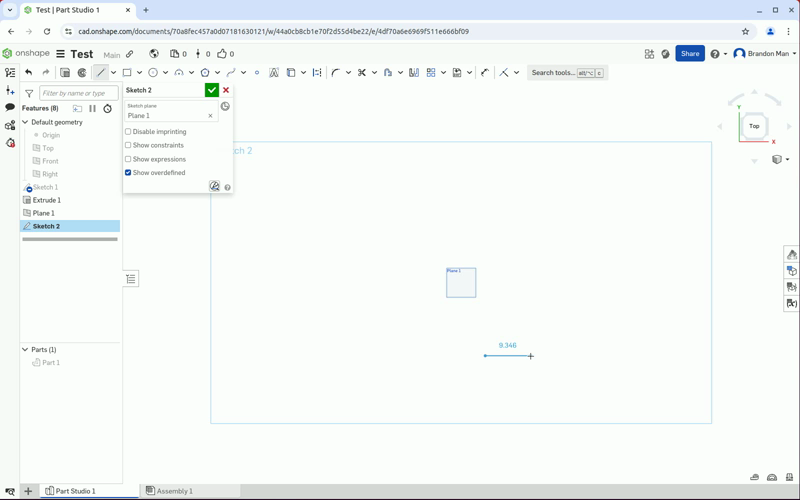
key_down(shift)
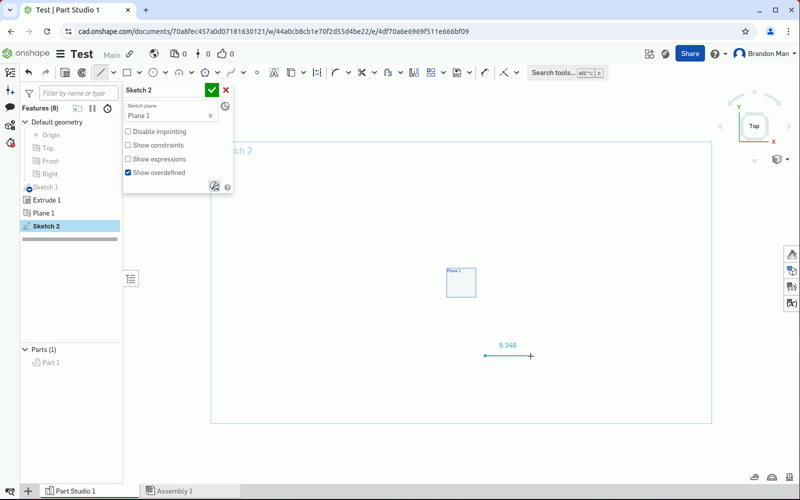
mouse_move(560, 355)
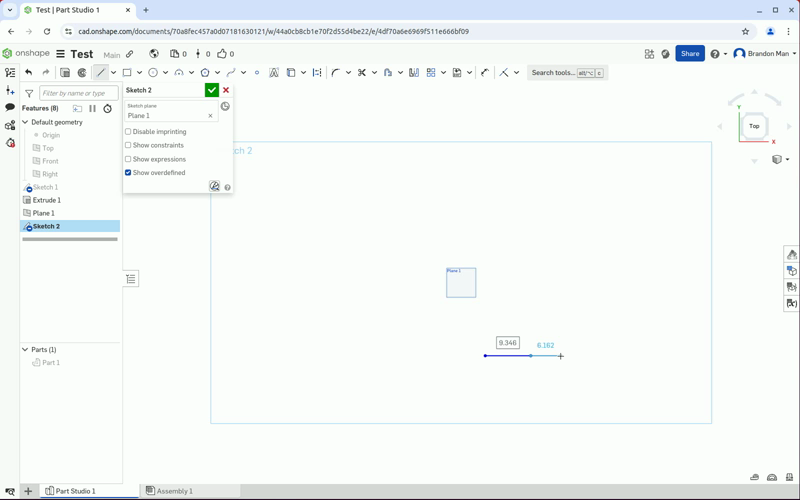
mouse_move(530, 310)
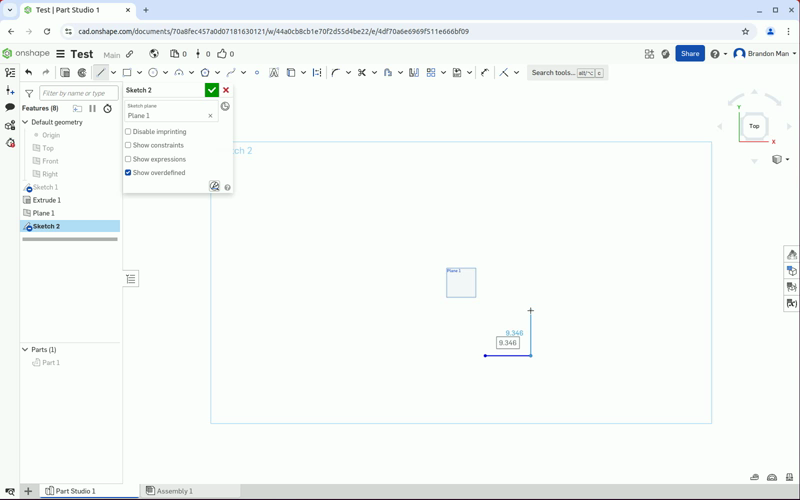
click(530, 310)
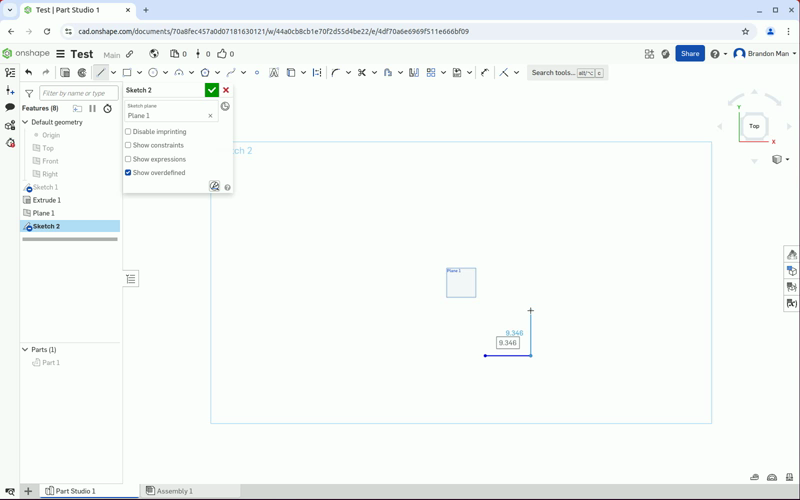
key_up(shift)
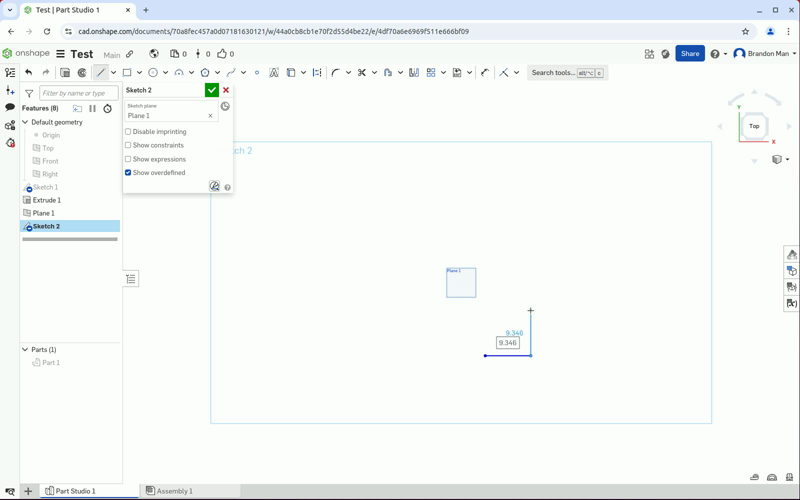
key_down(shift)
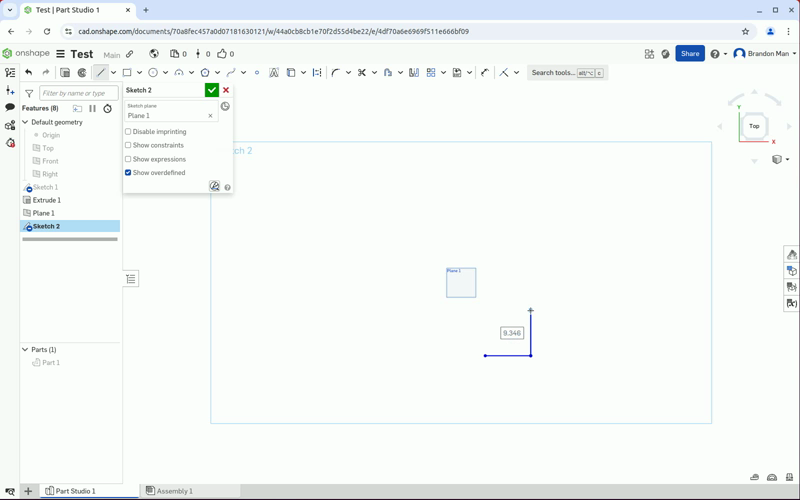
mouse_move(560, 310)
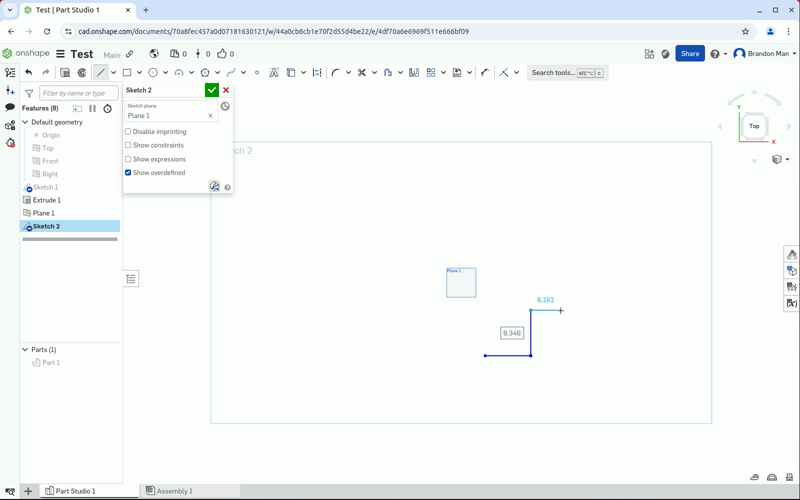
mouse_move(485, 310)
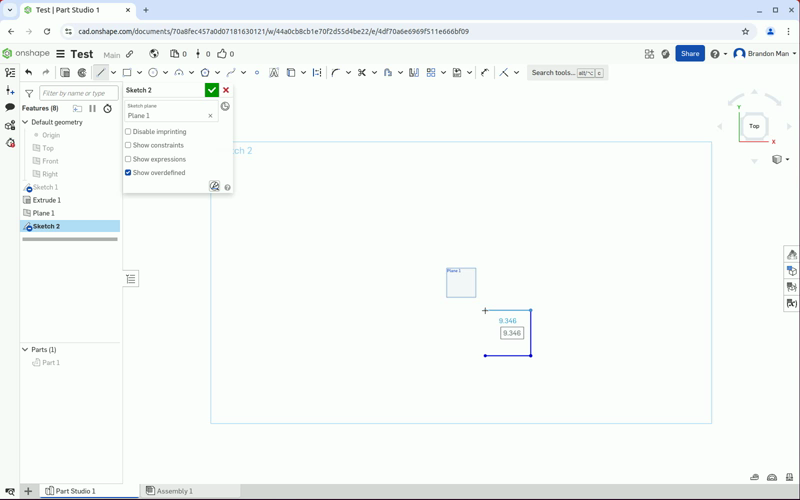
click(485, 310)
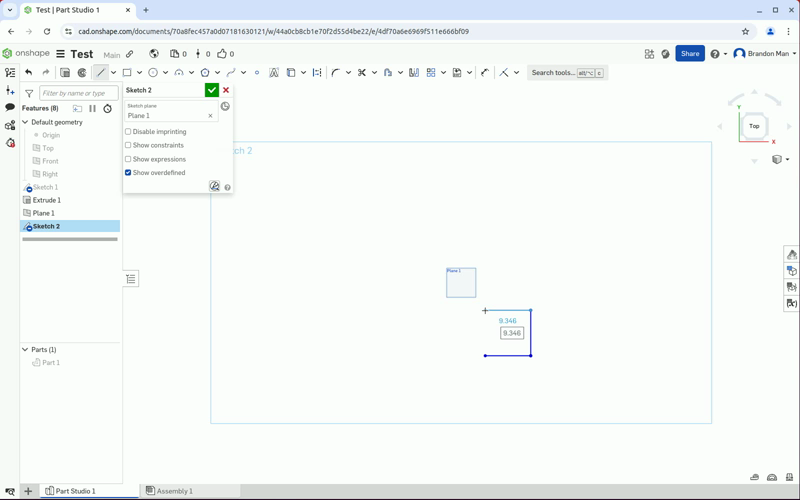
key_up(shift)
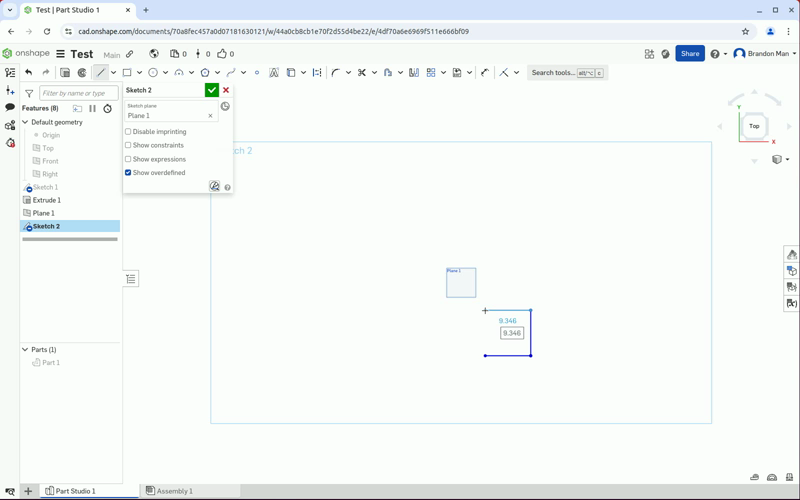
mouse_move(515, 310)
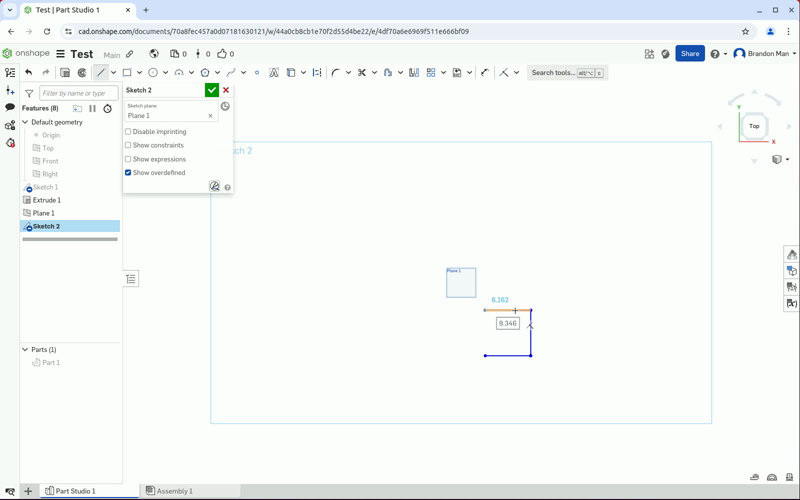
key_down(shift)
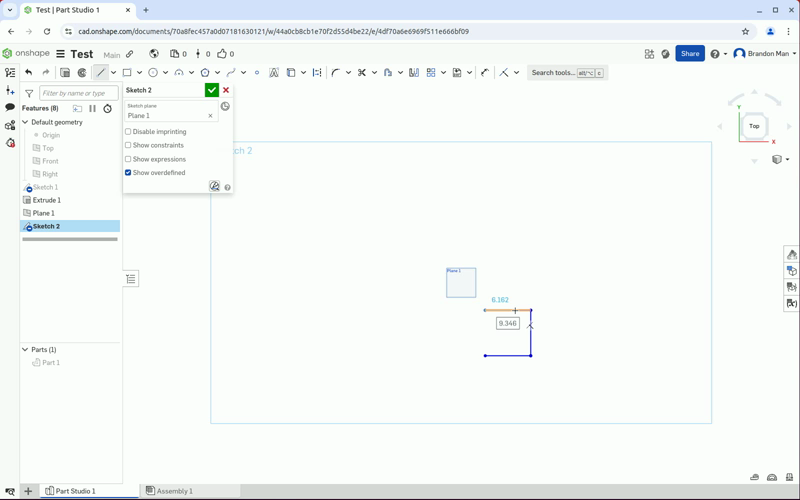
mouse_move(485, 355)
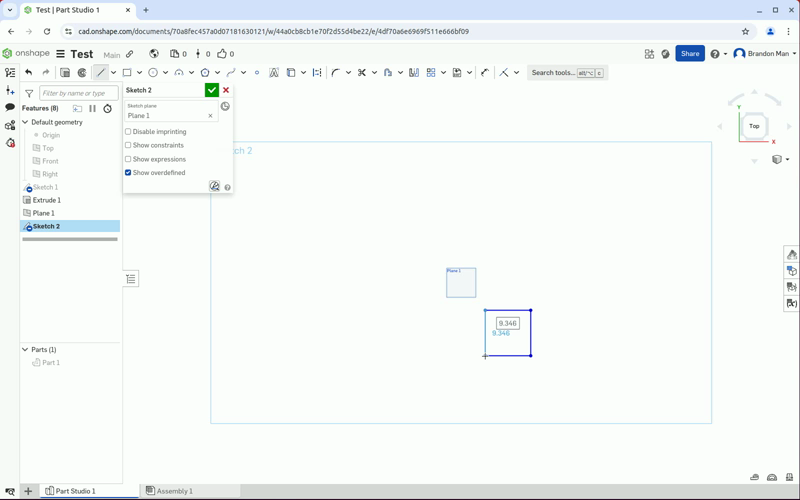
key_up(shift)
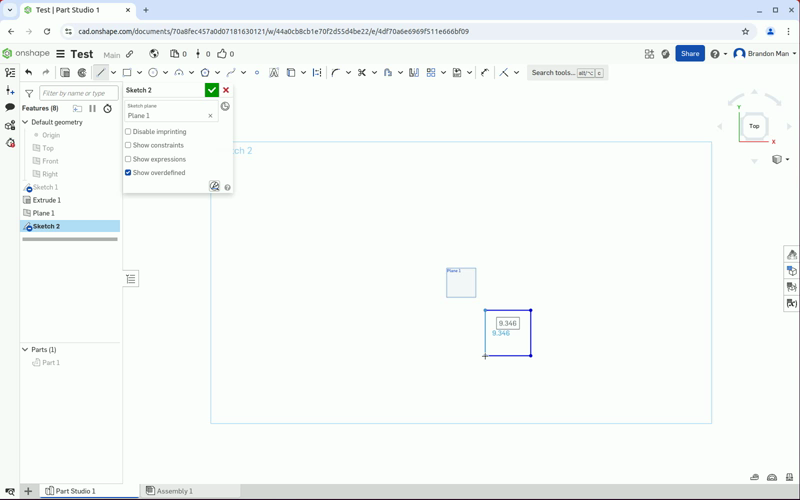
click(485, 355)
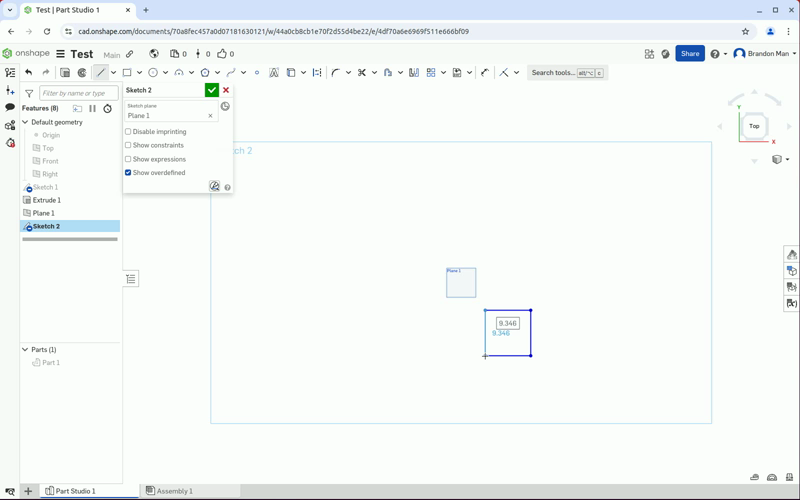
key(esc)
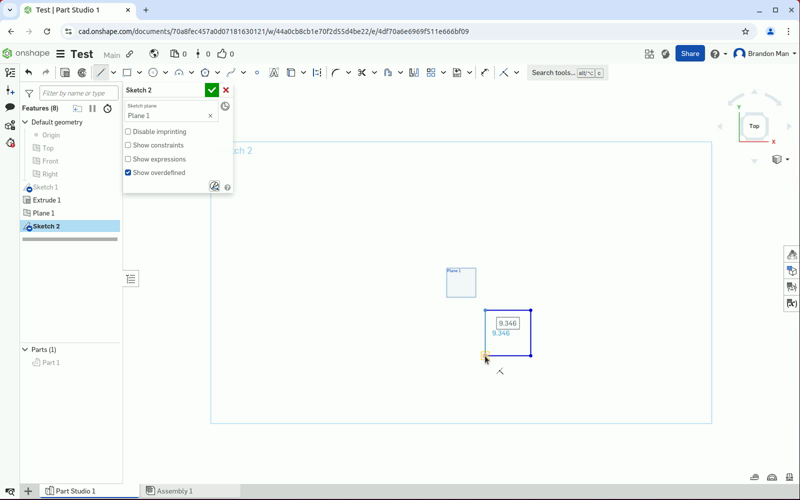
mouse_move(494, 318)
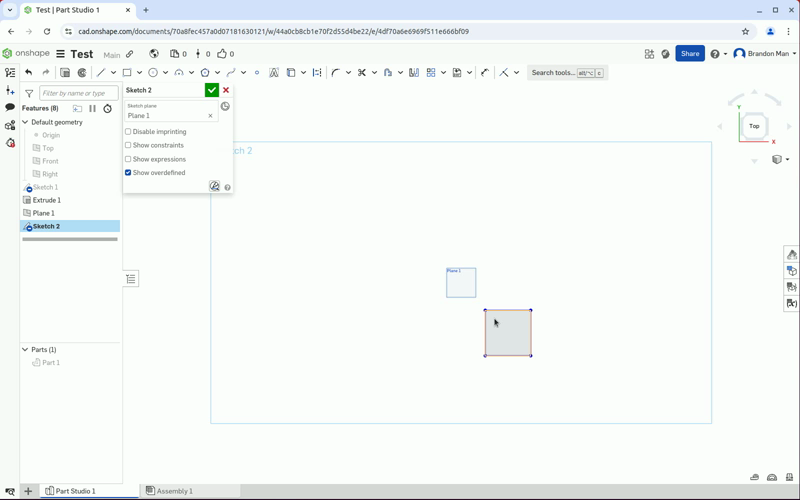
click(494, 318)
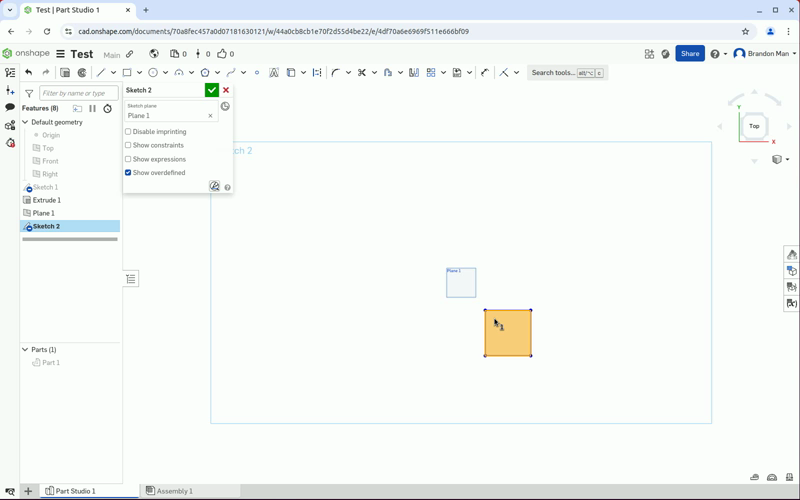
mouse_move(73, 352)
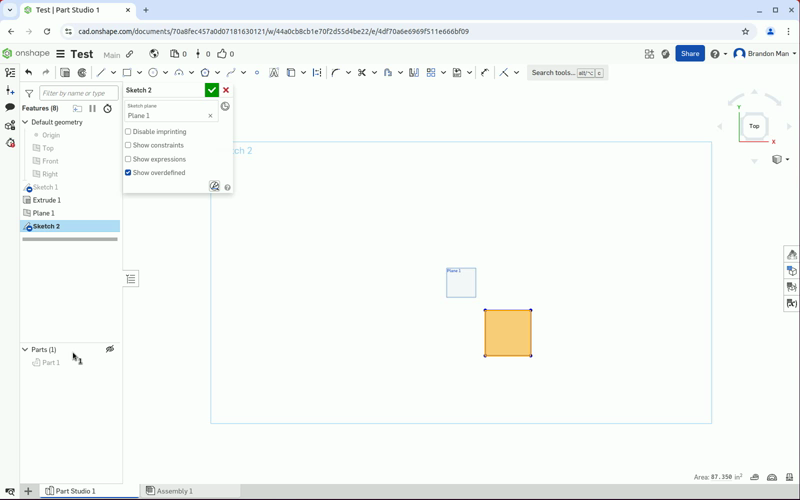
key(shift+y)
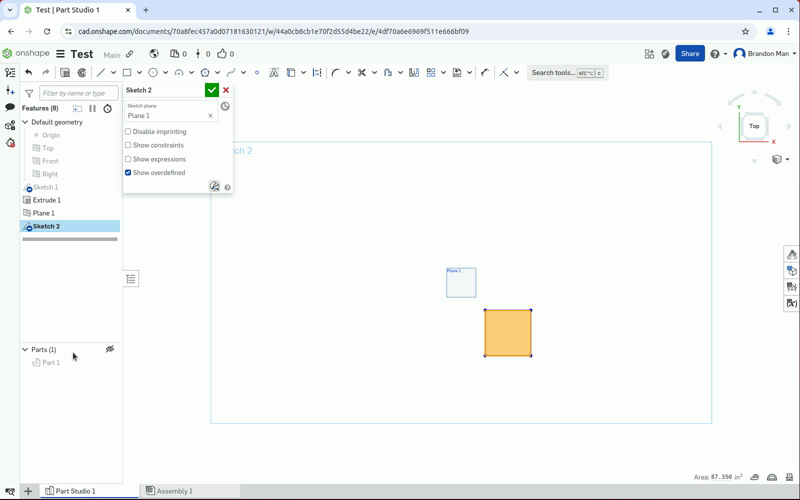
key(shift+e)
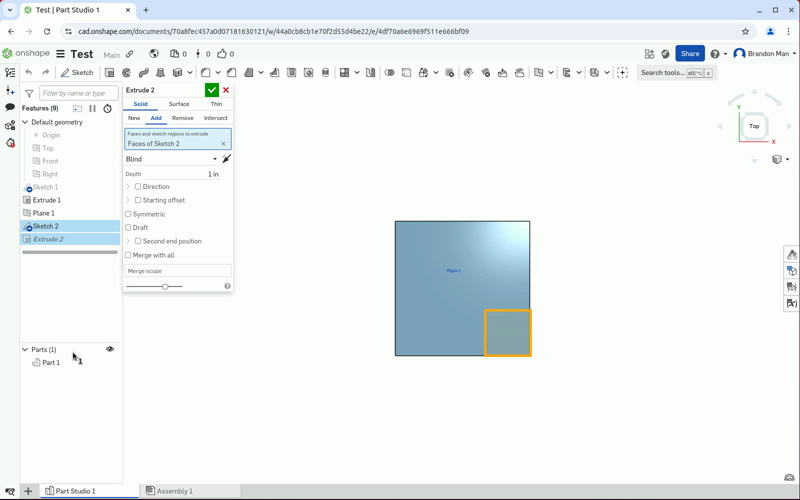
mouse_move(143, 106)
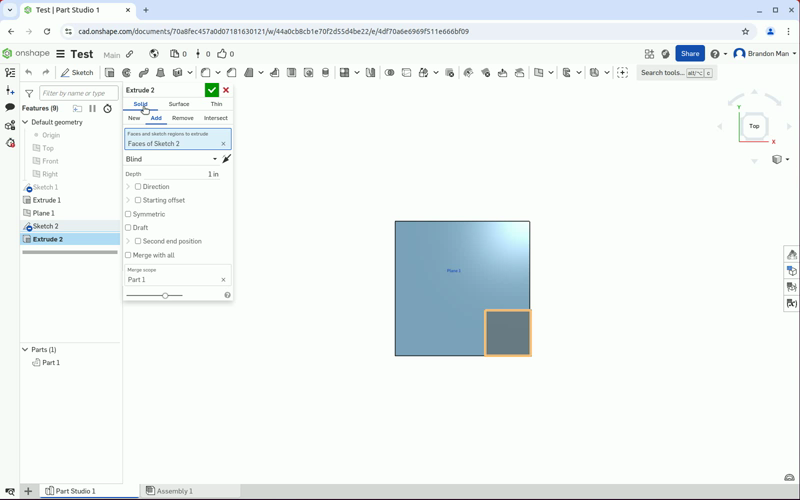
click(143, 106)
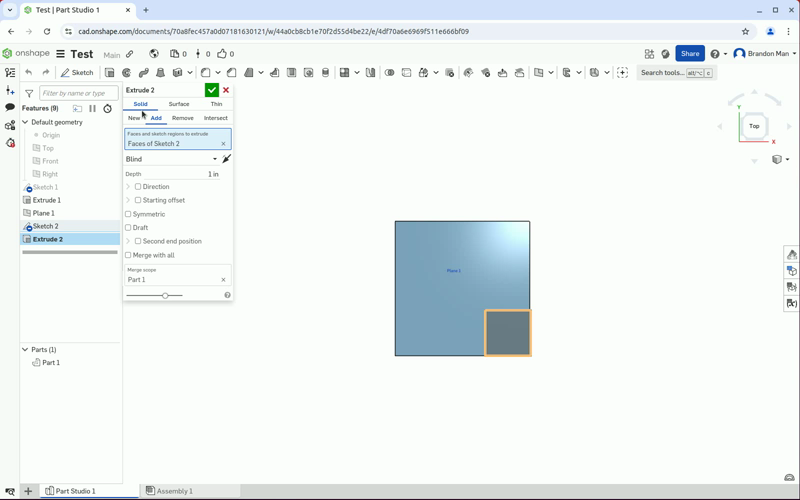
mouse_move(137, 120)
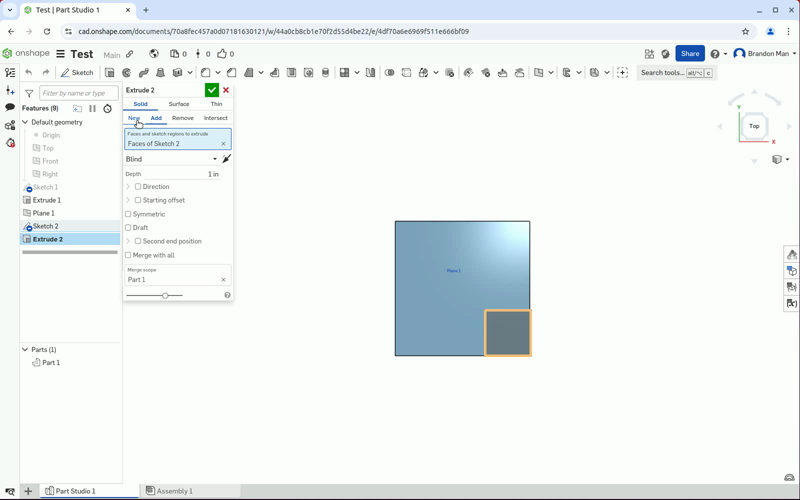
click(137, 120)
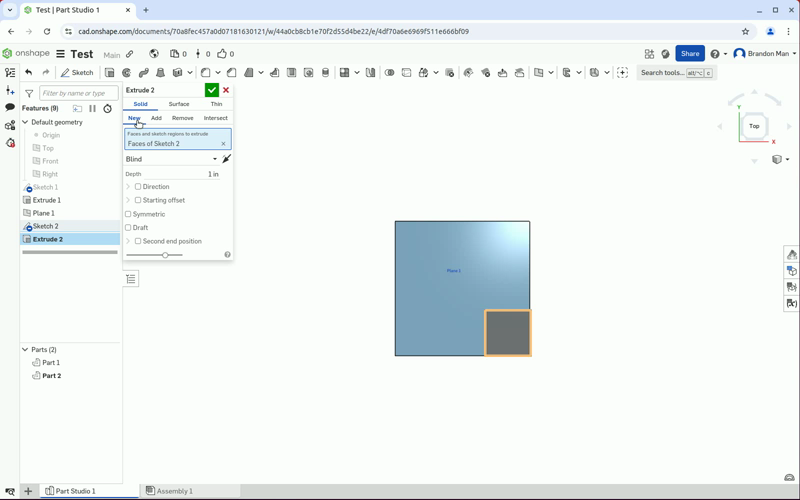
key(tab, 4)
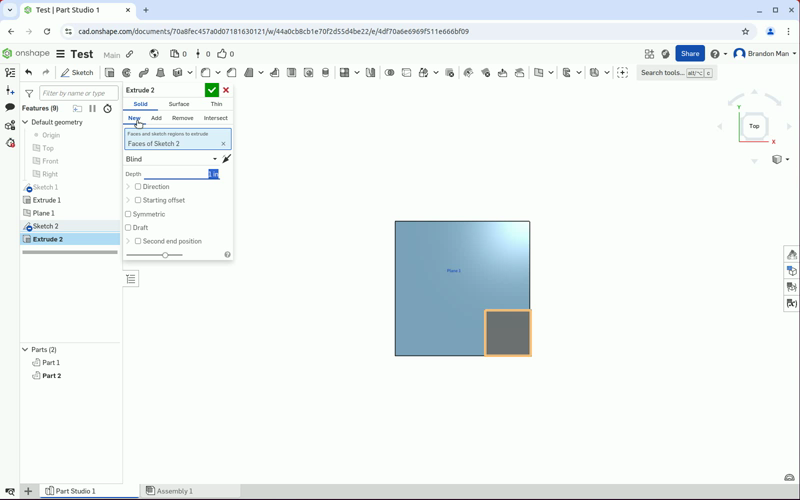
text(4.574)
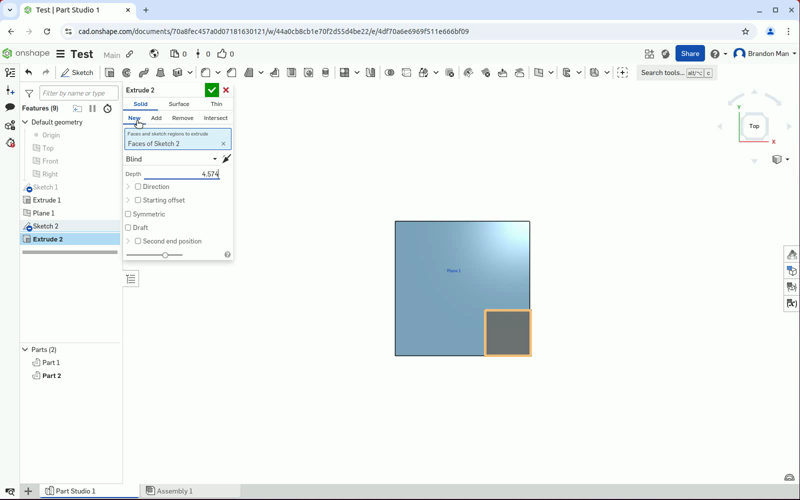
key(enter)
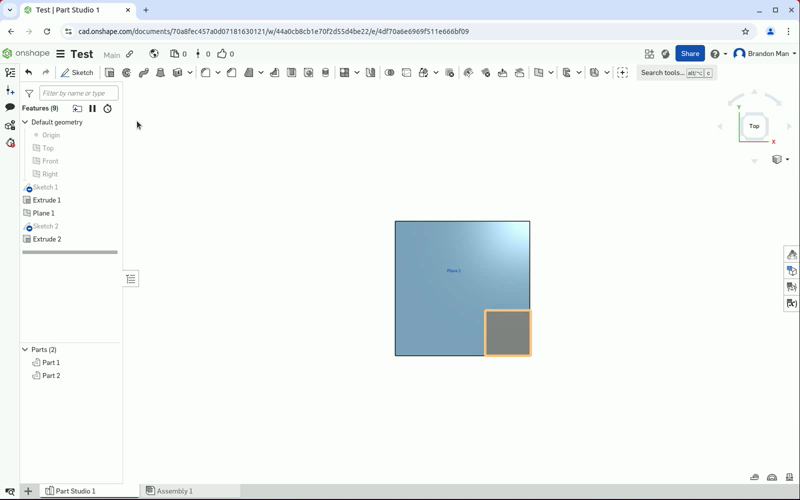
key(shift+h)
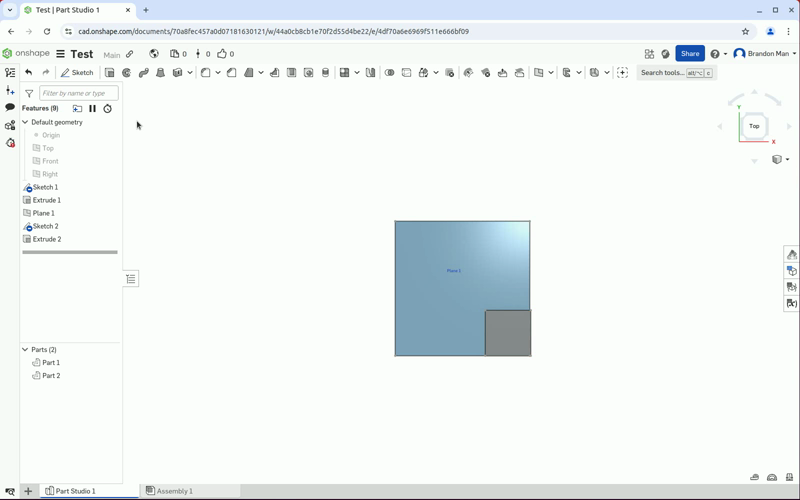
key(shift+h)
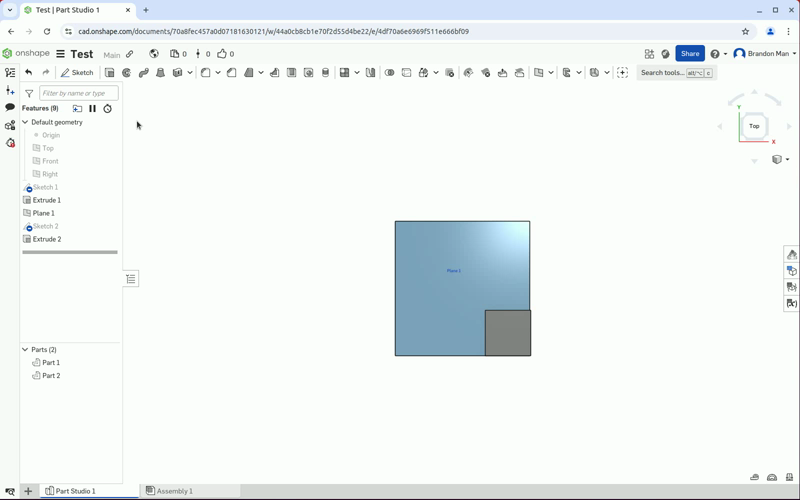
mouse_move(73, 189)
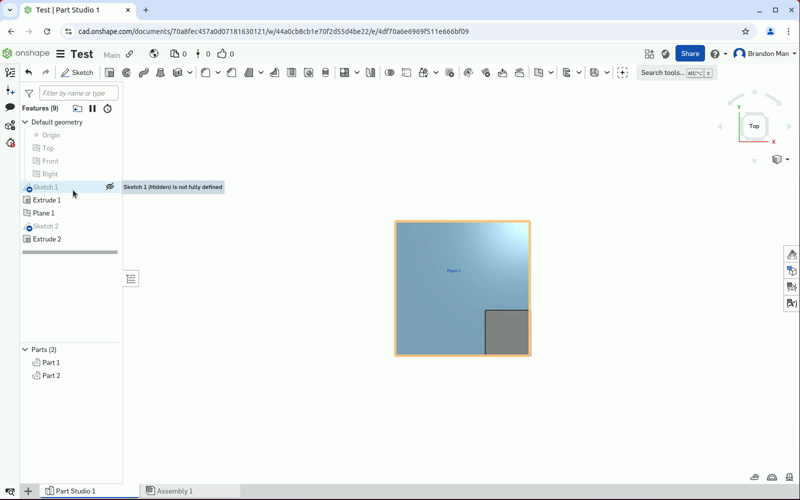
click(73, 189)
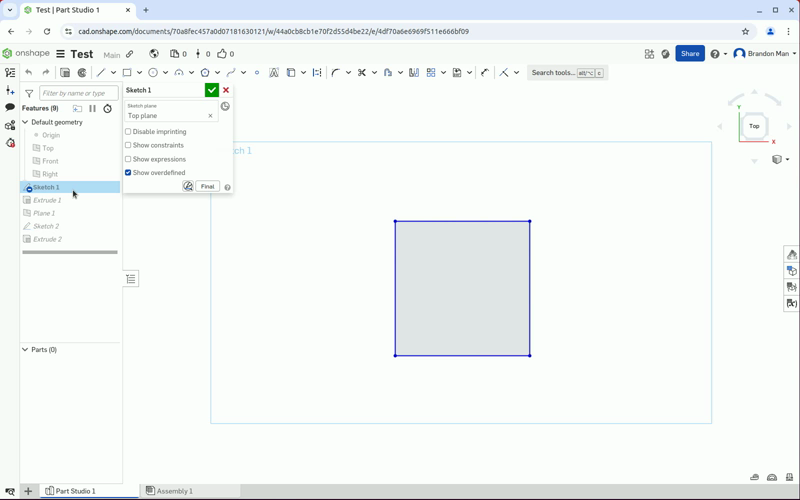
mouse_move(229, 92)
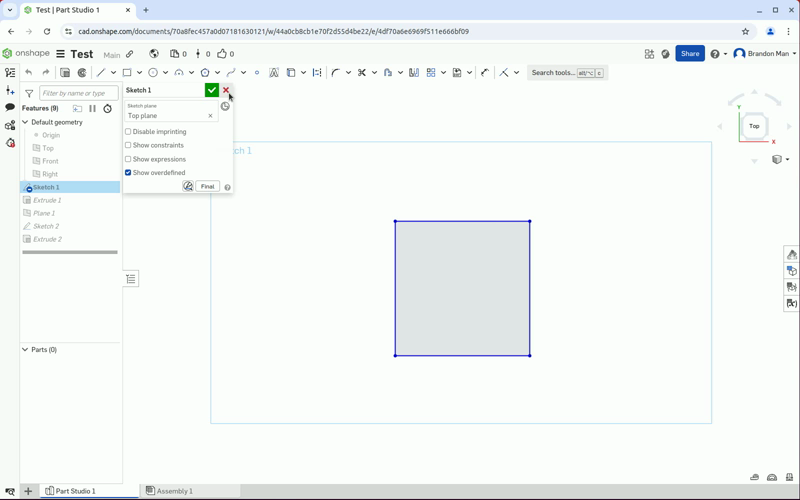
click(229, 92)
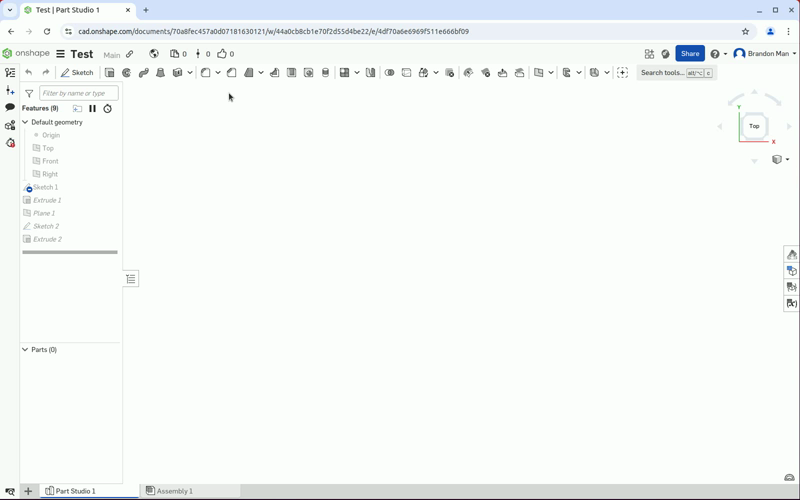
key(shift+s)
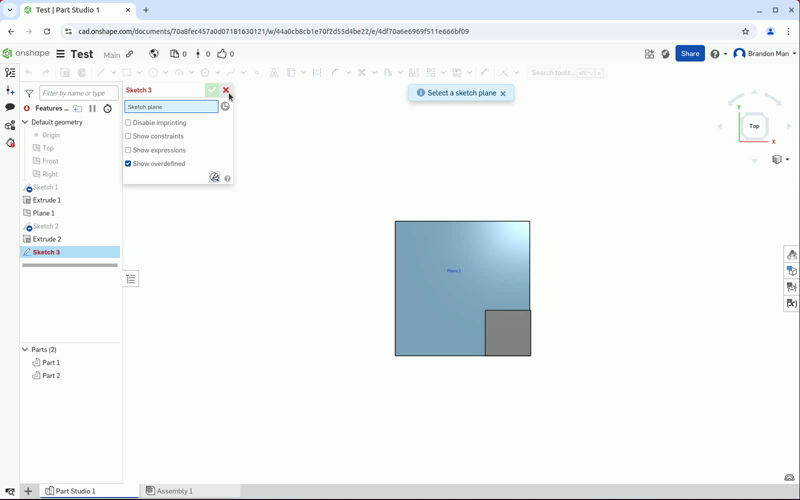
mouse_move(73, 215)
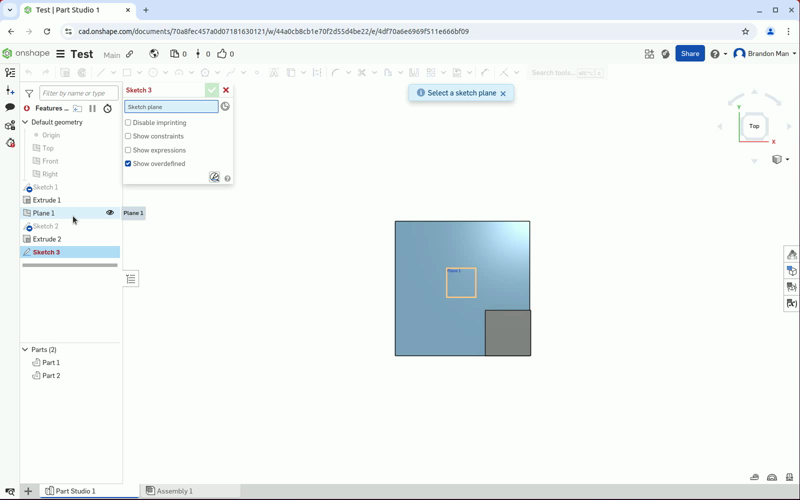
click(73, 215)
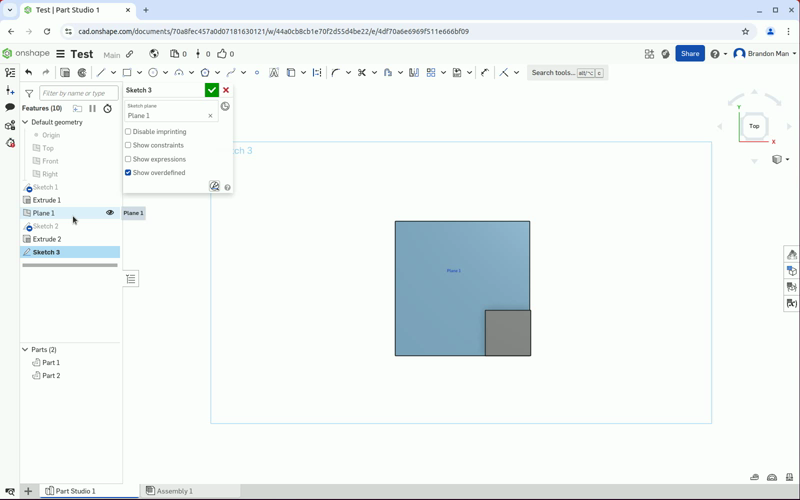
mouse_move(73, 352)
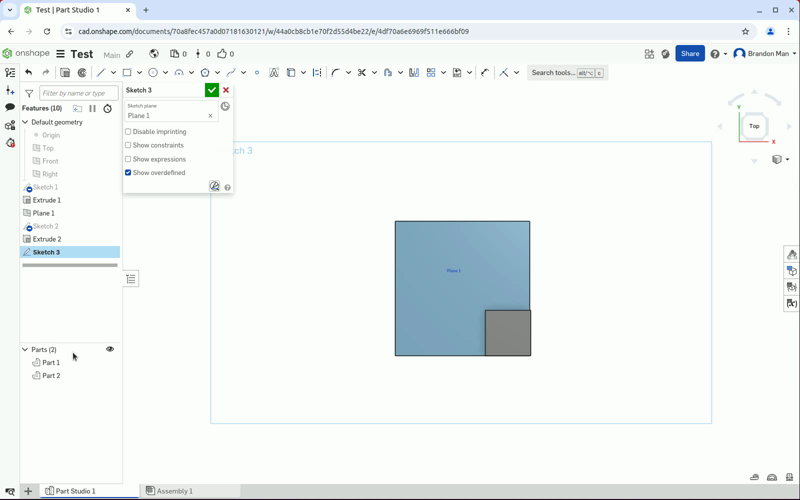
key(y)
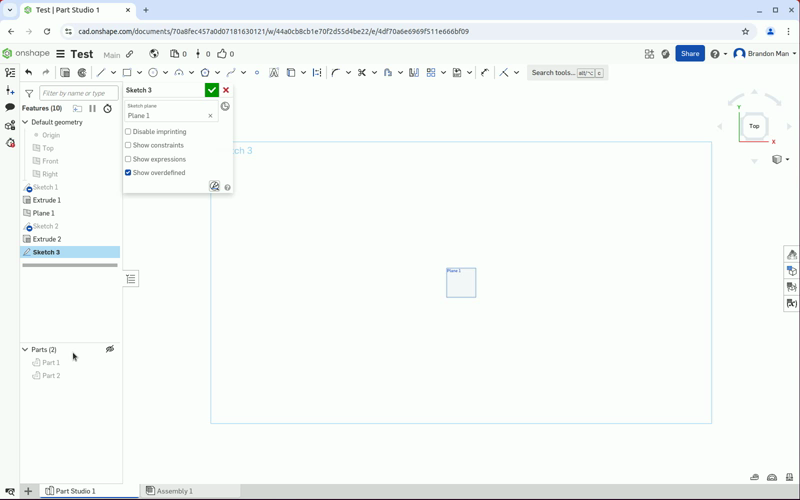
key(l)
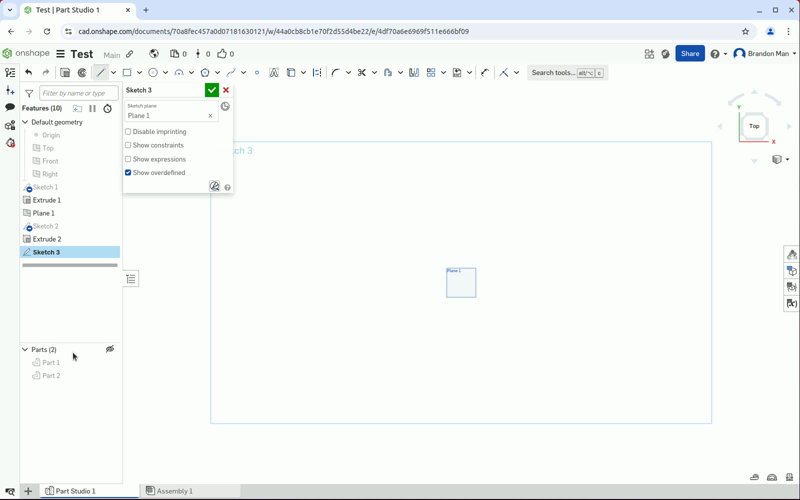
key_down(shift)
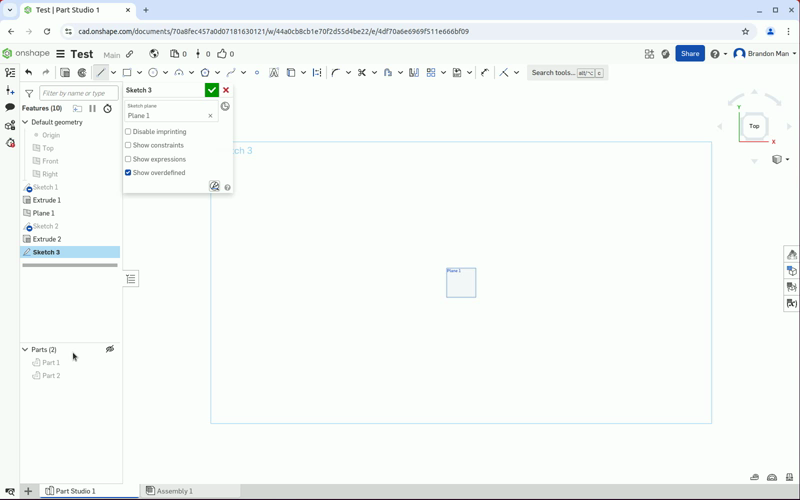
mouse_move(395, 355)
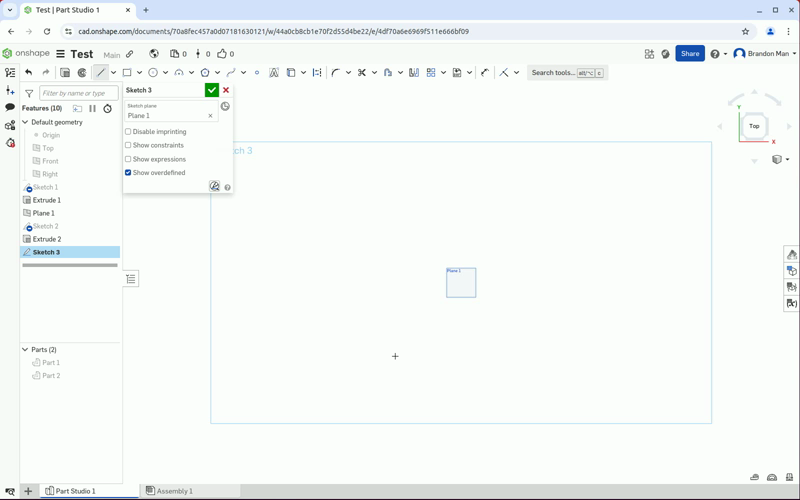
click(395, 355)
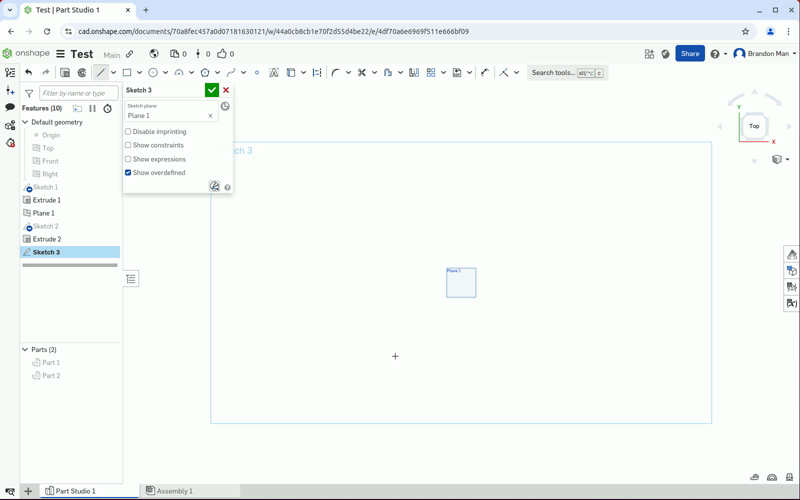
key_up(shift)
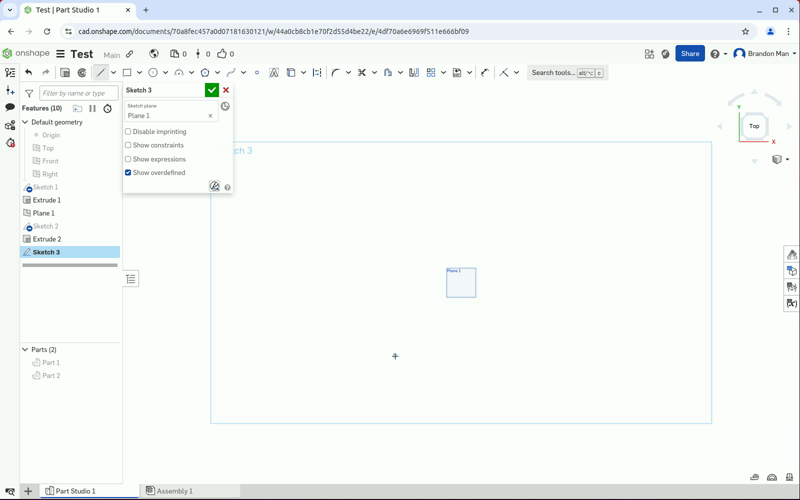
key_down(shift)
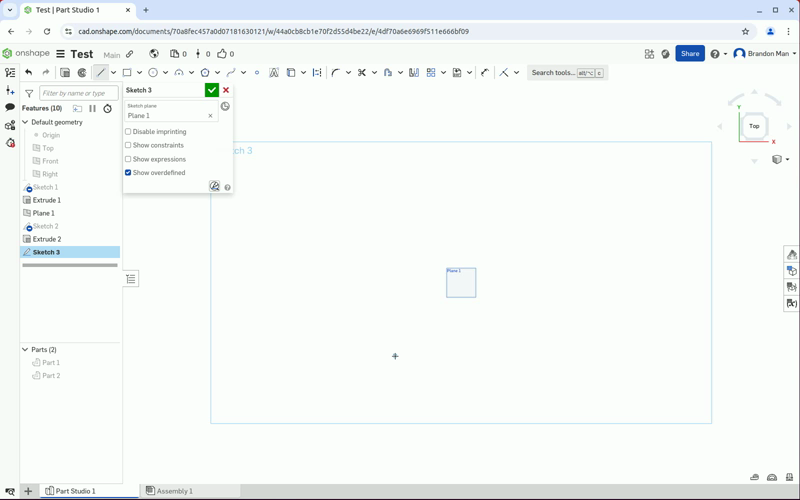
mouse_move(425, 355)
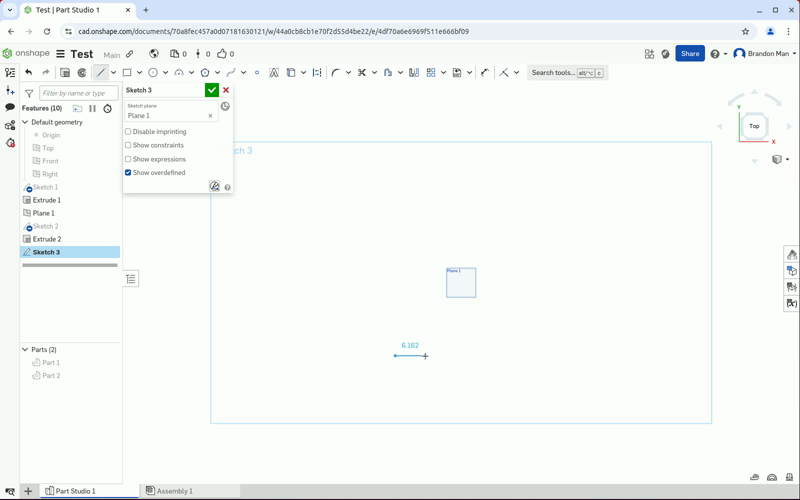
mouse_move(440, 355)
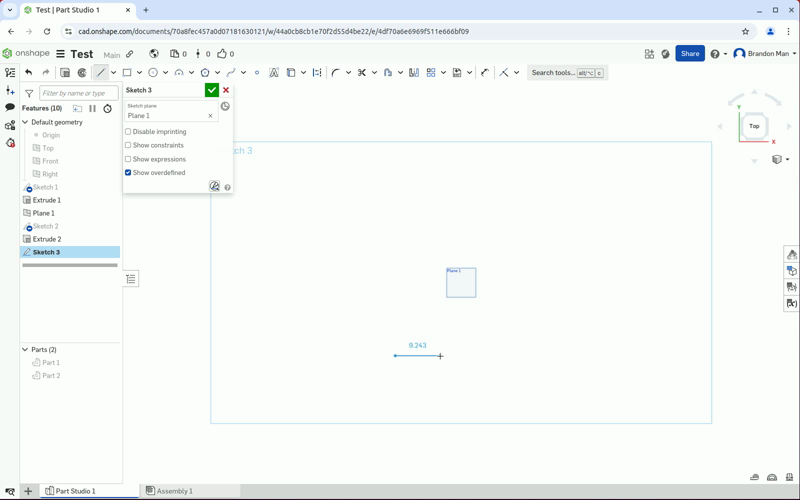
click(440, 355)
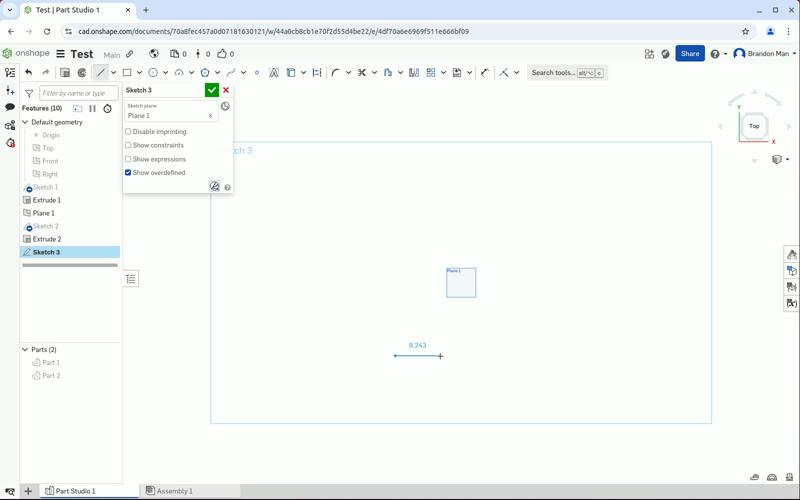
key_up(shift)
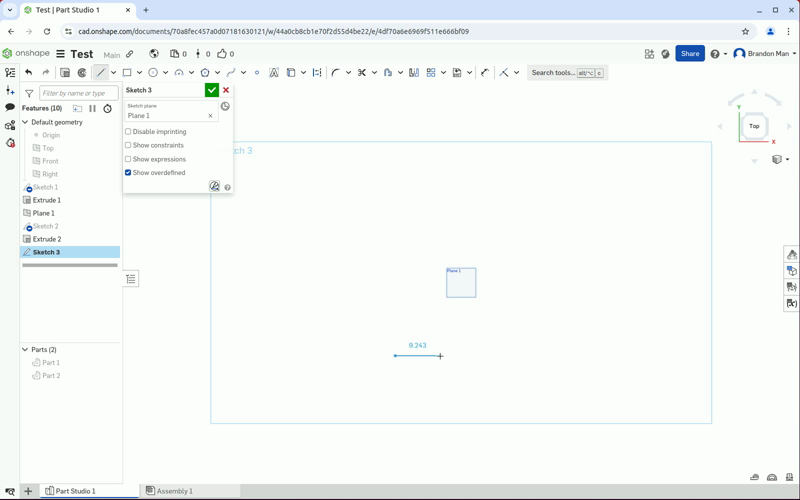
key_down(shift)
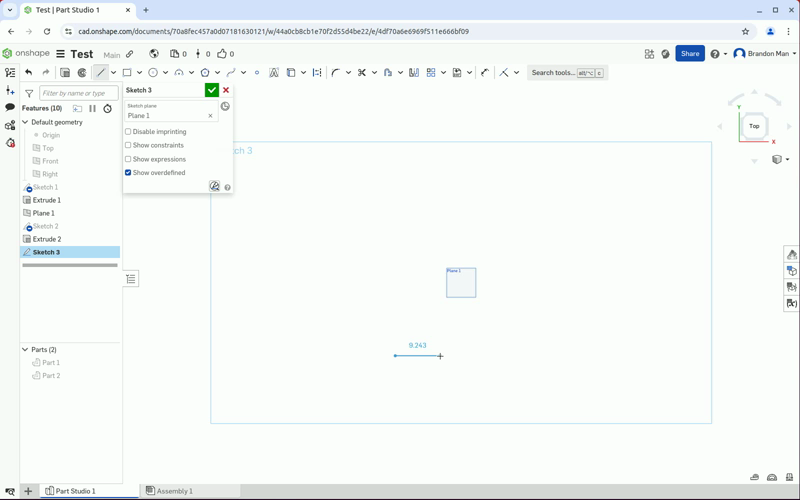
mouse_move(470, 355)
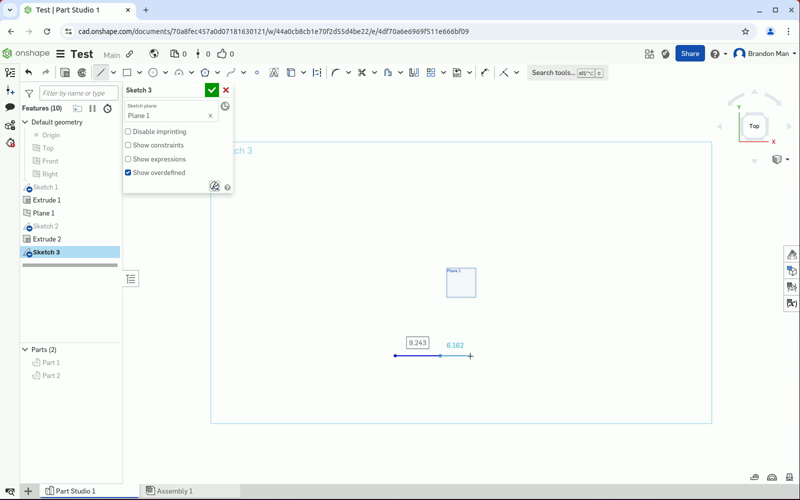
mouse_move(440, 310)
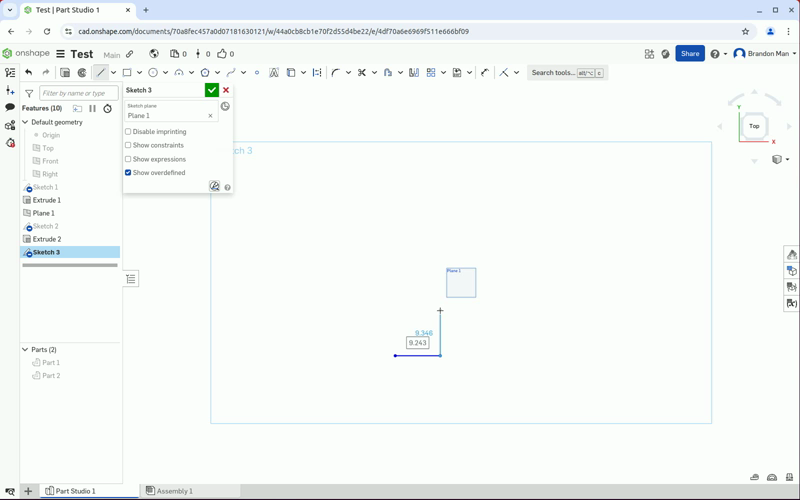
click(440, 310)
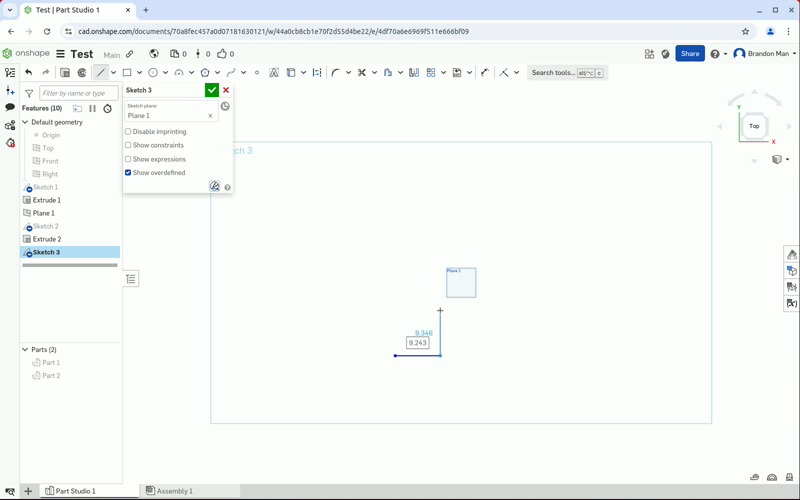
key_up(shift)
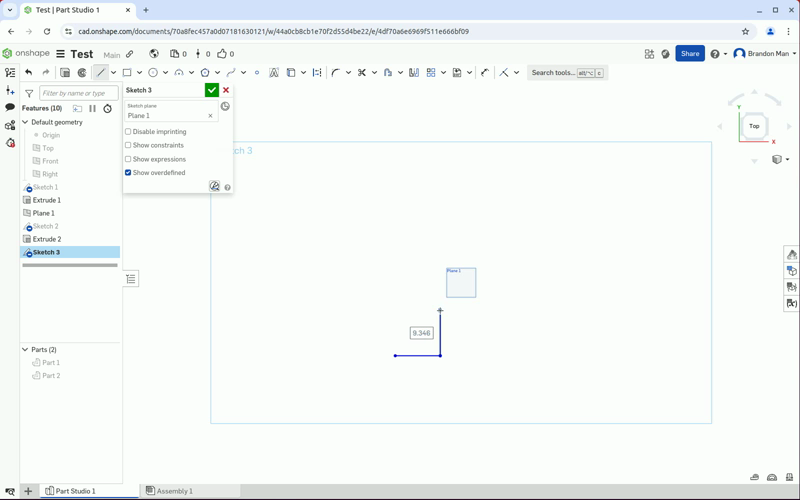
key_down(shift)
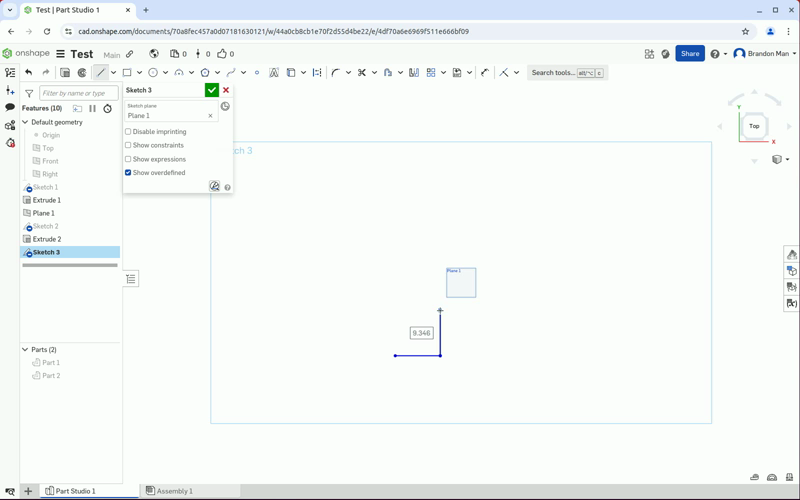
mouse_move(470, 310)
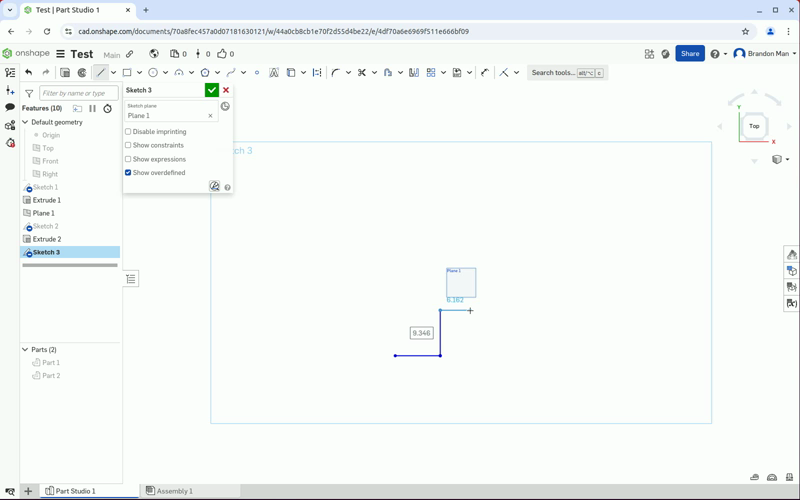
mouse_move(395, 310)
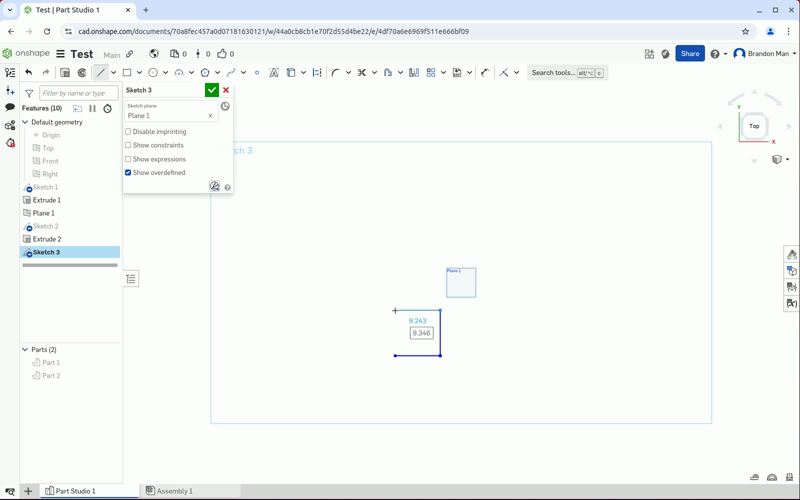
click(395, 310)
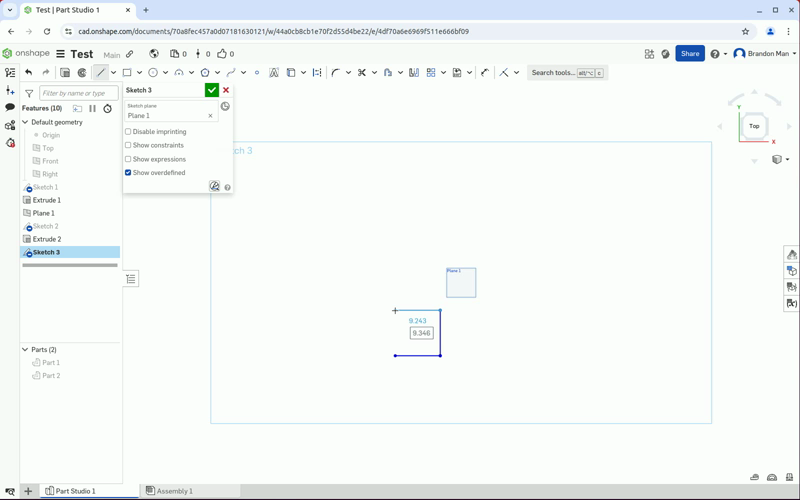
key_up(shift)
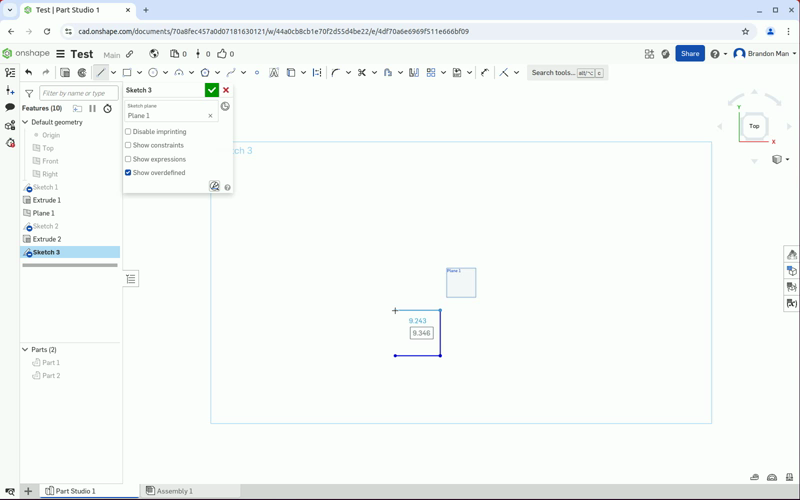
mouse_move(425, 310)
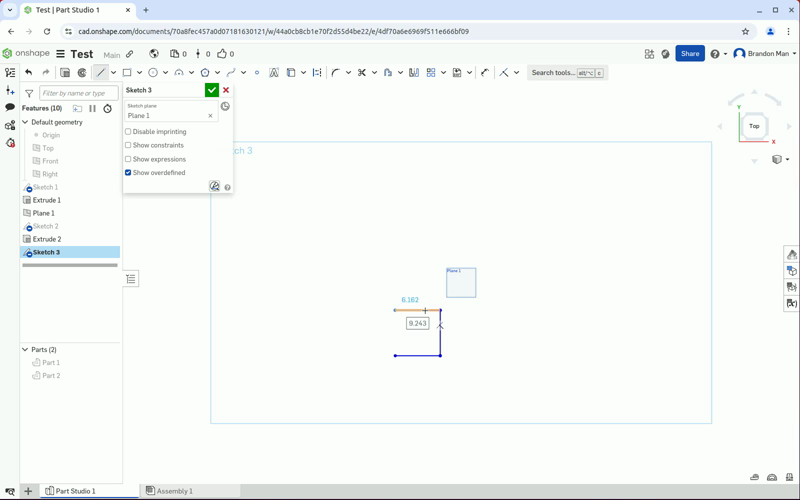
key_down(shift)
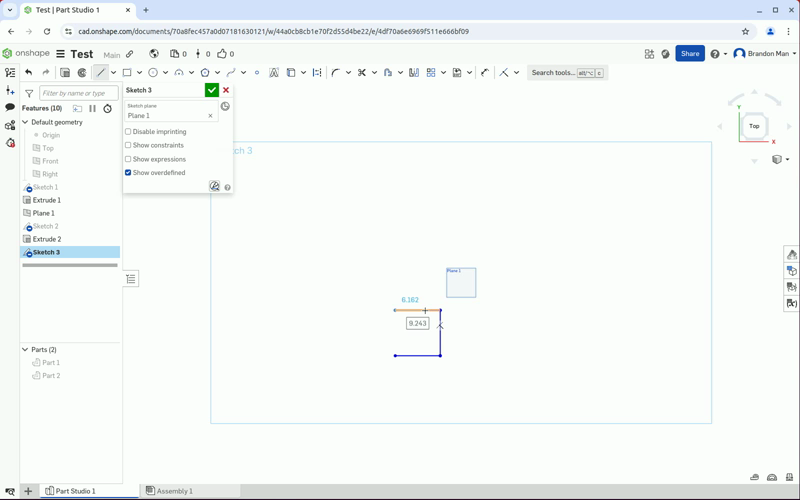
mouse_move(395, 355)
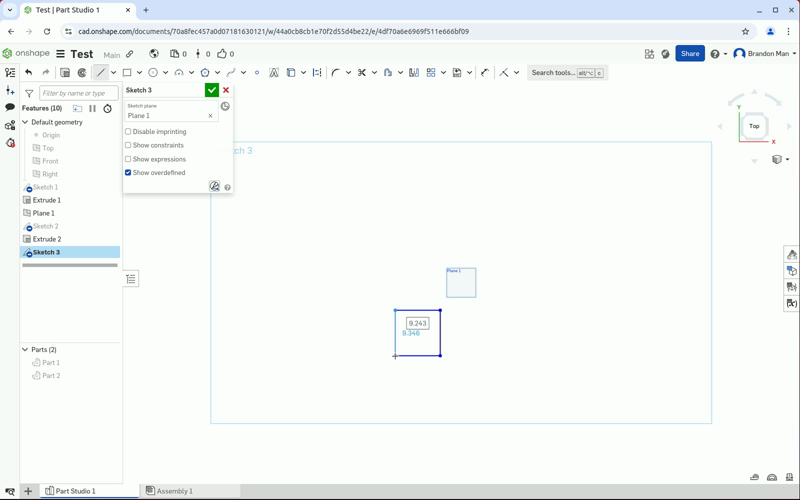
key_up(shift)
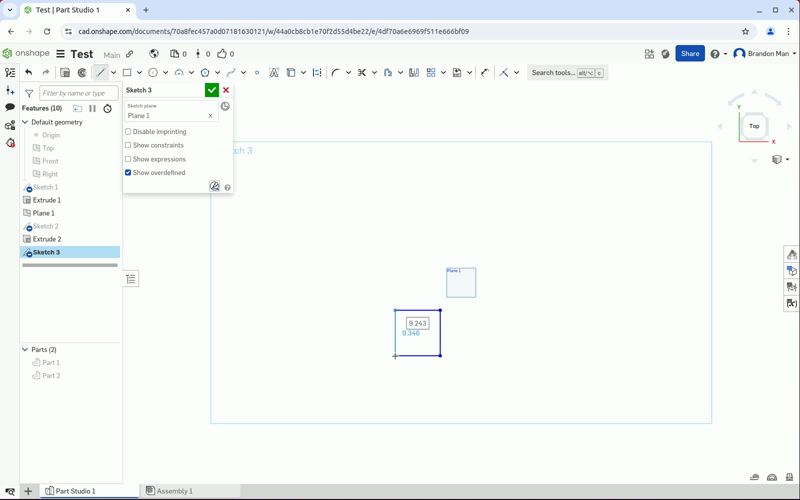
click(395, 355)
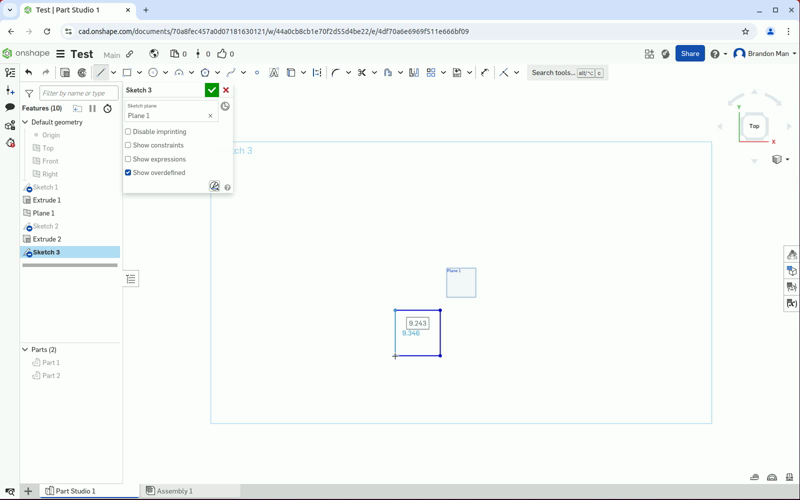
key(esc)
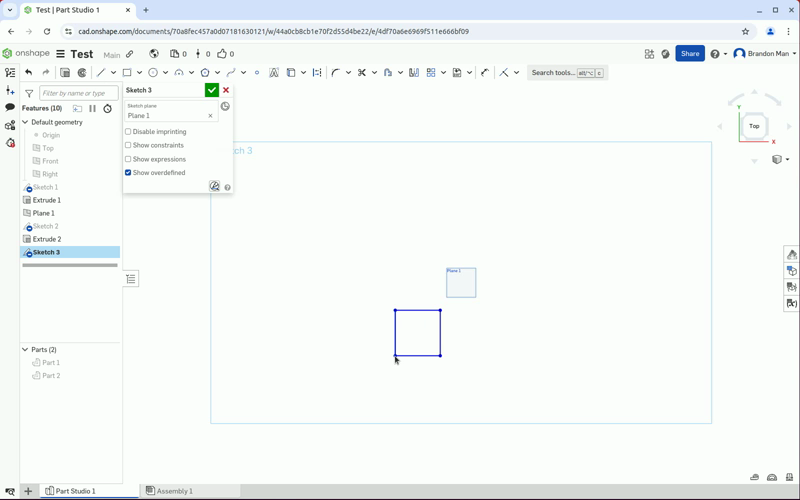
mouse_move(423, 334)
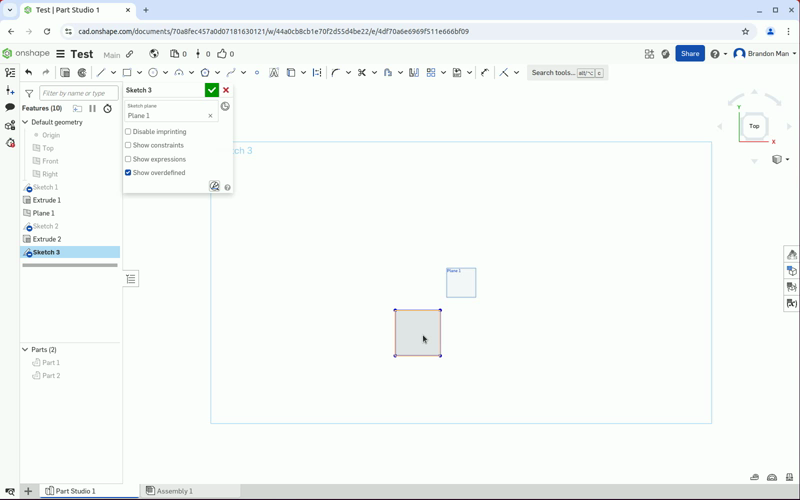
click(423, 334)
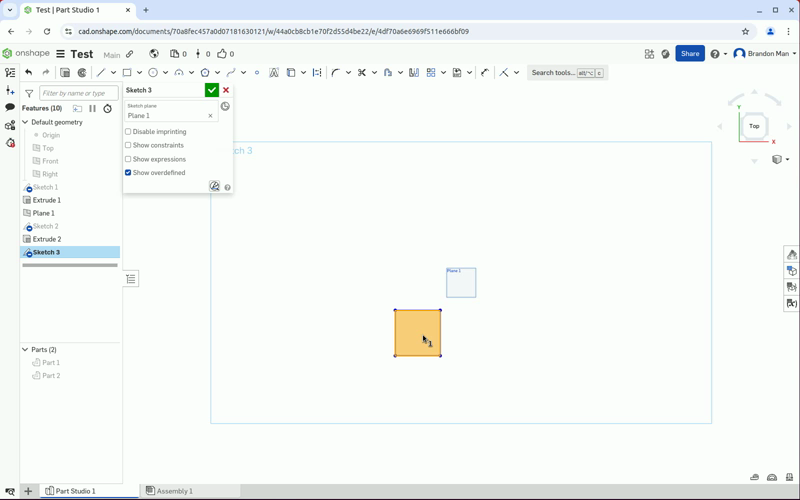
mouse_move(73, 352)
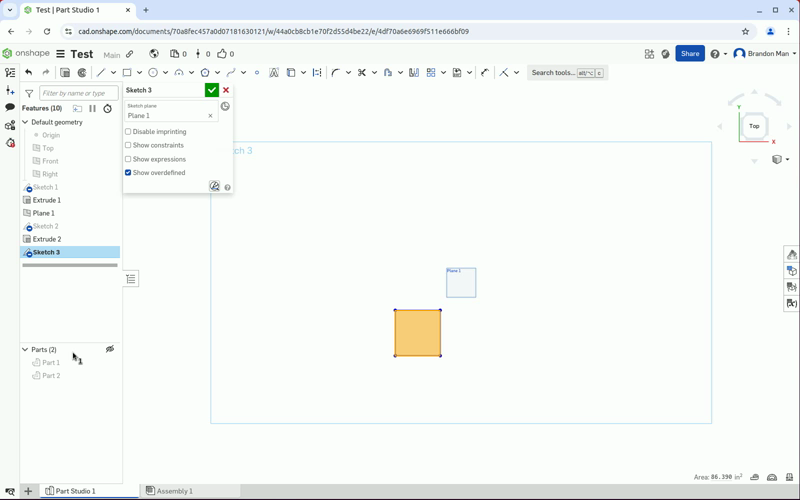
key(shift+y)
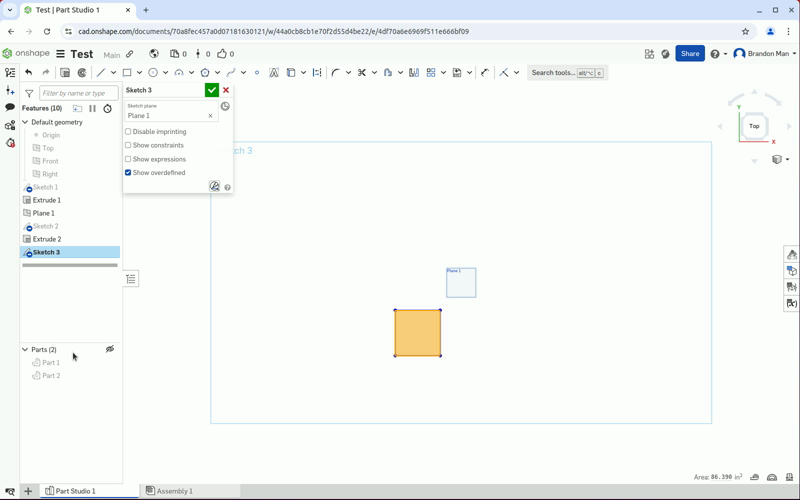
key(shift+e)
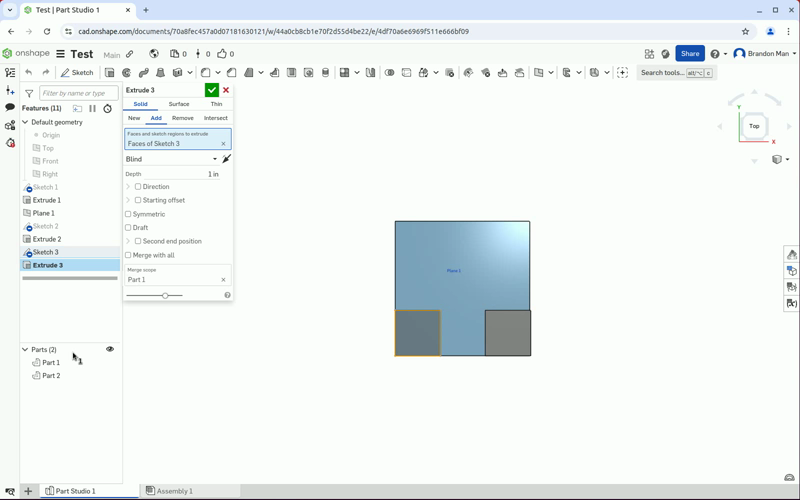
mouse_move(143, 106)
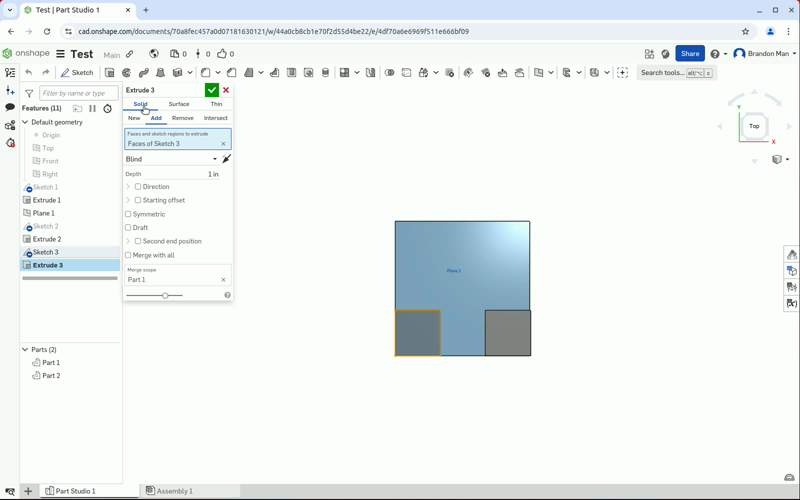
click(143, 106)
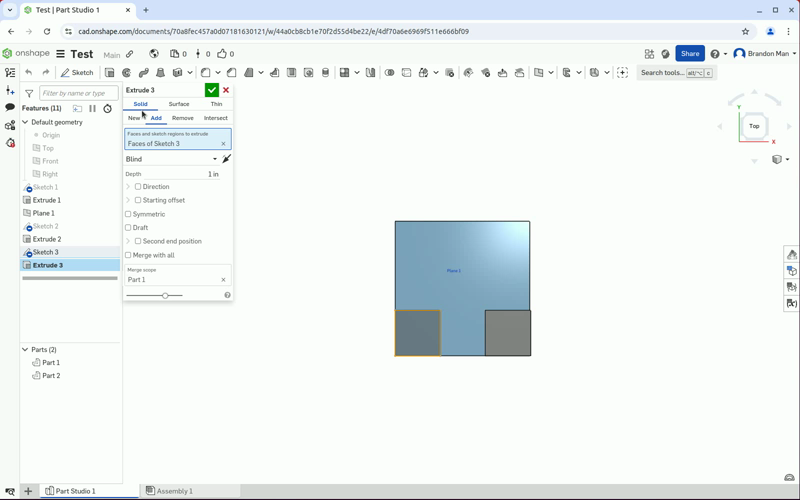
mouse_move(137, 120)
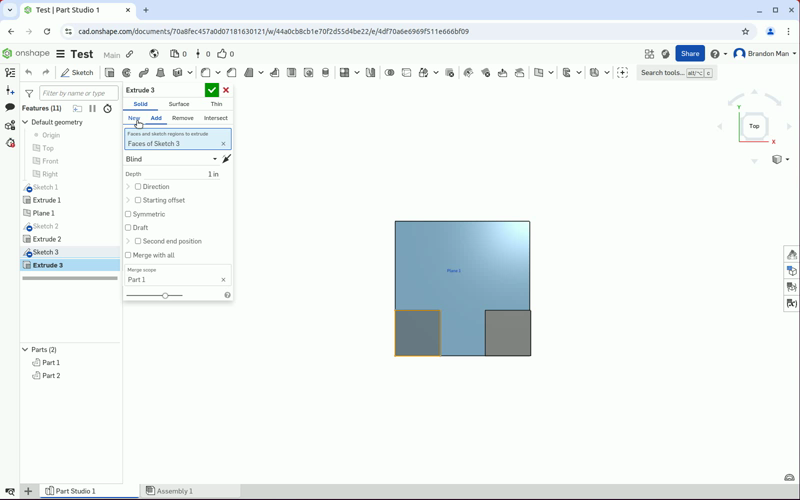
click(137, 120)
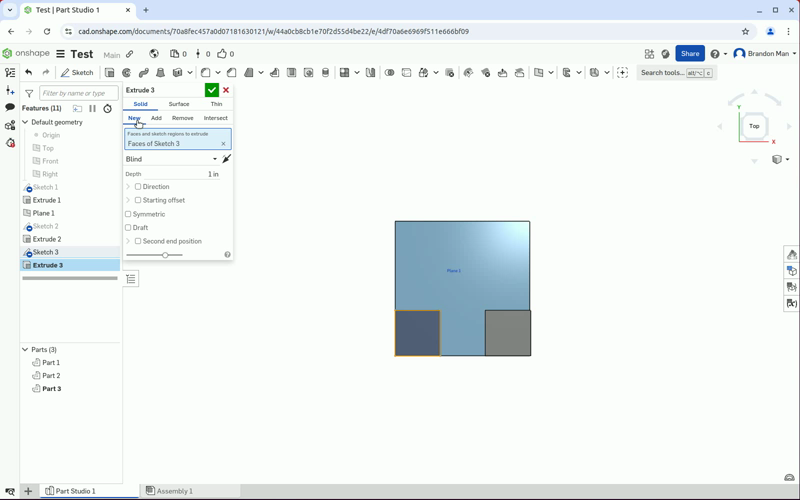
key(tab, 4)
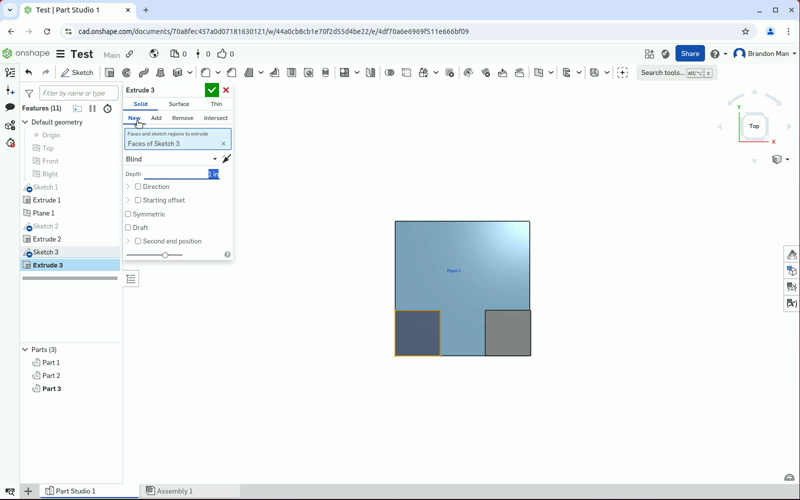
text(9.147)
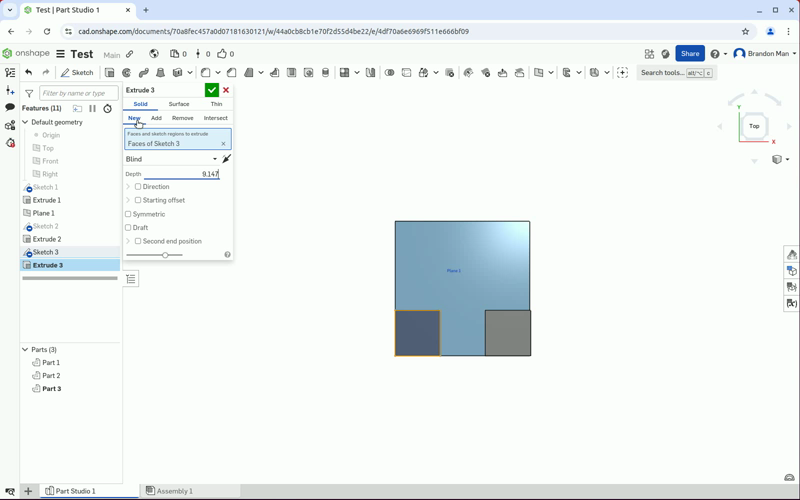
key(enter)
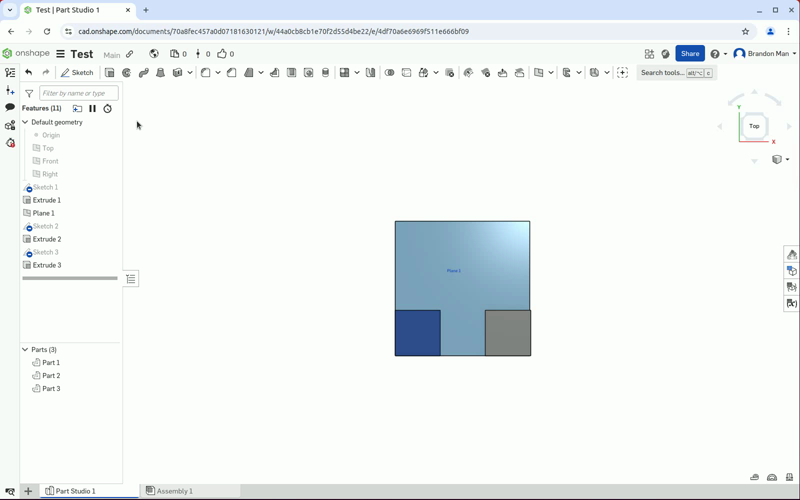
key(shift+h)
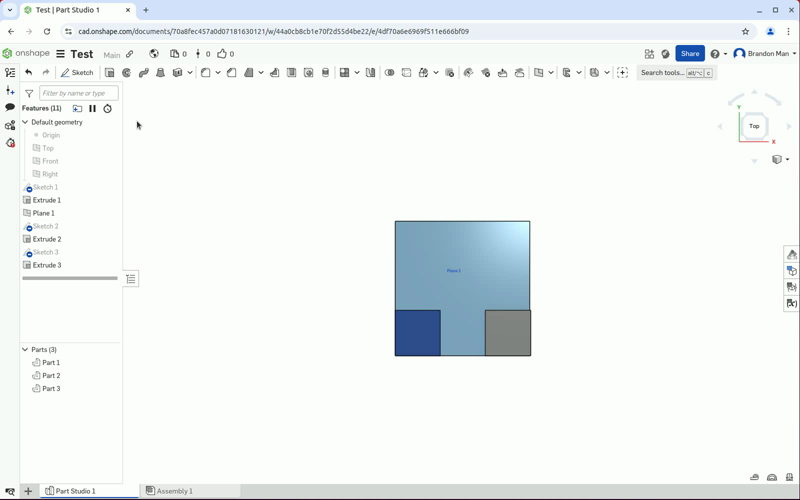
key(shift+h)
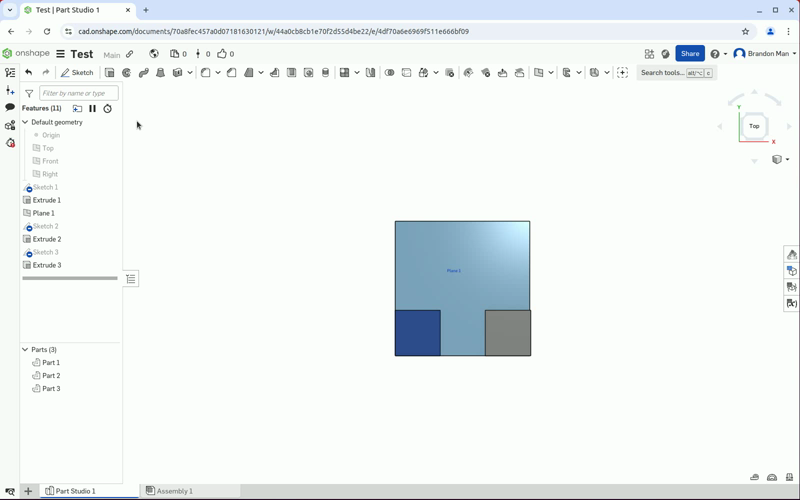
mouse_move(73, 189)
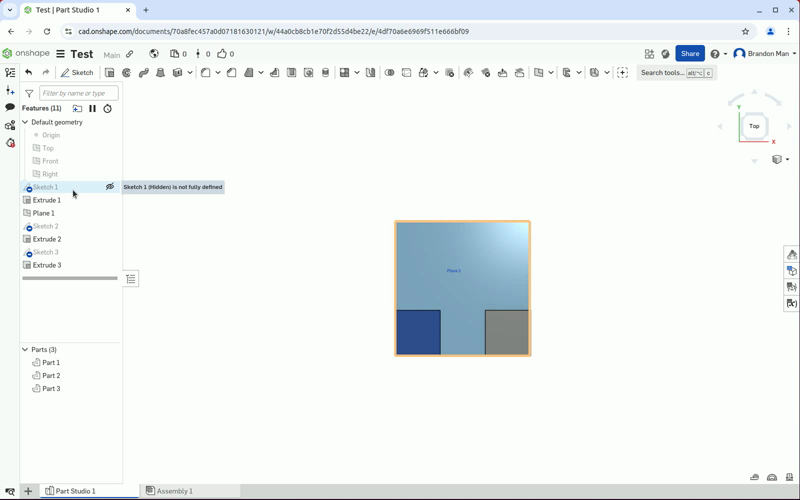
click(73, 189)
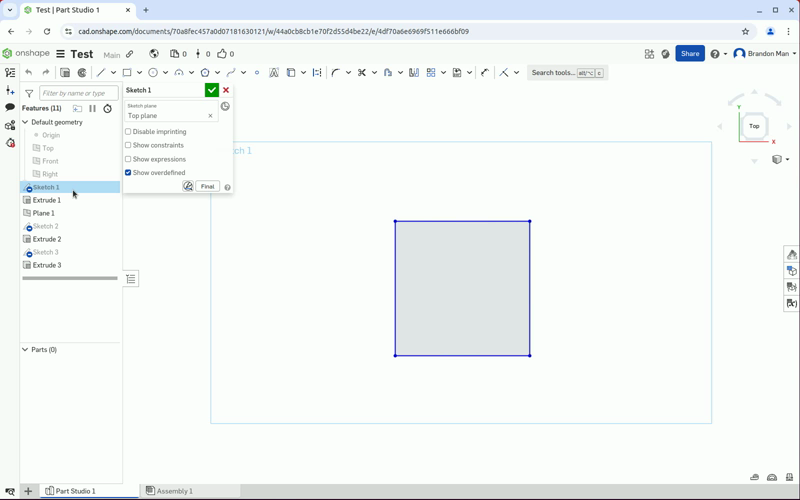
mouse_move(229, 92)
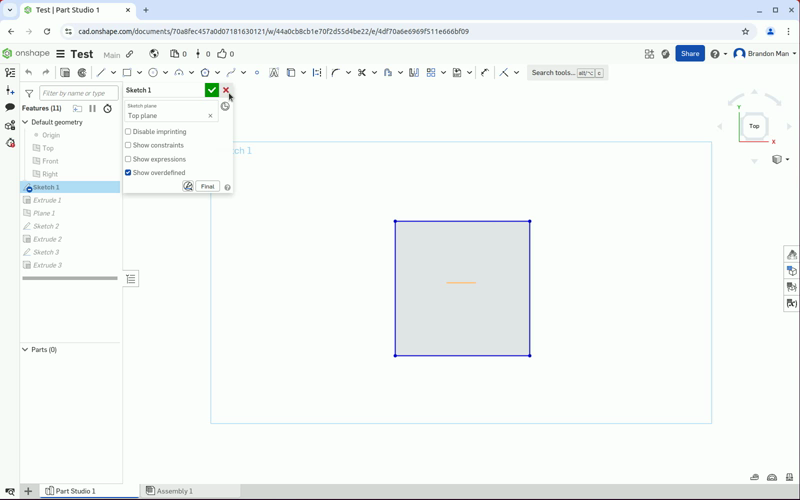
click(229, 92)
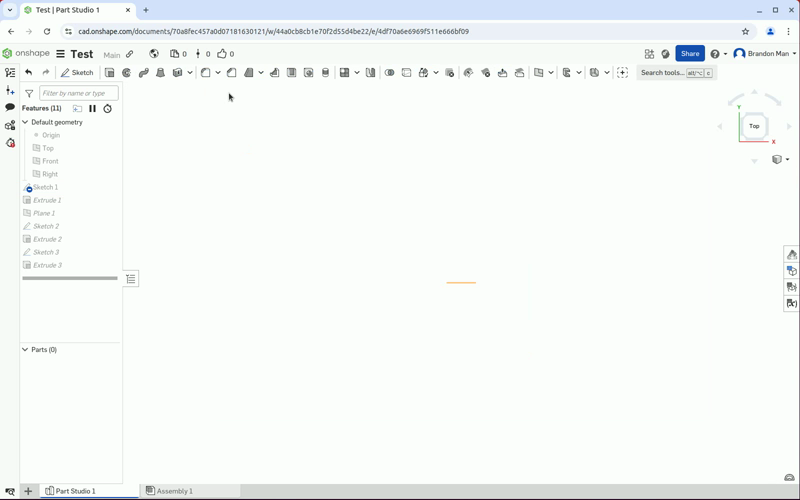
key(shift+s)
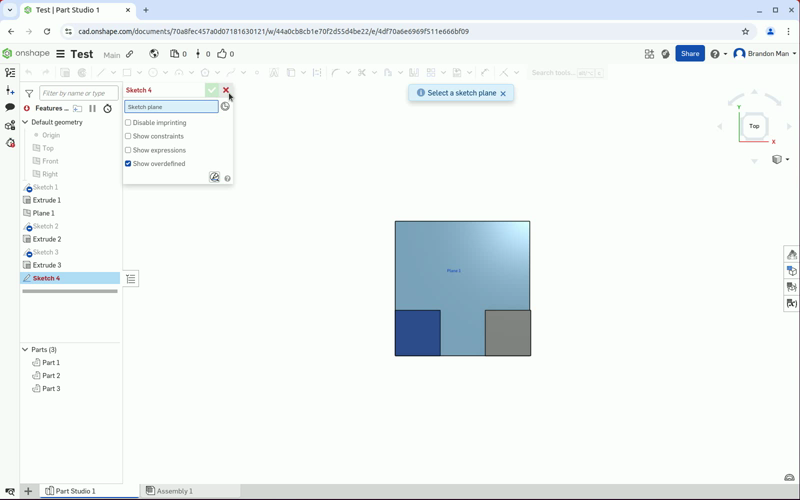
mouse_move(73, 215)
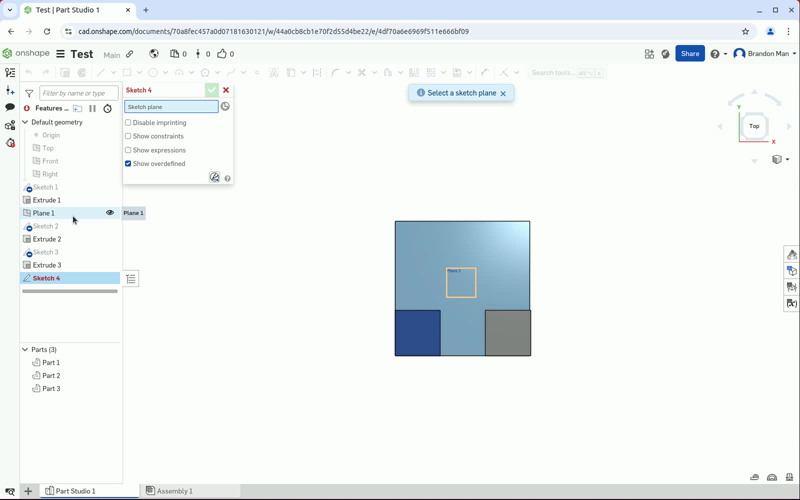
click(73, 215)
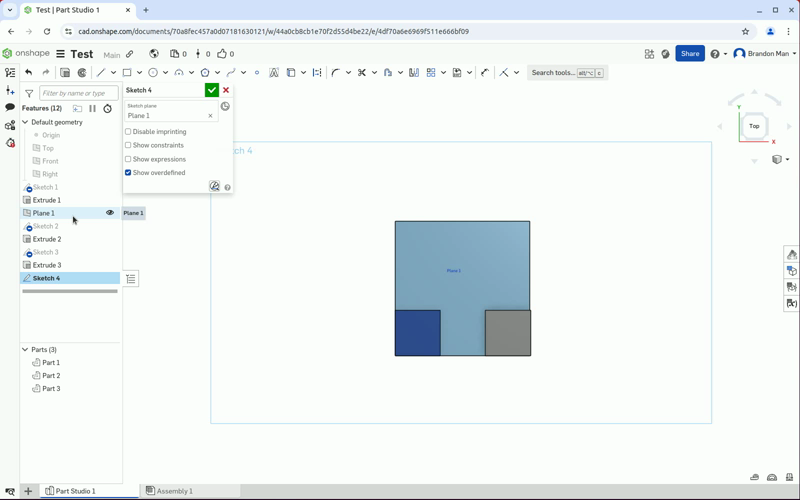
mouse_move(73, 352)
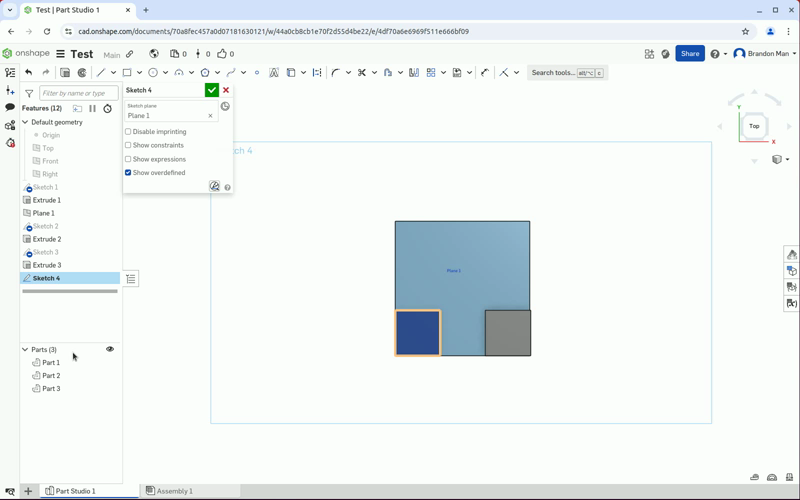
key(y)
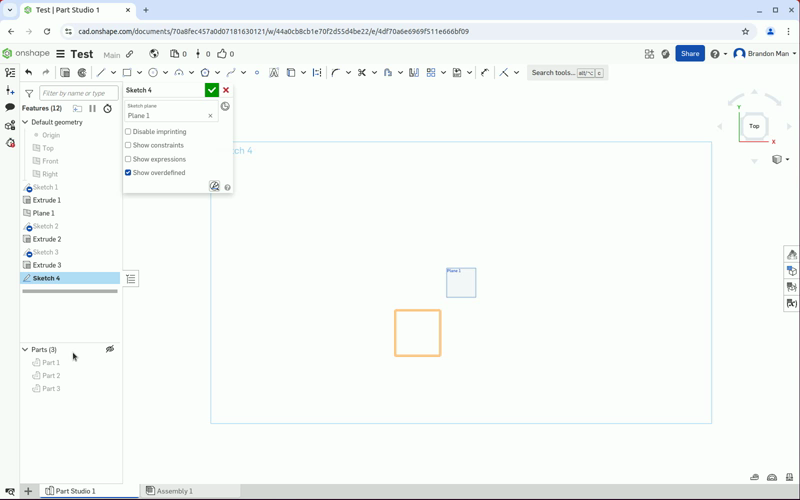
key(l)
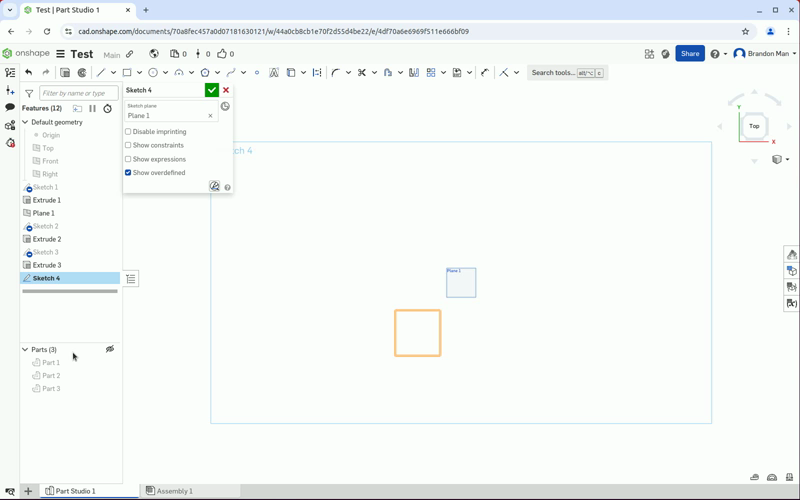
key_down(shift)
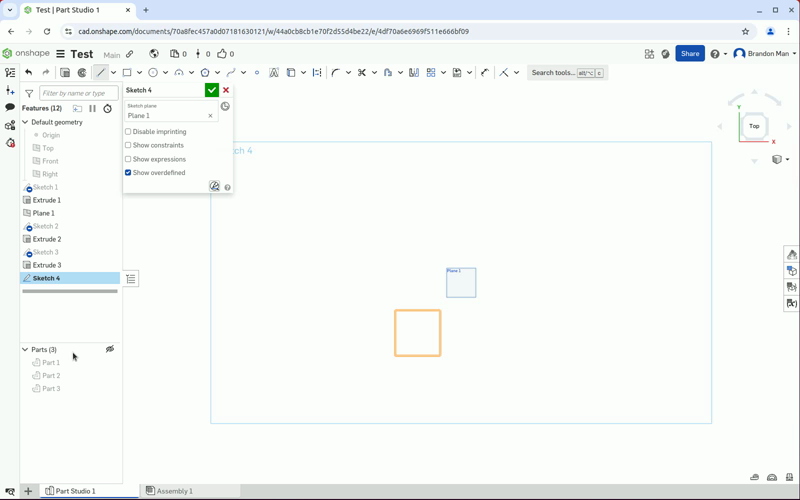
mouse_move(395, 265)
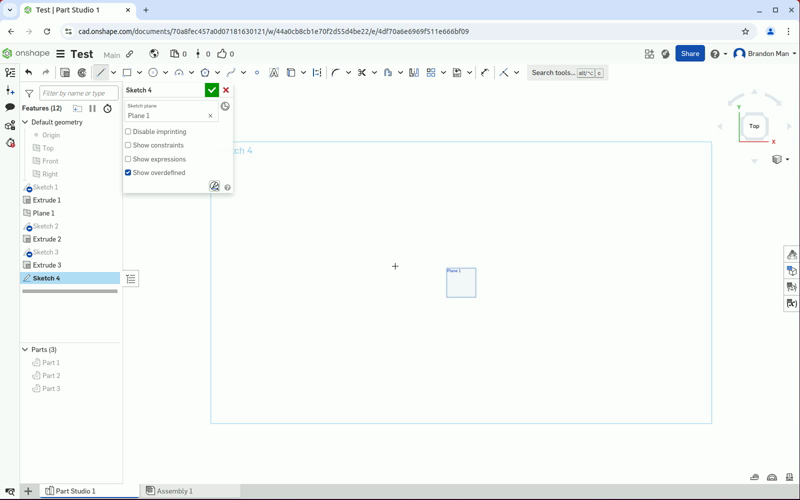
click(395, 265)
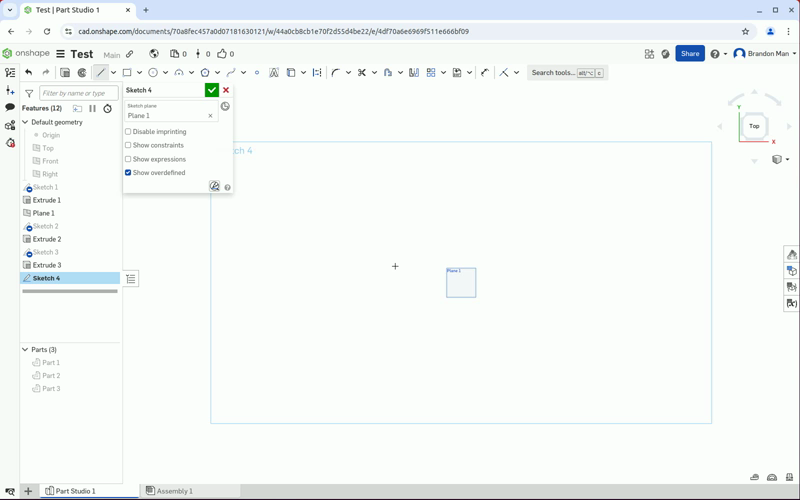
key_up(shift)
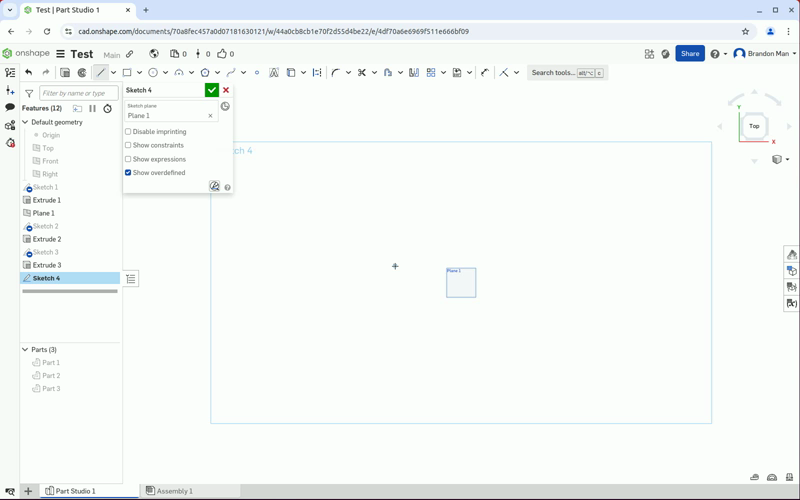
key_down(shift)
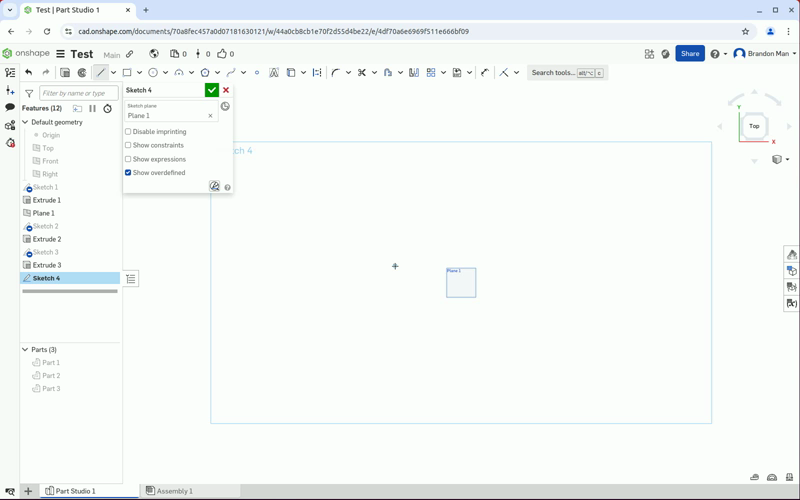
mouse_move(425, 265)
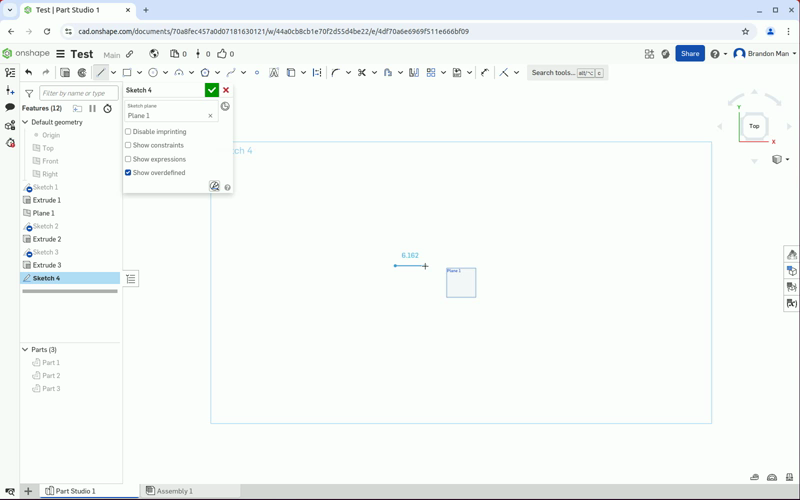
mouse_move(440, 265)
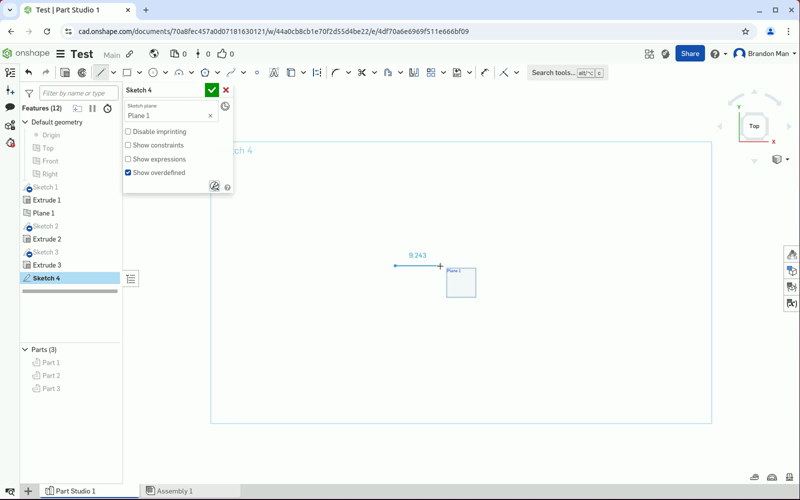
click(440, 265)
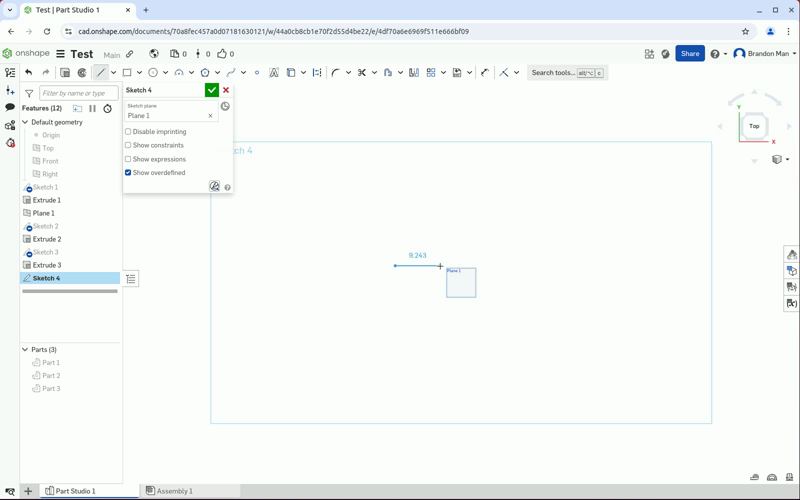
key_up(shift)
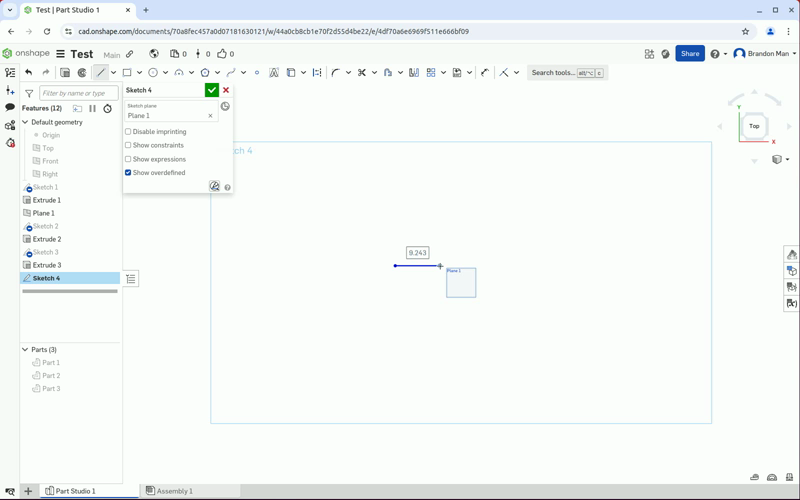
key_down(shift)
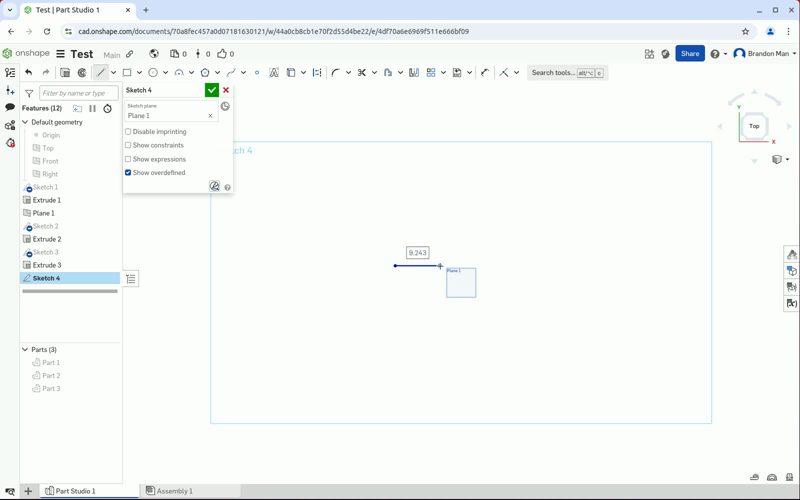
mouse_move(470, 265)
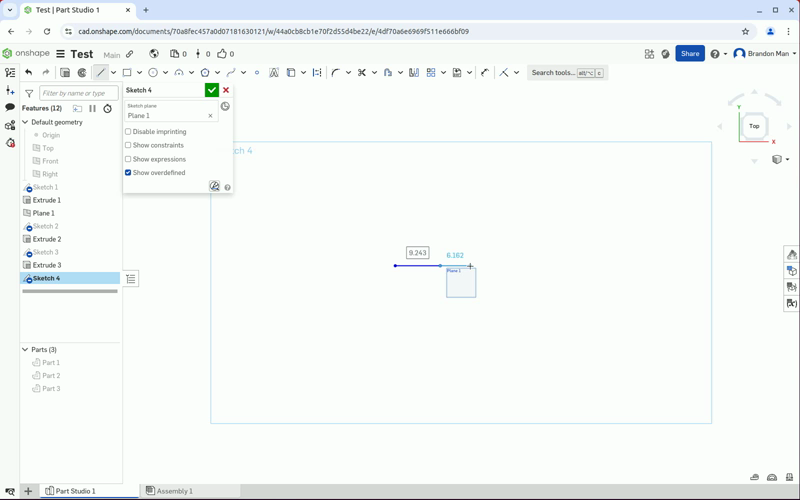
mouse_move(440, 220)
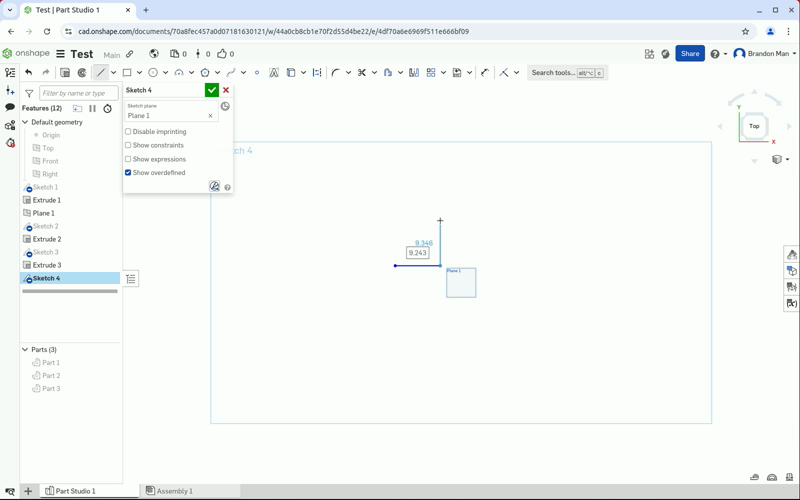
click(440, 220)
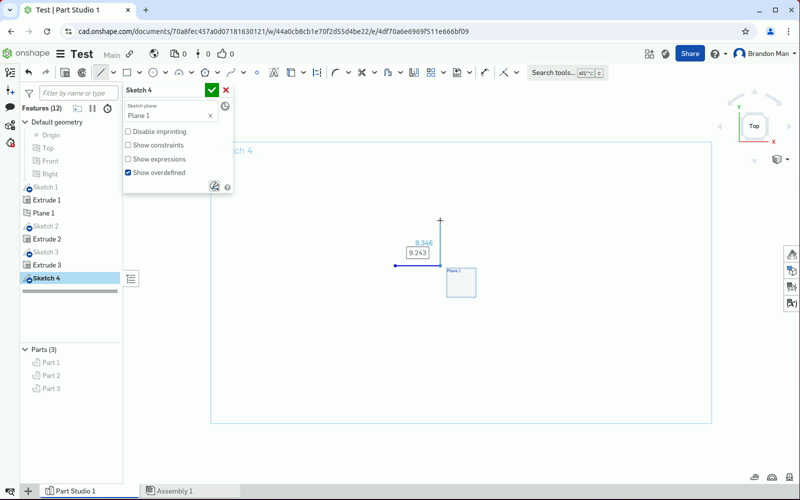
key_up(shift)
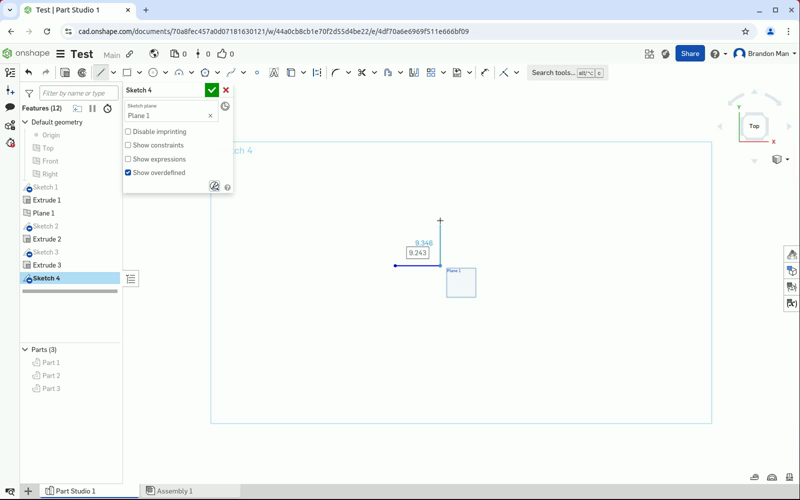
key_down(shift)
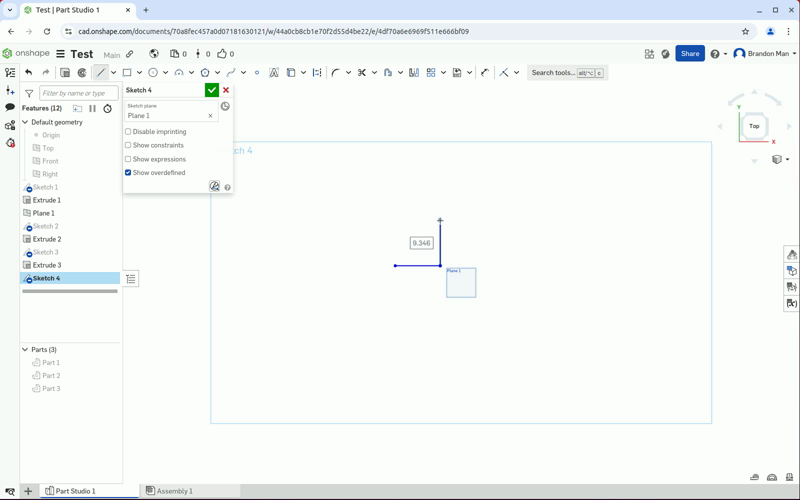
mouse_move(470, 220)
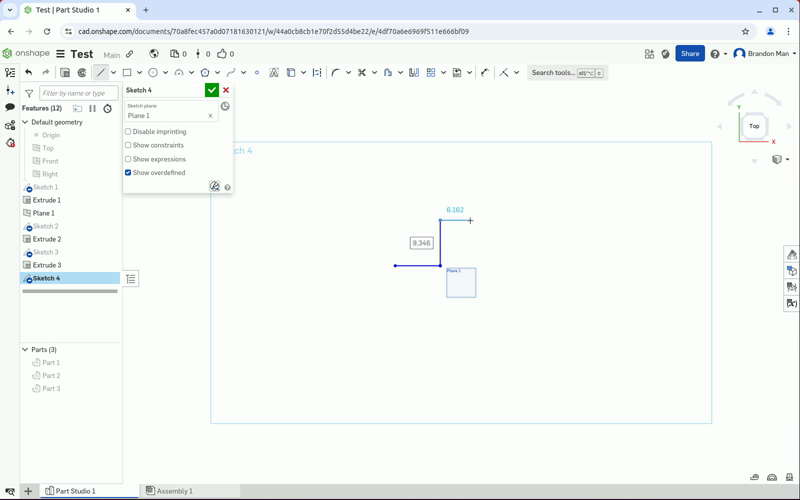
mouse_move(395, 220)
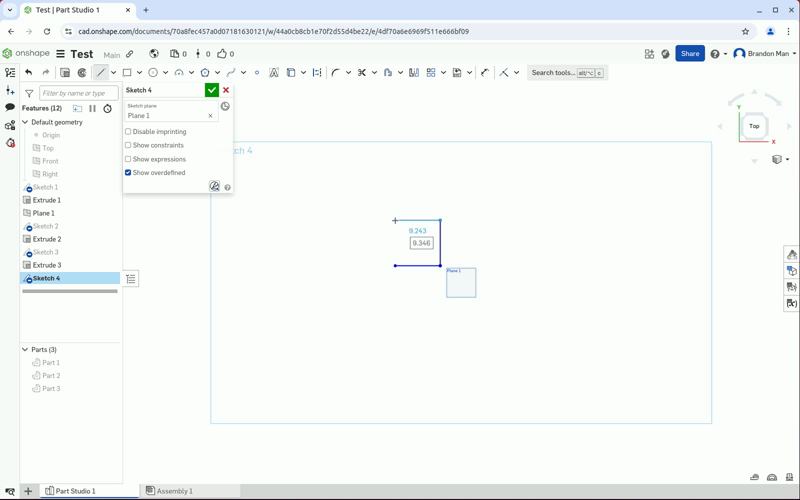
click(395, 220)
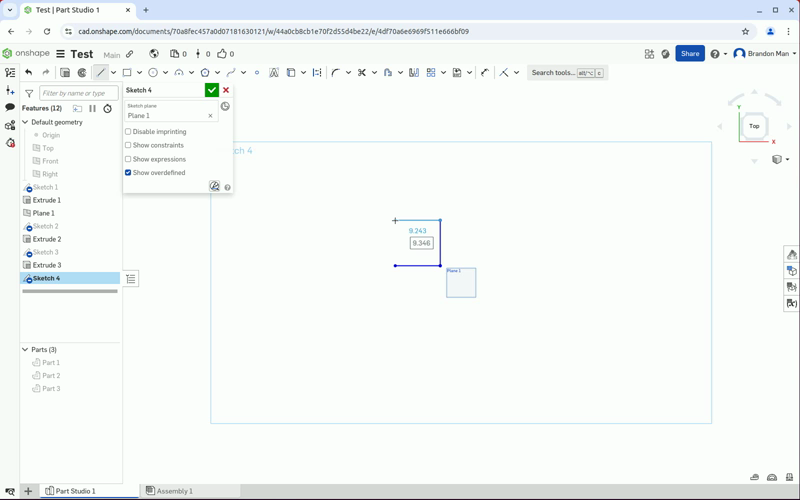
key_up(shift)
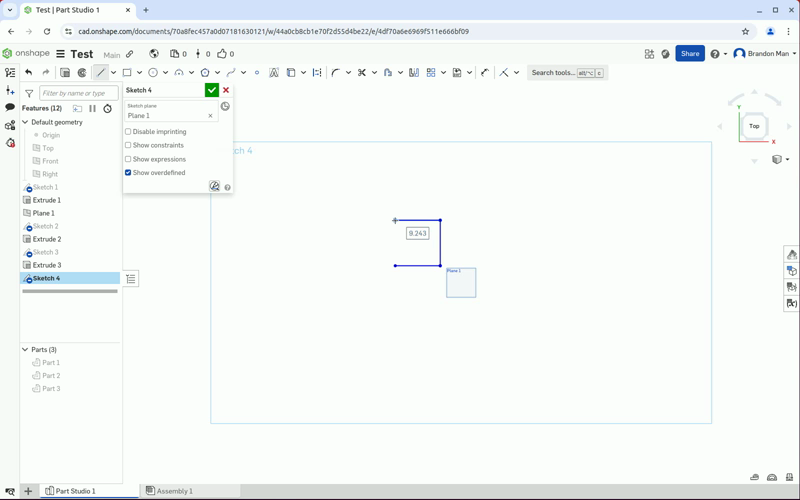
mouse_move(425, 220)
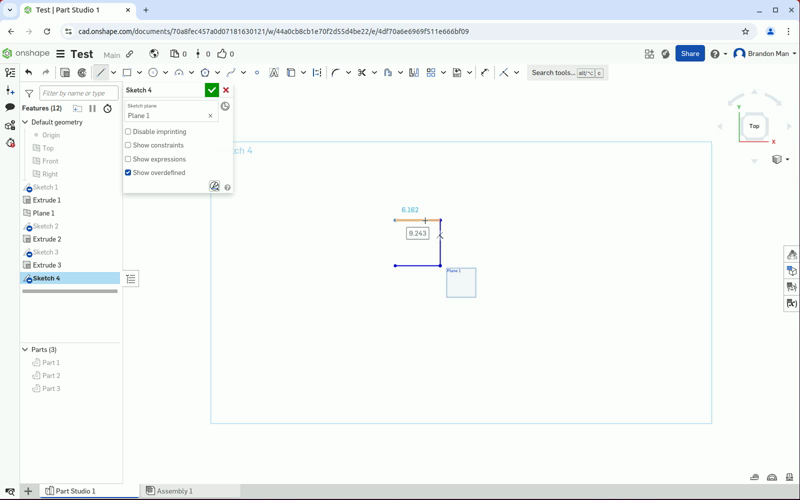
key_down(shift)
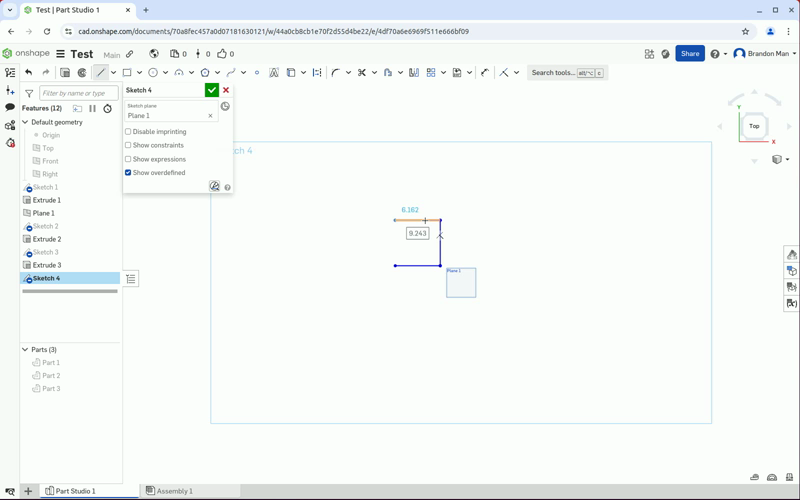
mouse_move(395, 265)
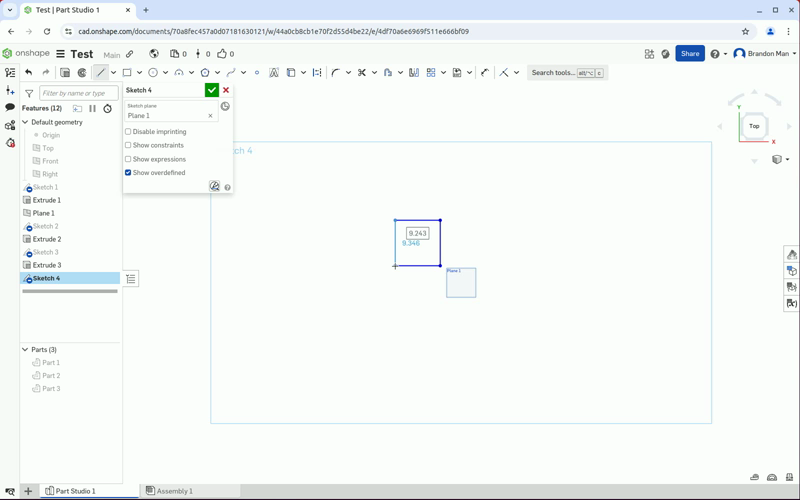
key_up(shift)
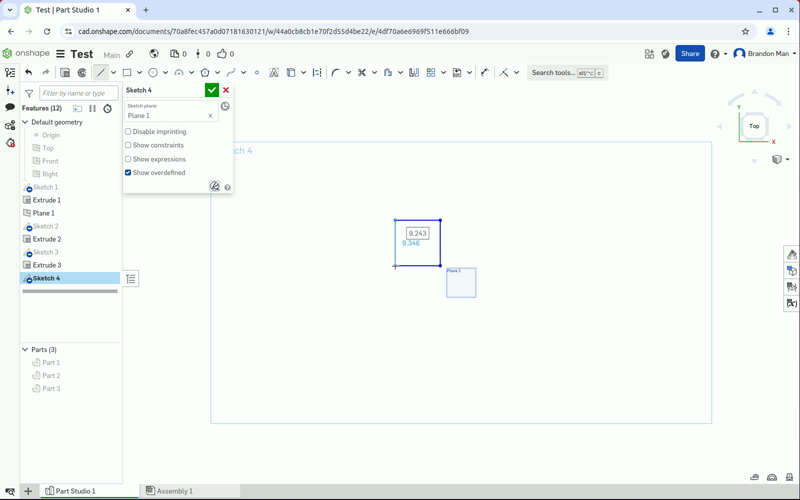
click(395, 265)
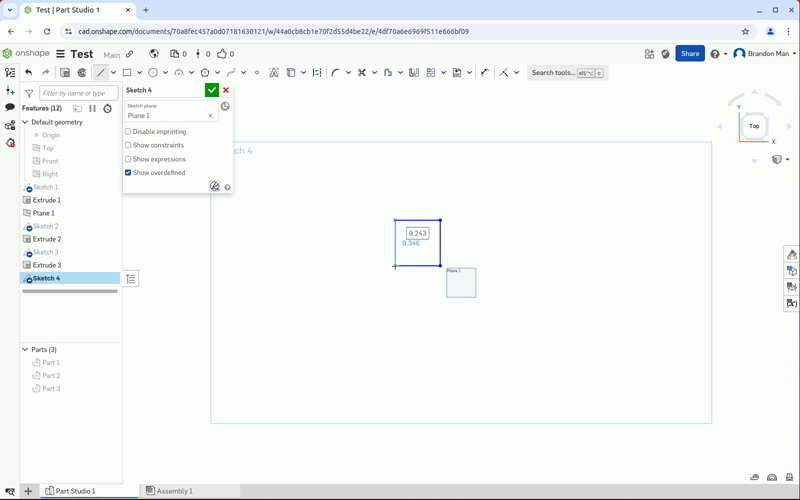
key(esc)
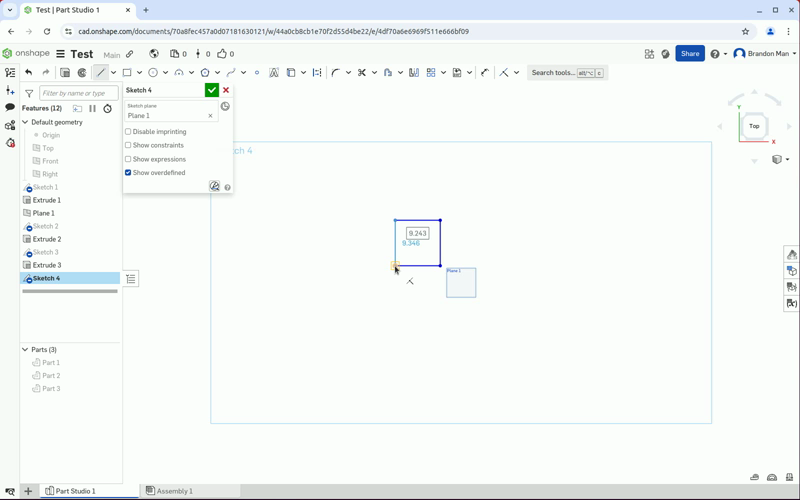
mouse_move(431, 248)
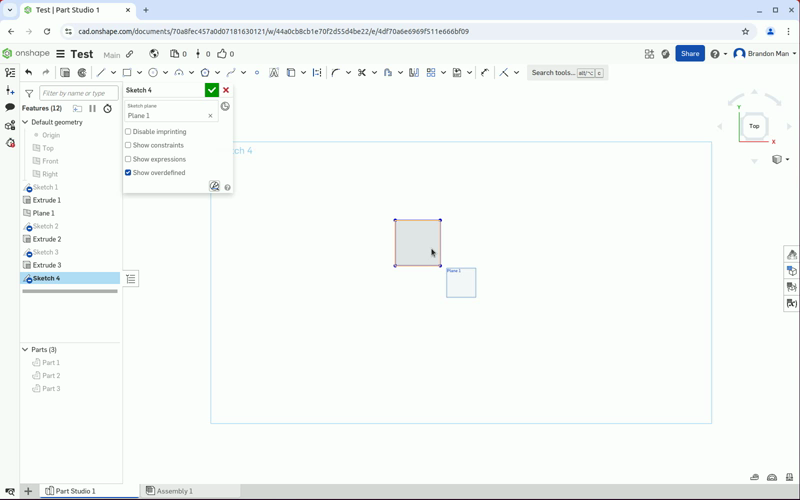
click(431, 248)
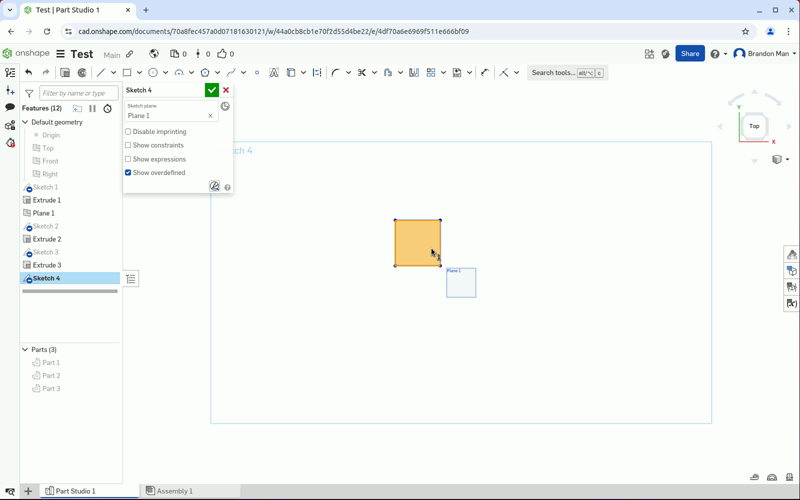
mouse_move(73, 352)
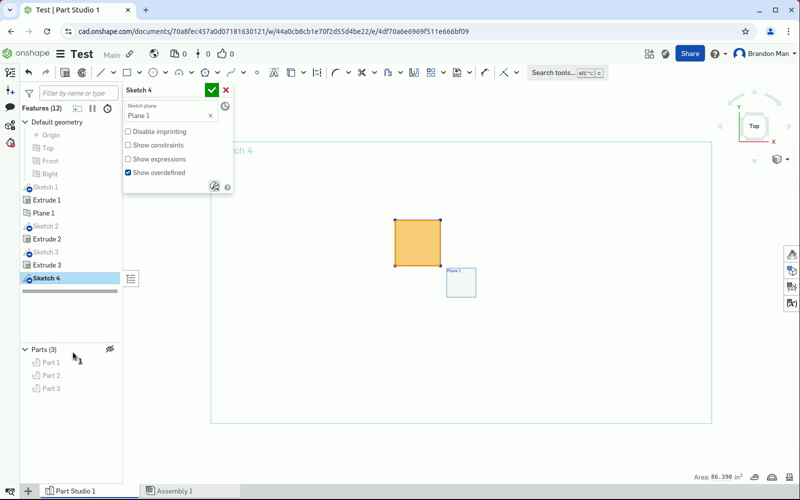
key(shift+y)
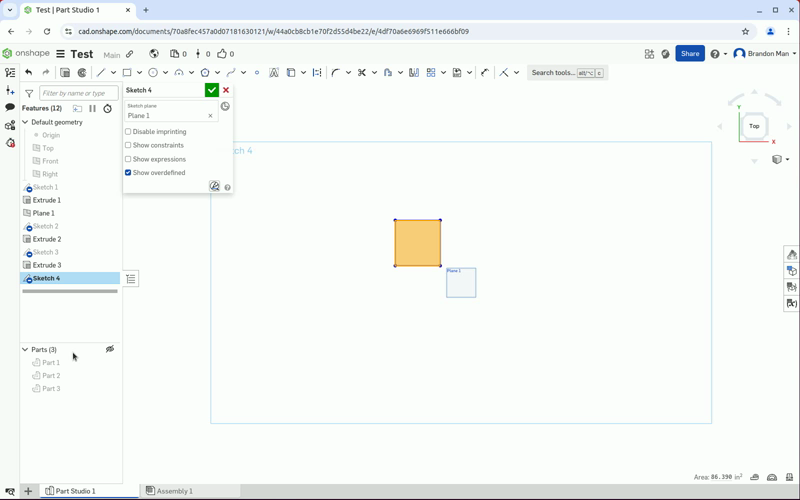
key(shift+e)
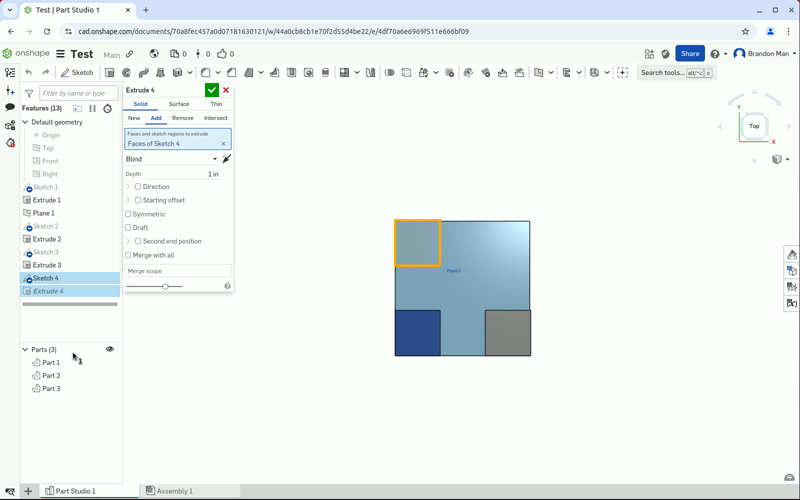
mouse_move(143, 106)
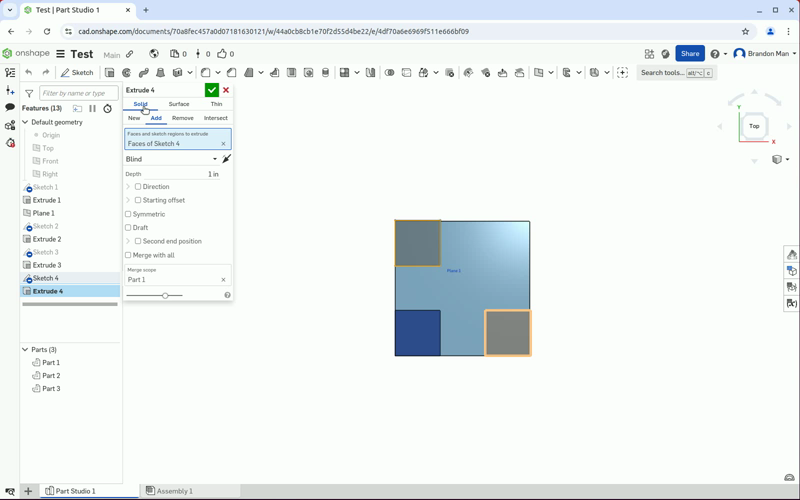
click(143, 106)
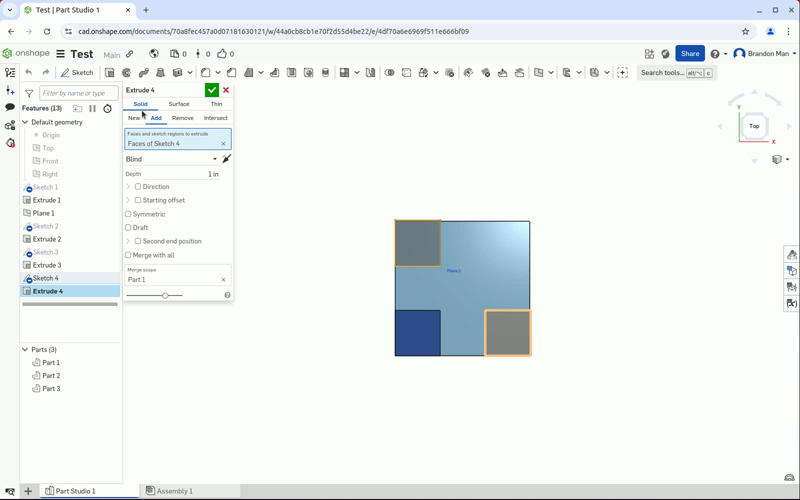
mouse_move(137, 120)
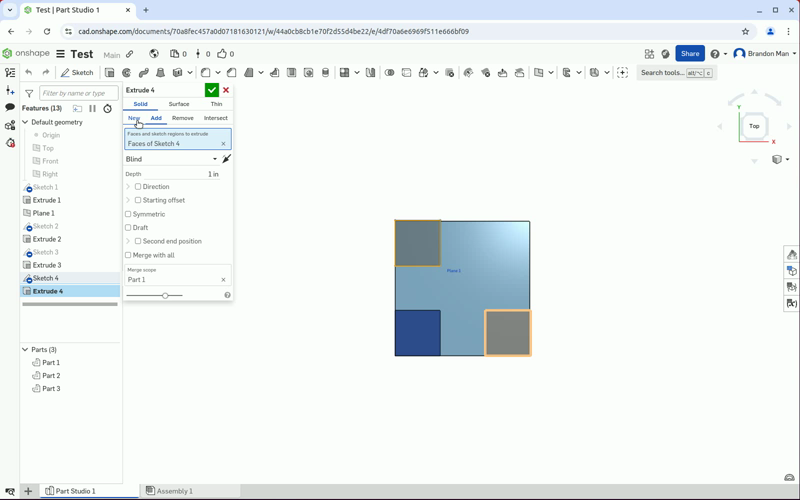
click(137, 120)
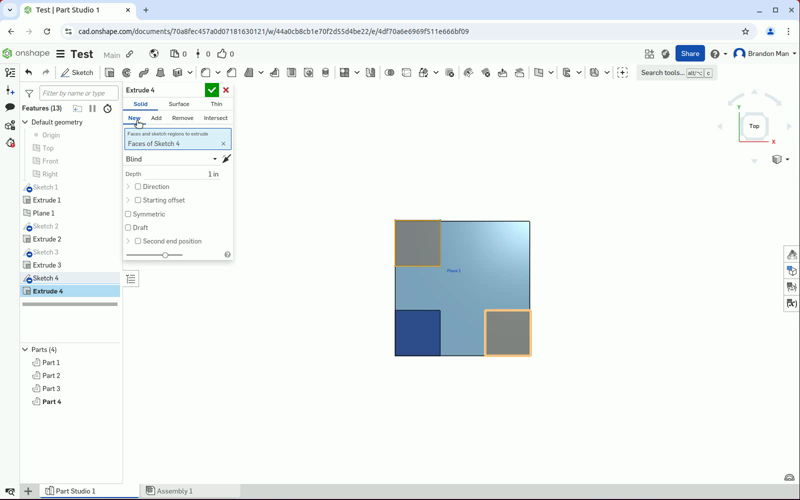
key(tab, 4)
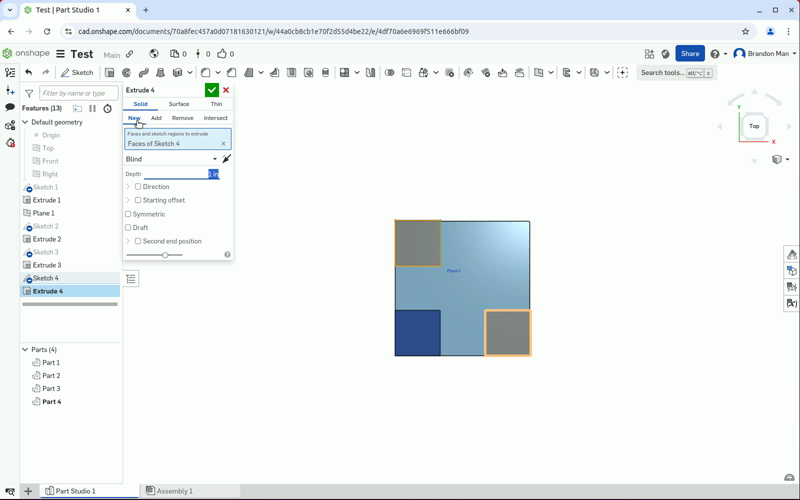
text(13.961)
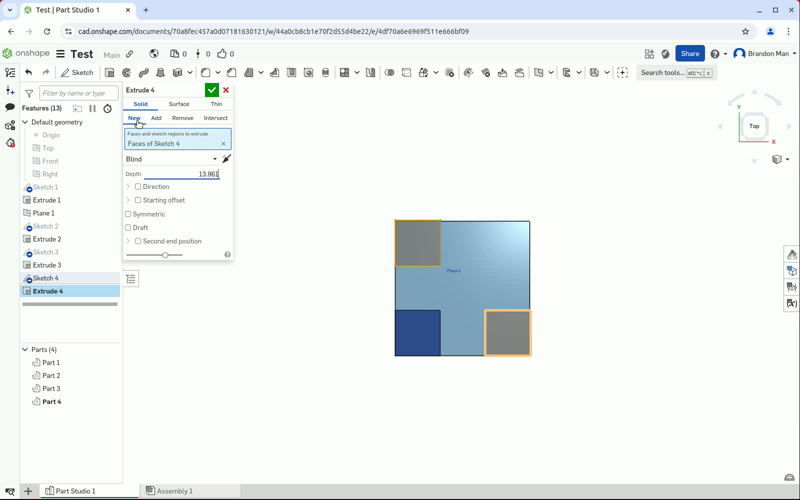
key(enter)
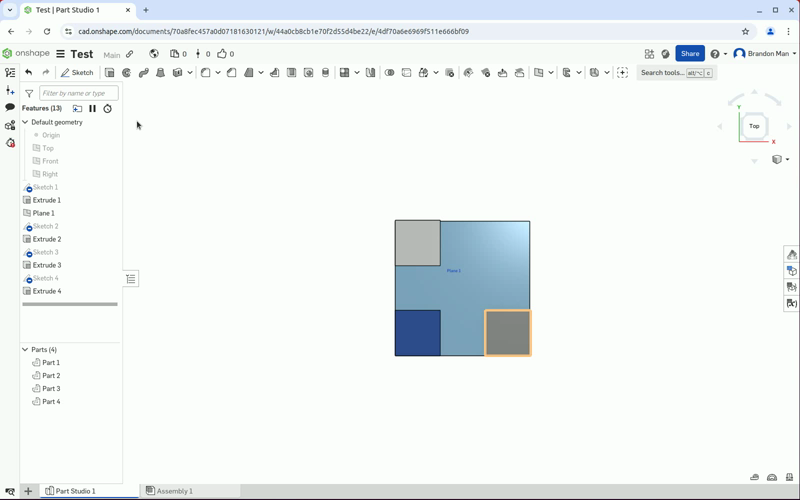
key(shift+h)
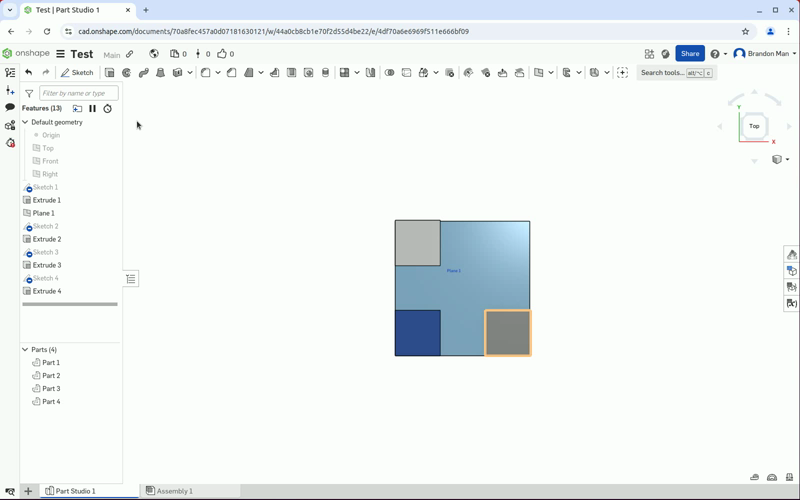
key(shift+h)
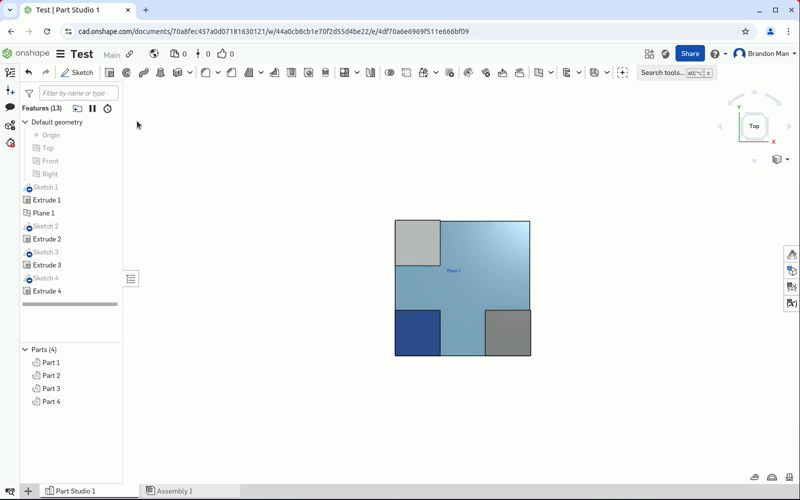
mouse_move(73, 189)
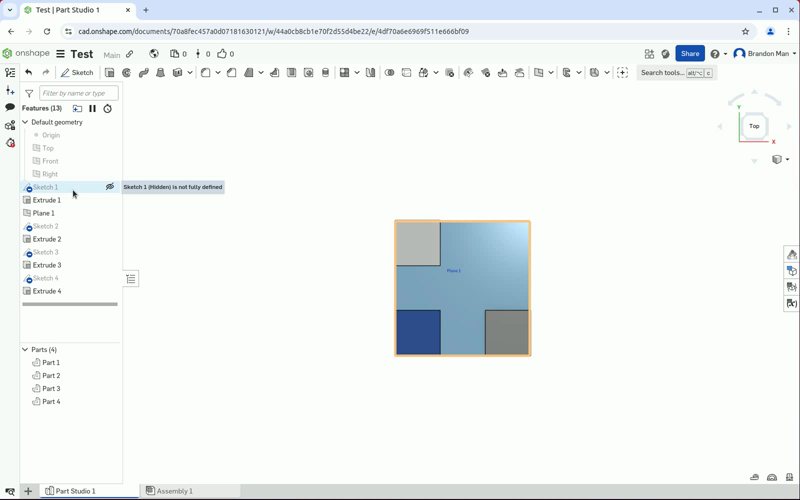
click(73, 189)
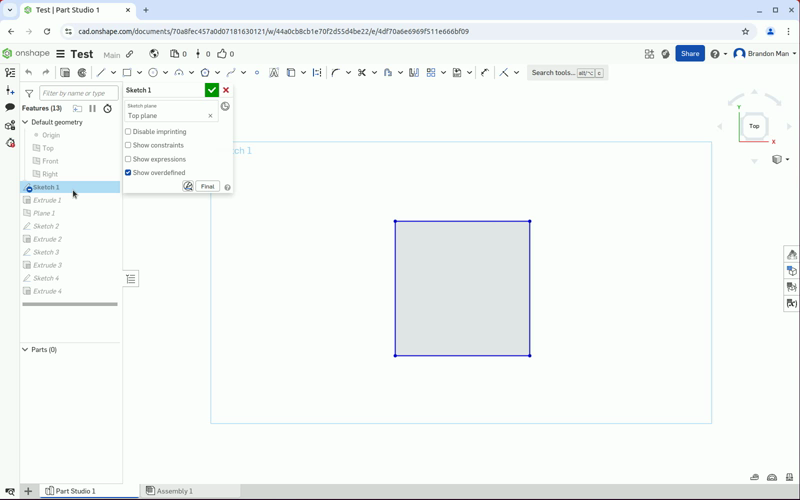
mouse_move(229, 92)
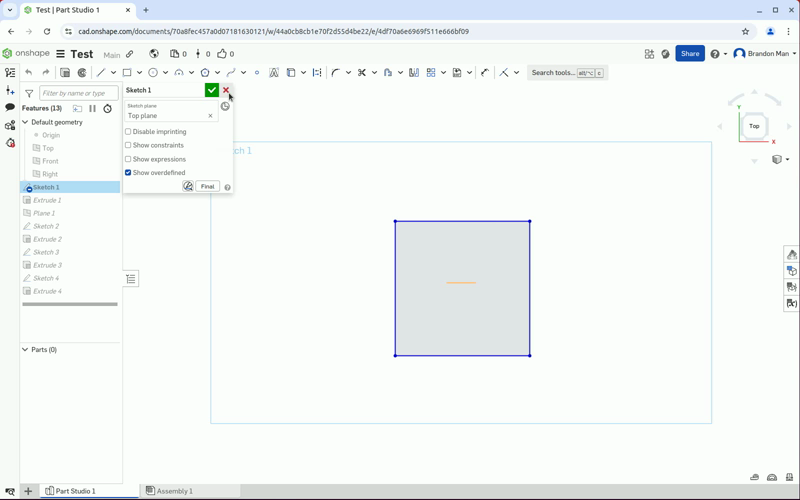
click(229, 92)
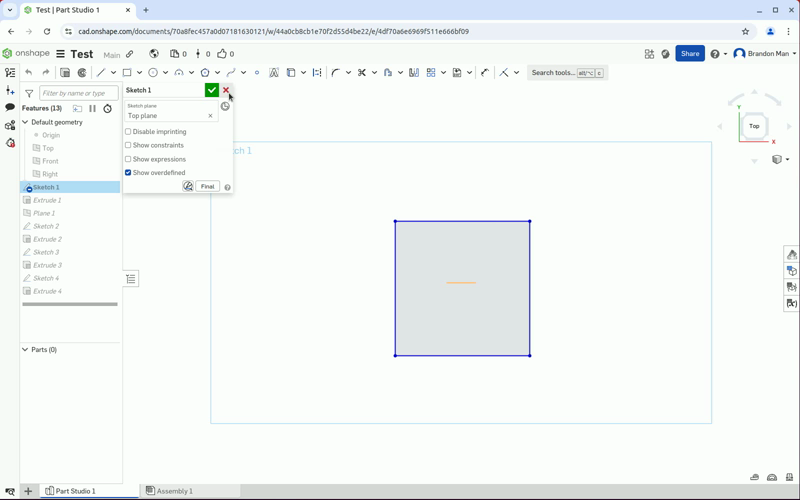
key(shift+s)
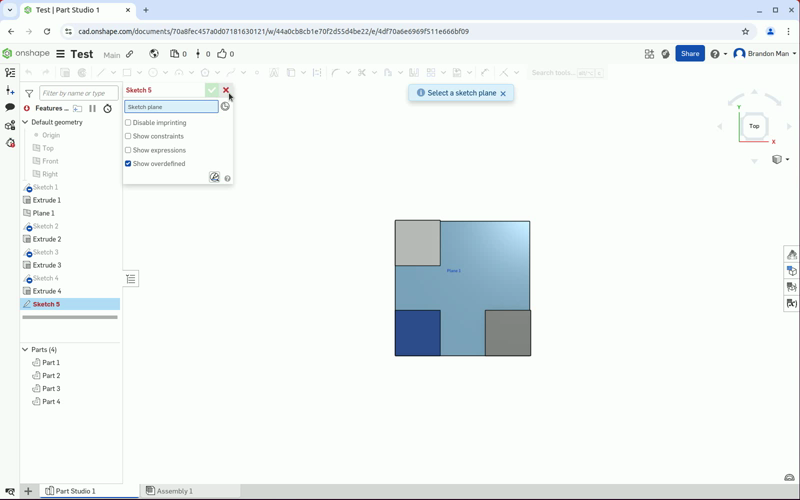
mouse_move(73, 215)
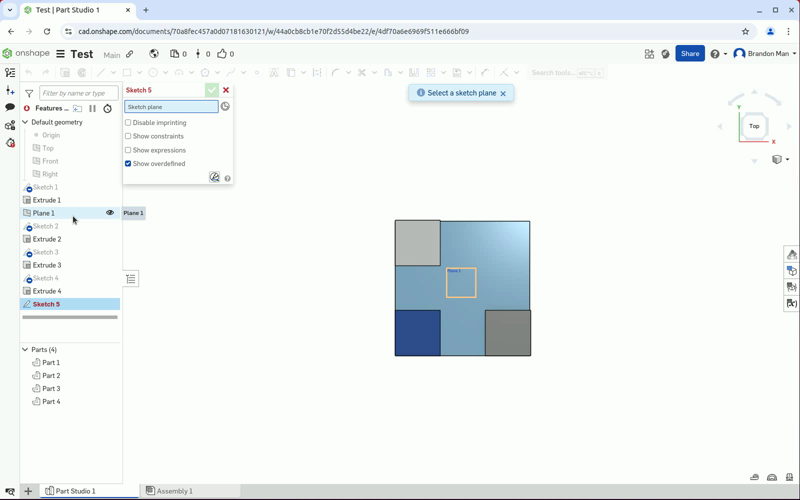
click(73, 215)
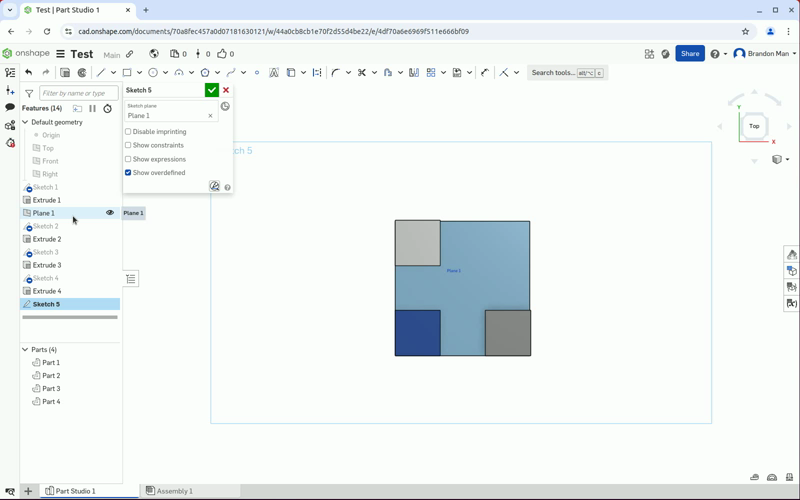
mouse_move(73, 352)
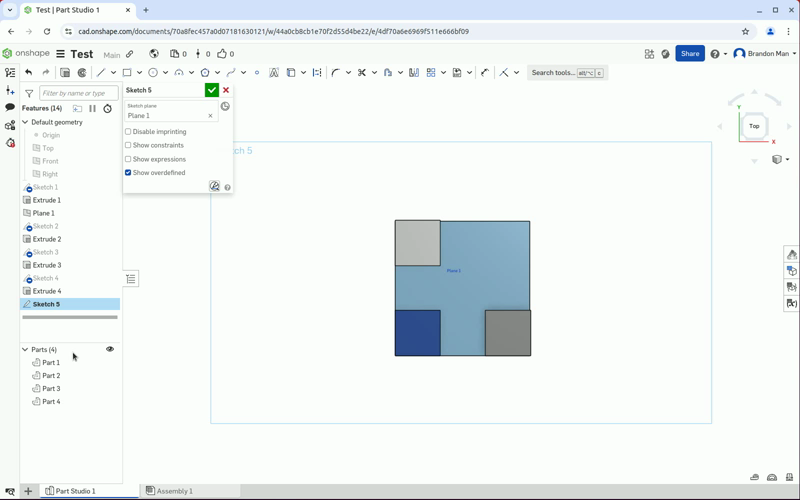
key(y)
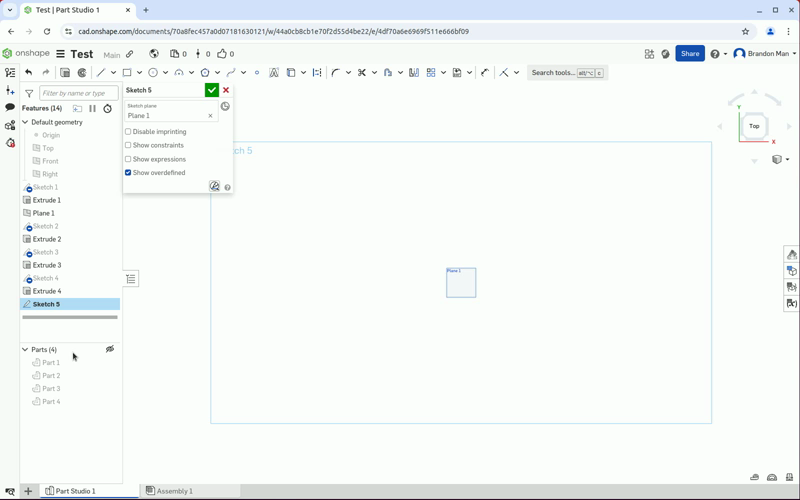
key(l)
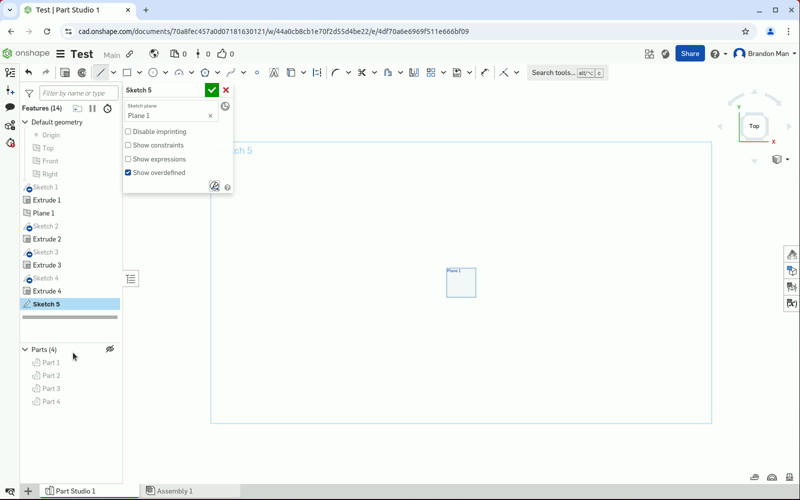
key_down(shift)
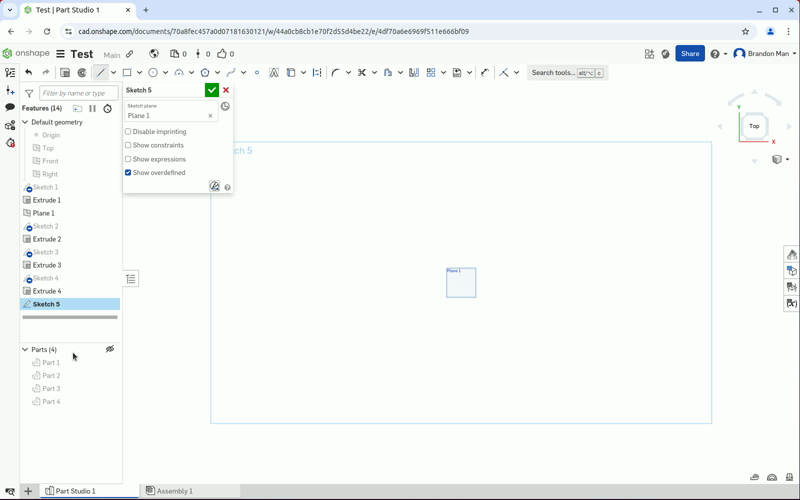
mouse_move(485, 265)
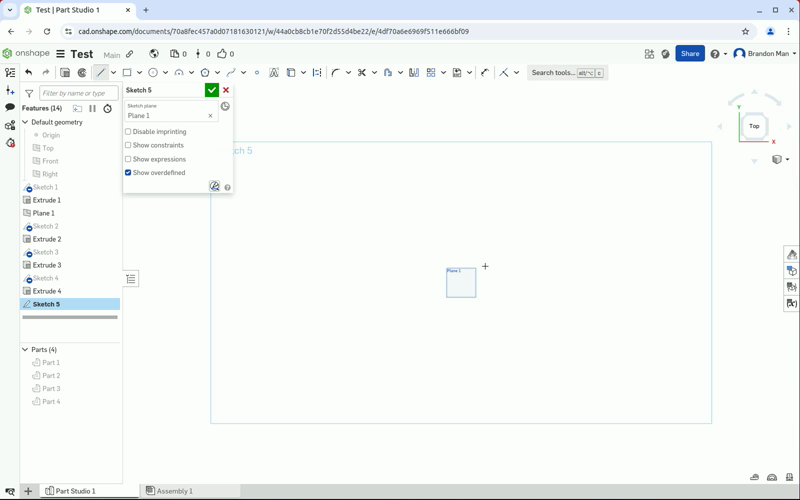
click(485, 265)
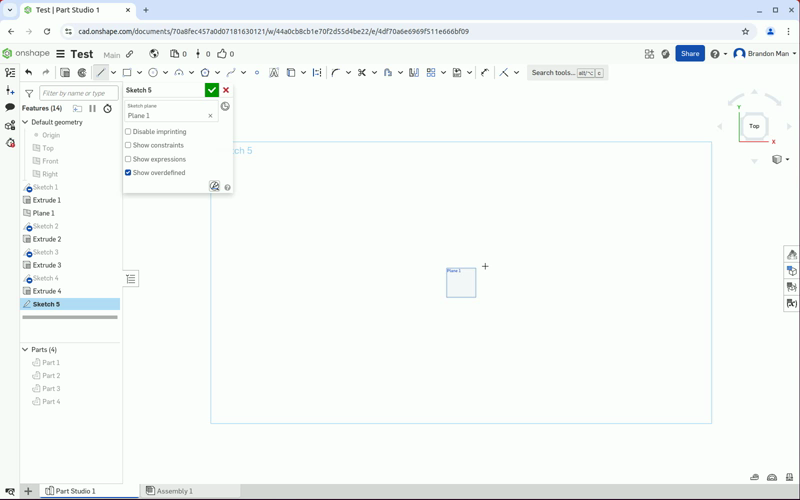
key_up(shift)
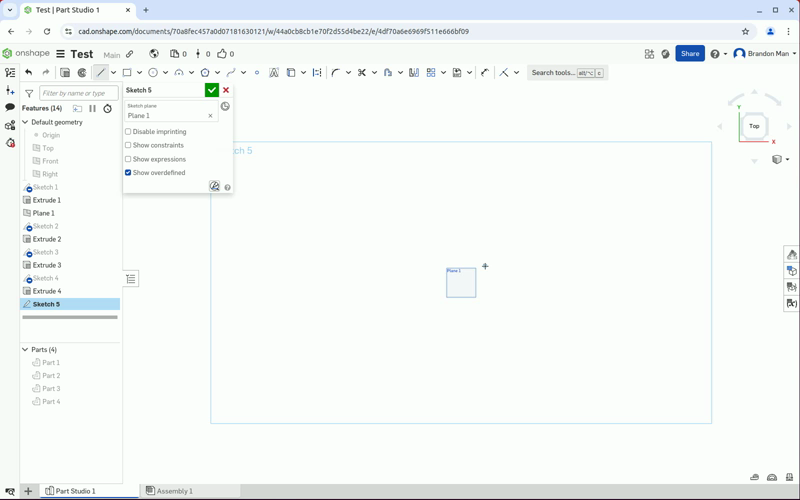
key_down(shift)
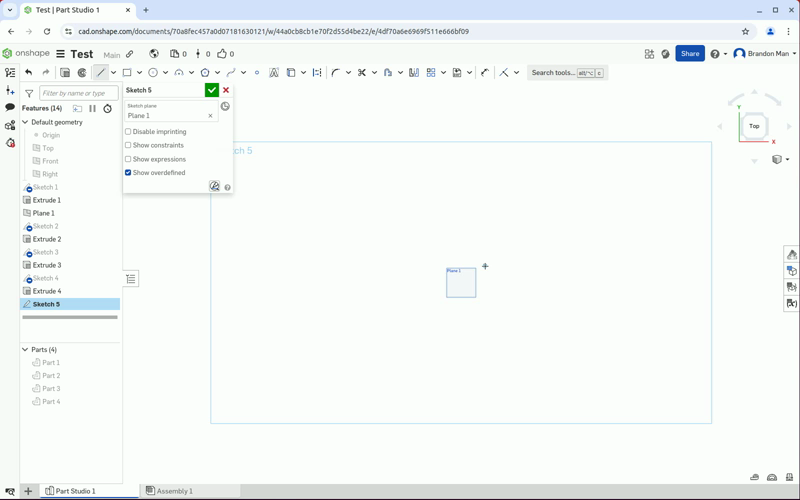
mouse_move(515, 265)
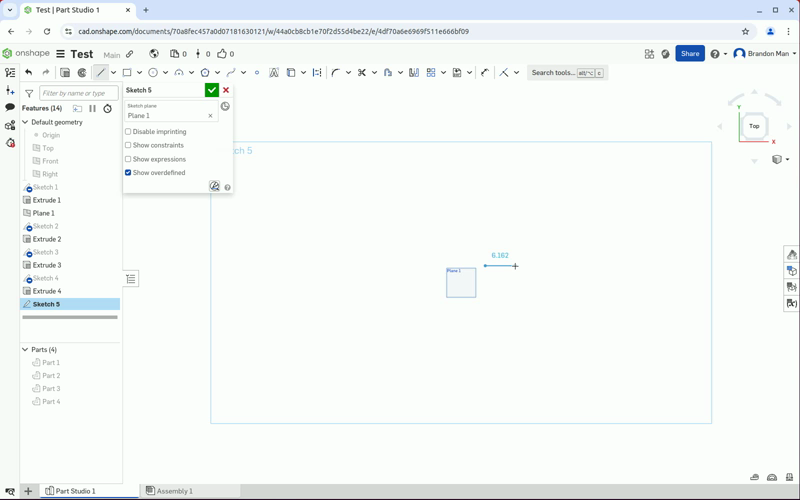
mouse_move(530, 265)
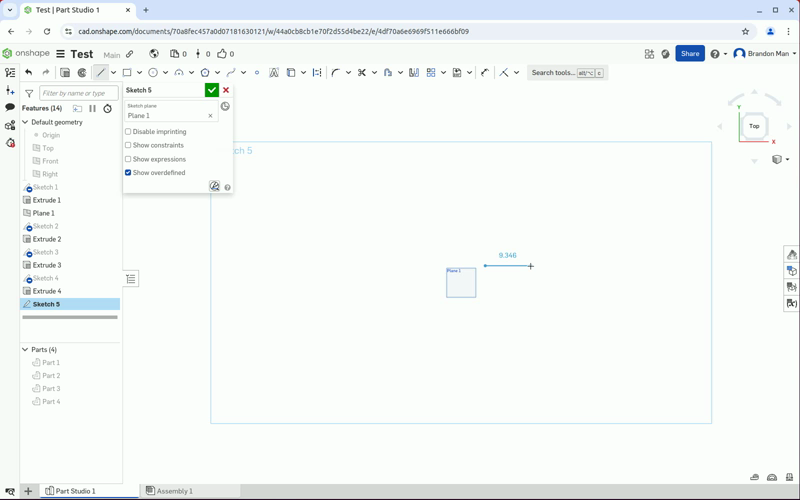
click(530, 265)
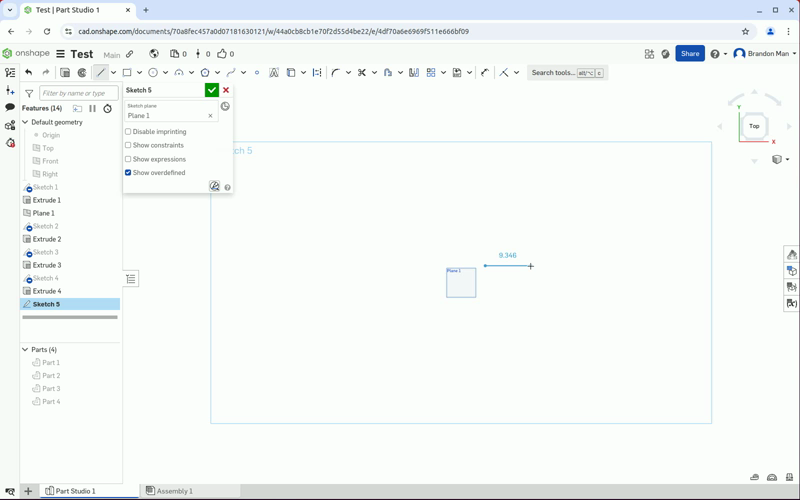
key_up(shift)
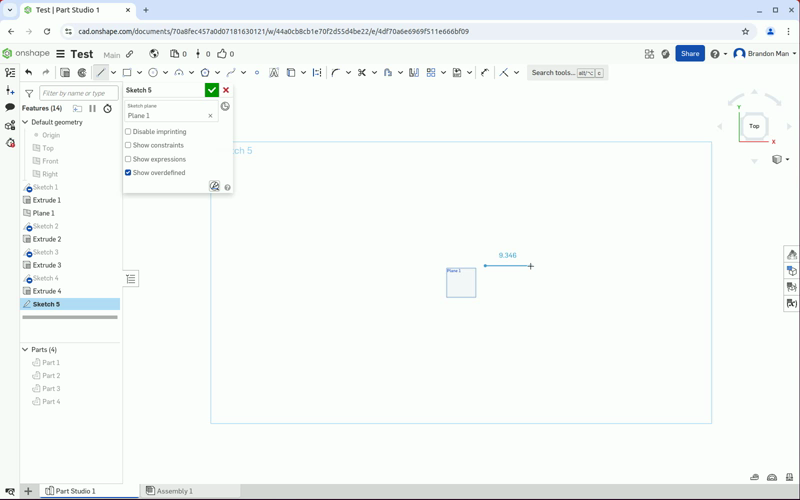
key_down(shift)
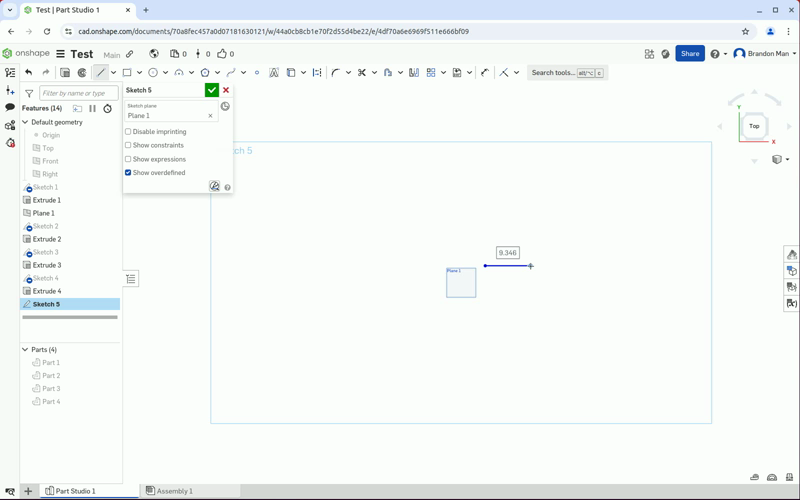
mouse_move(560, 265)
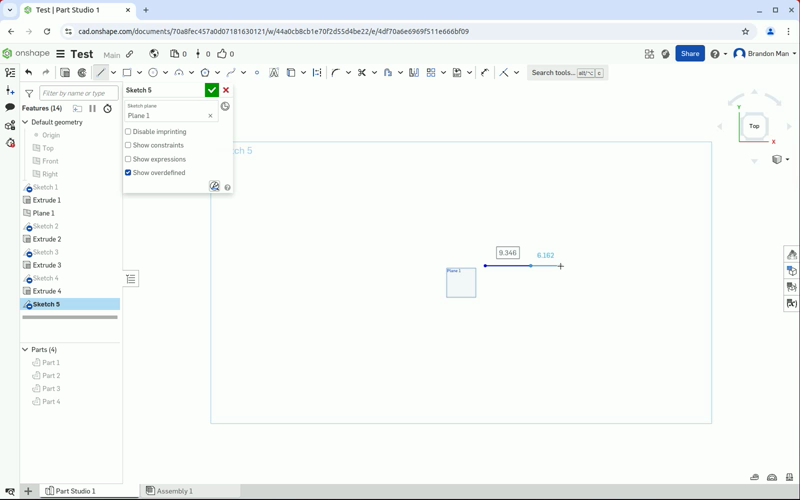
mouse_move(530, 220)
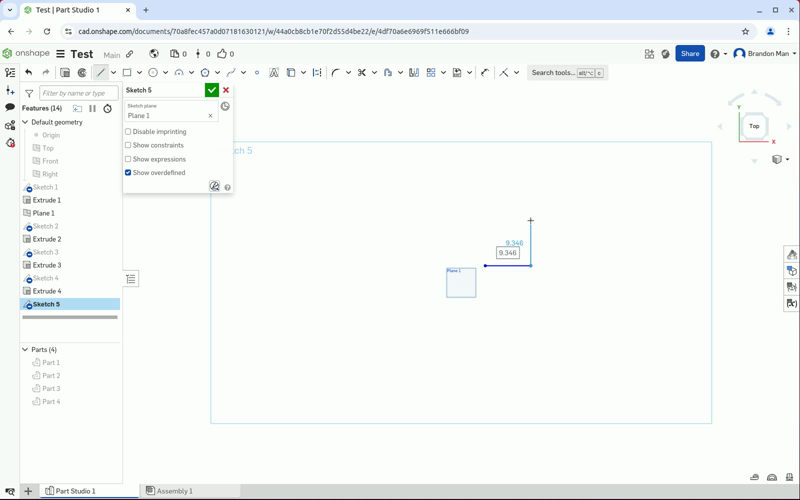
click(530, 220)
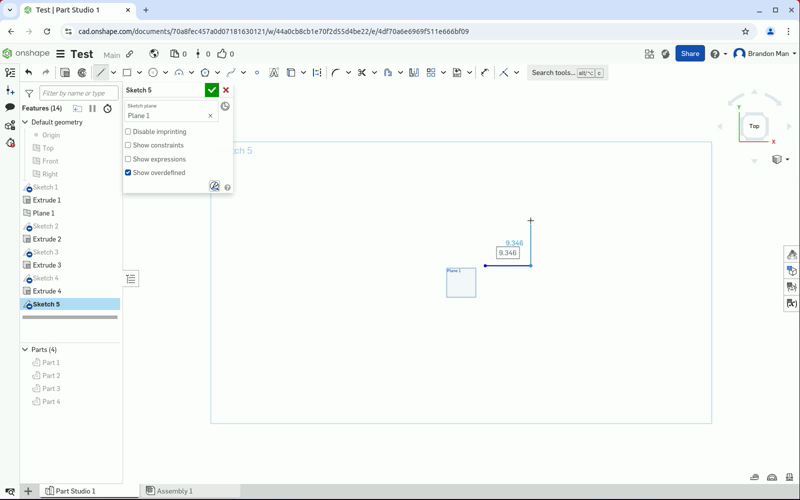
key_up(shift)
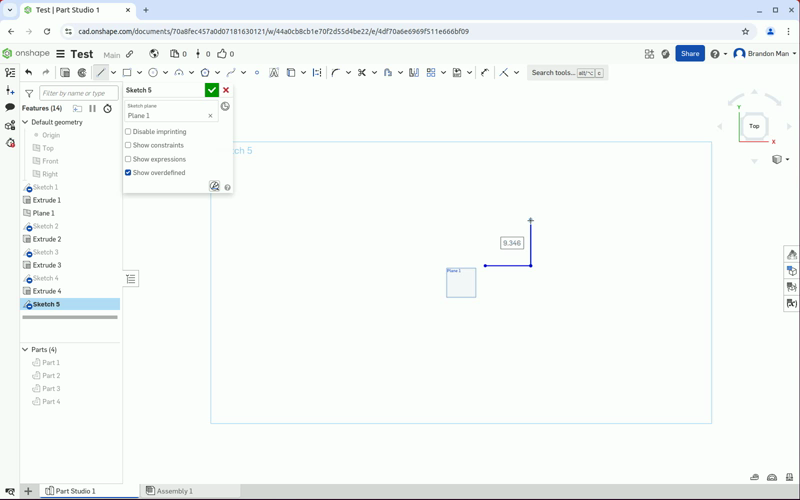
key_down(shift)
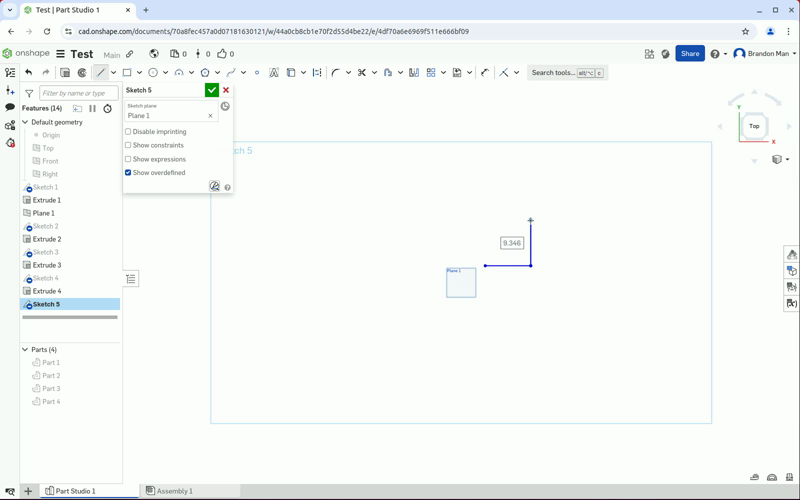
mouse_move(560, 220)
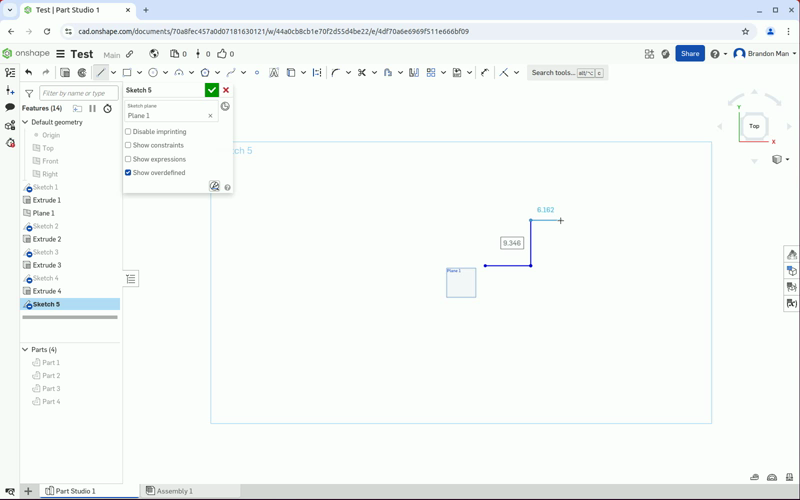
mouse_move(485, 220)
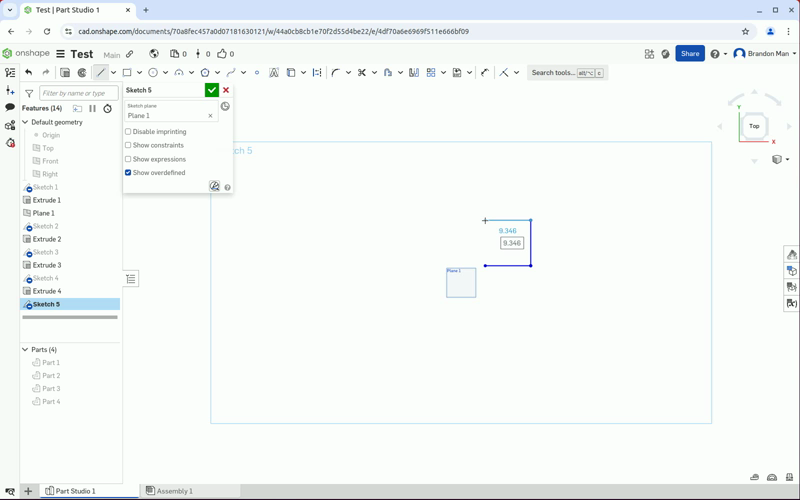
click(485, 220)
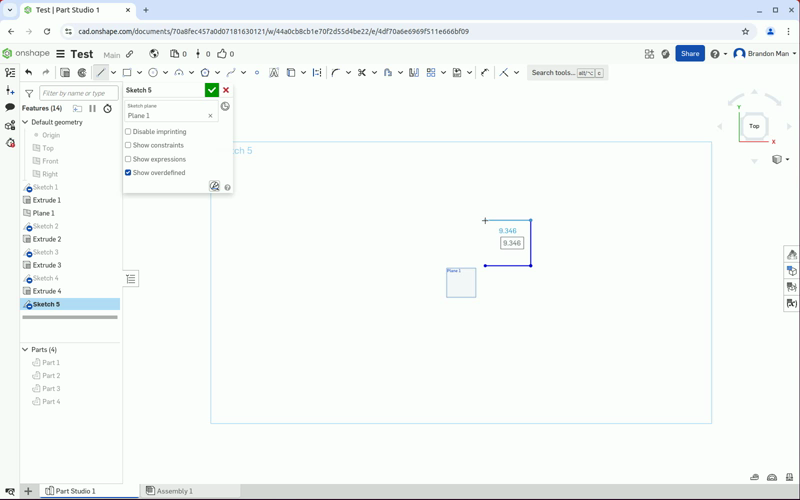
key_up(shift)
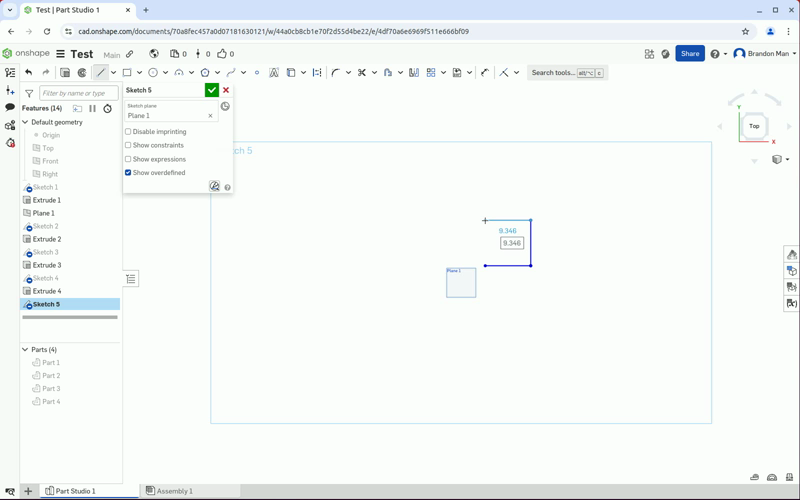
mouse_move(515, 220)
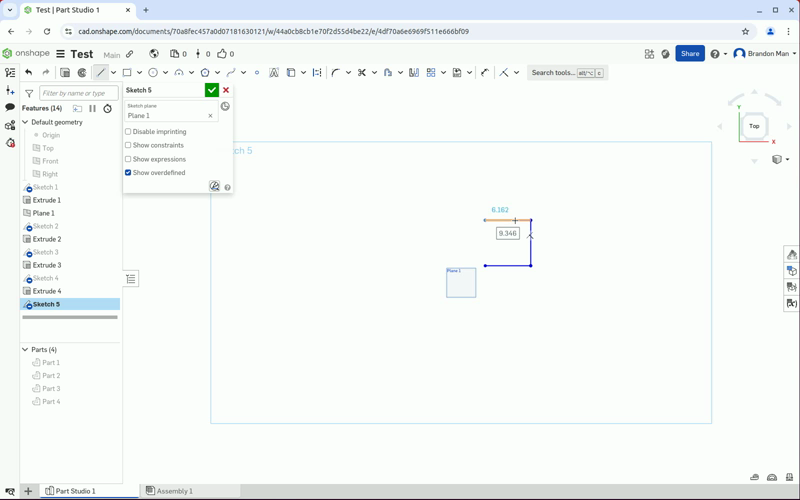
key_down(shift)
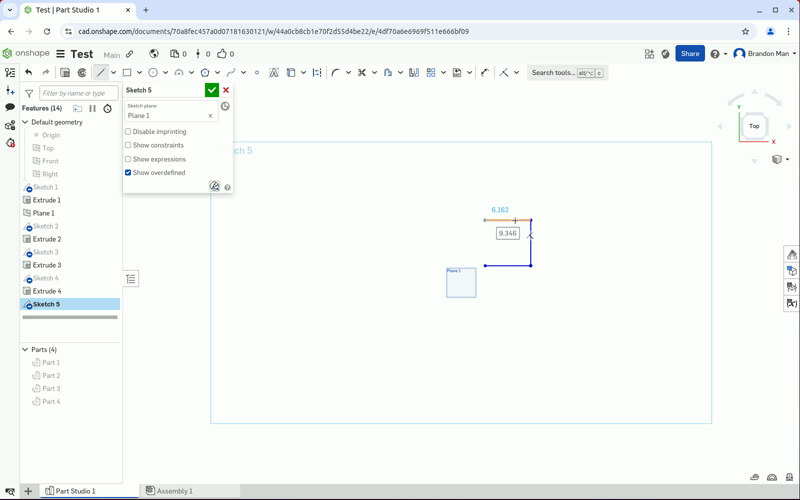
mouse_move(485, 265)
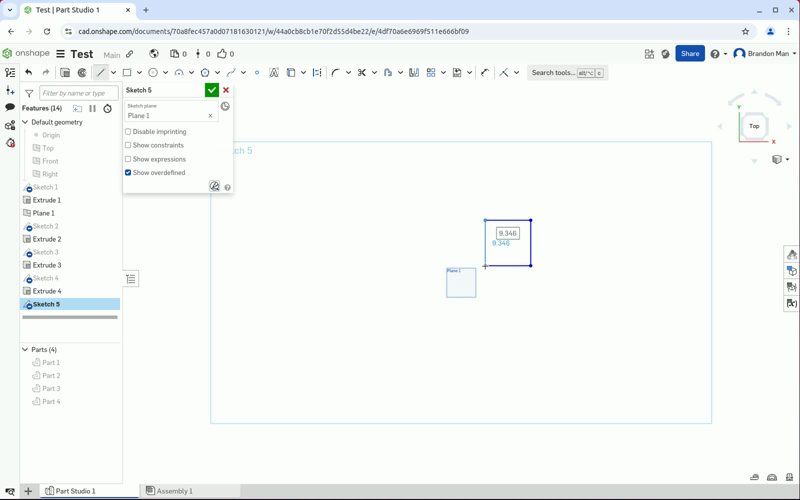
key_up(shift)
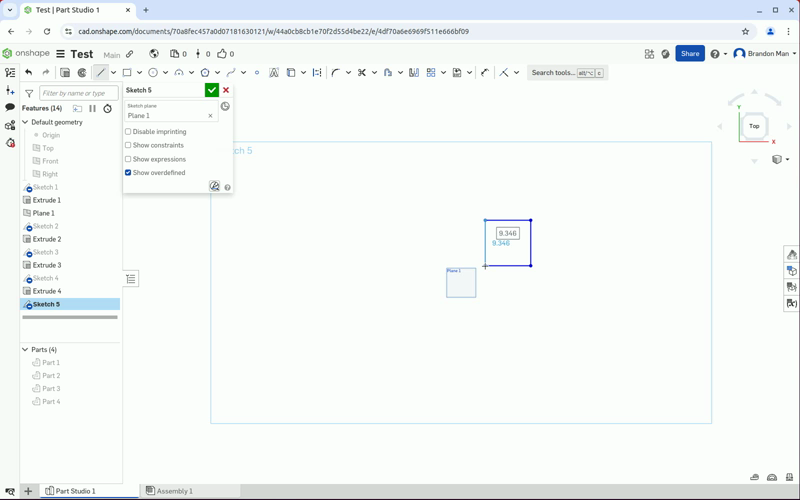
click(485, 265)
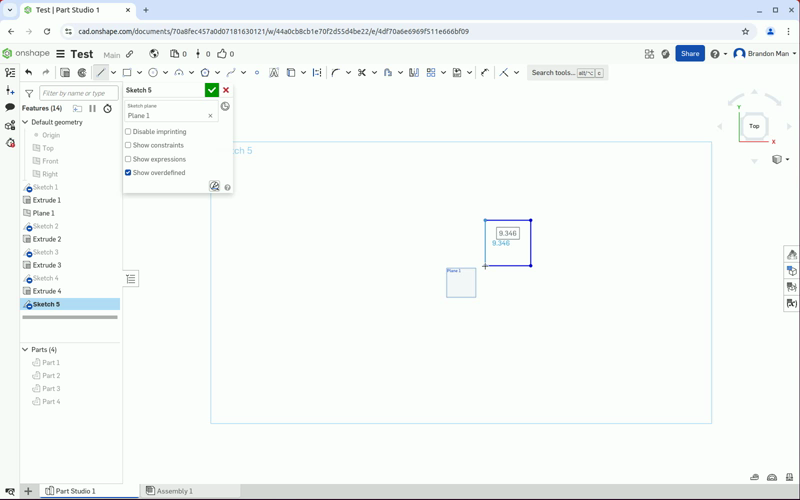
key(esc)
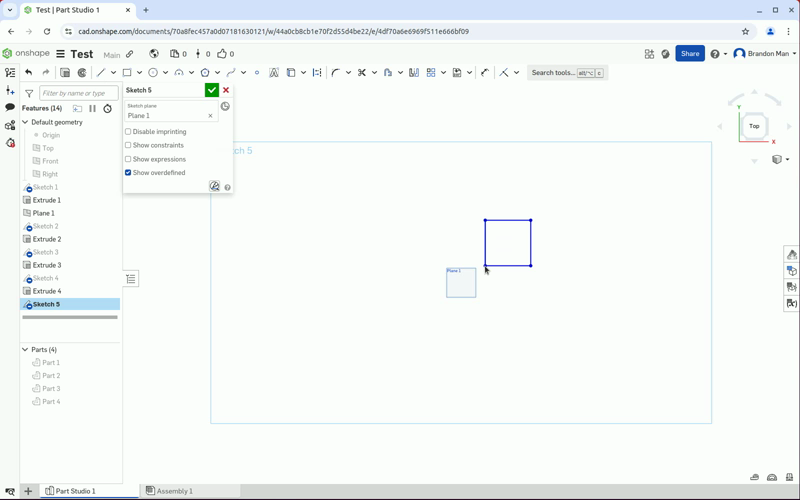
mouse_move(509, 253)
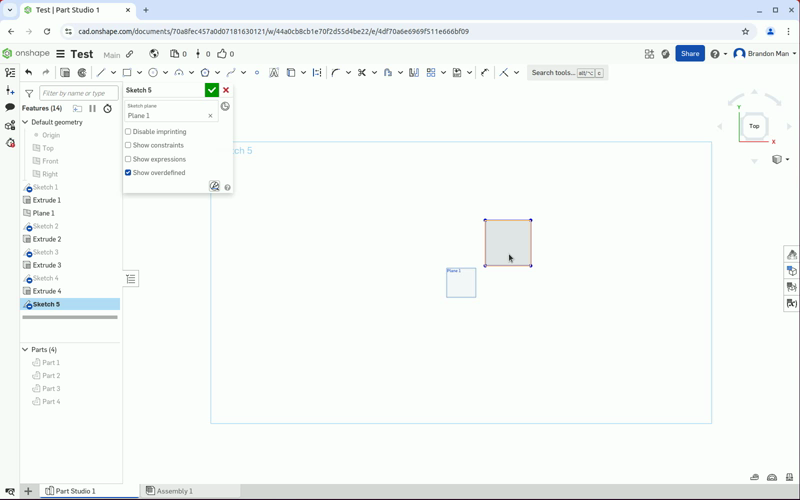
click(509, 253)
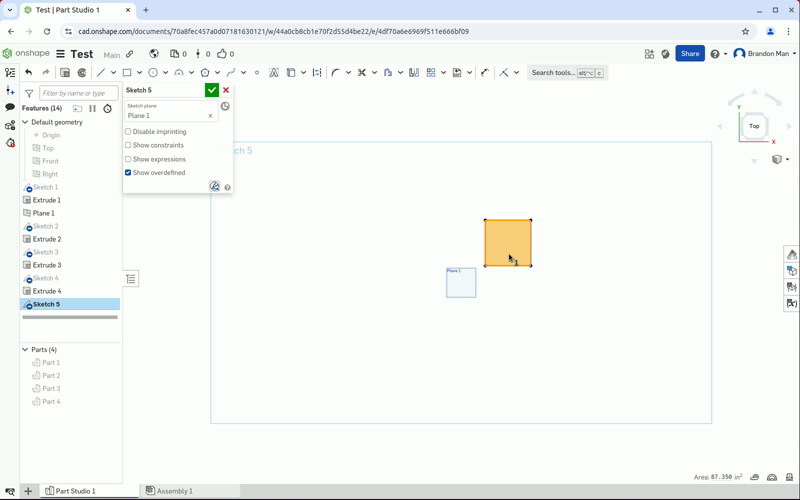
mouse_move(73, 352)
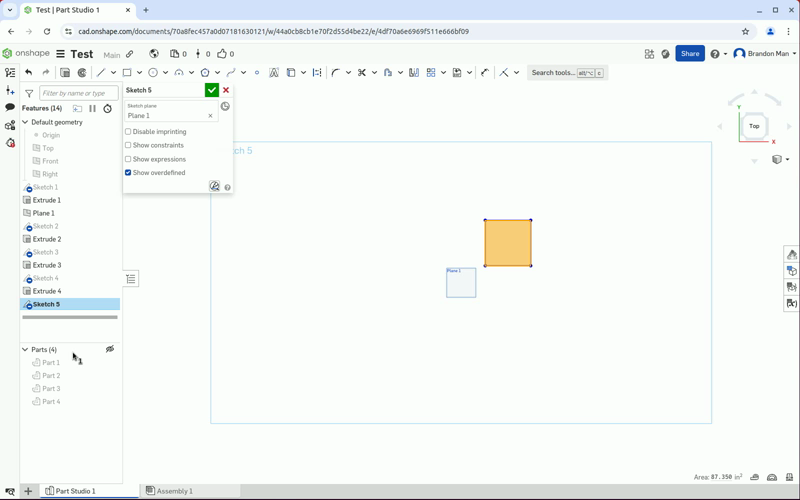
key(shift+y)
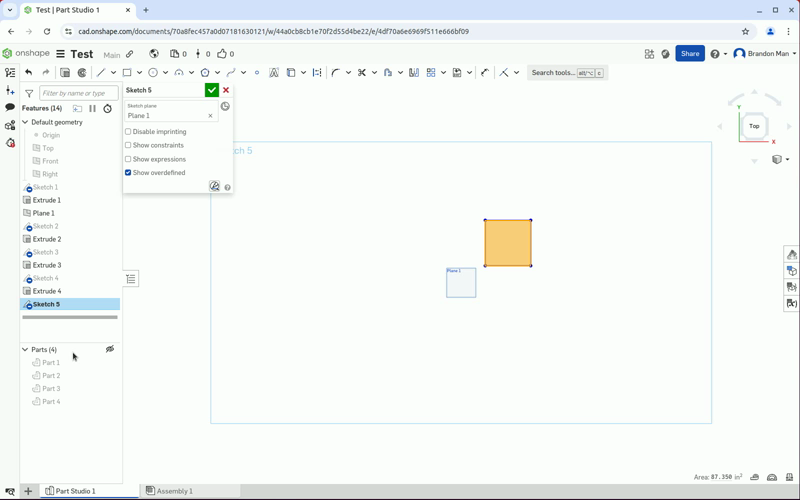
key(shift+e)
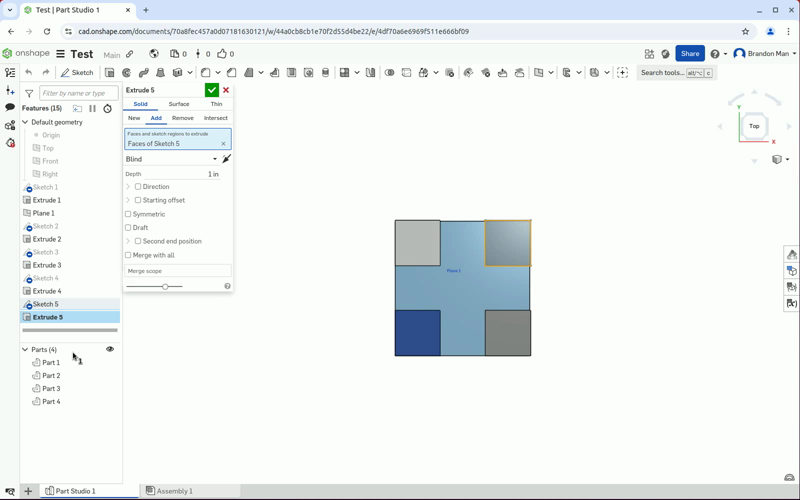
mouse_move(143, 106)
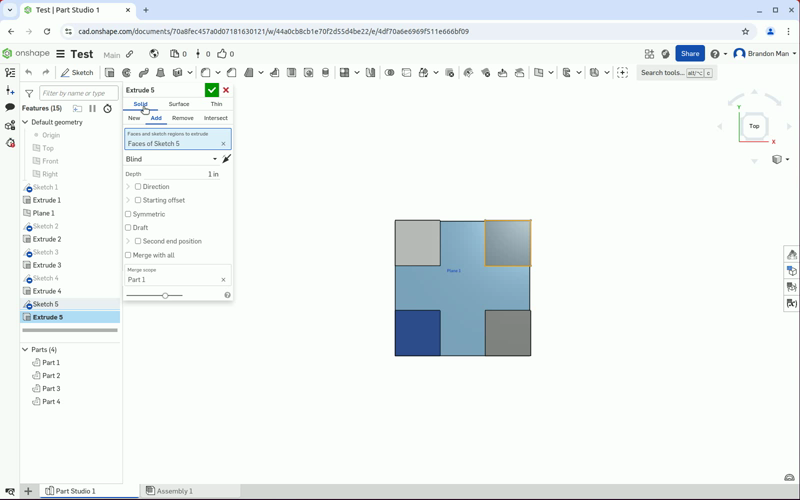
click(143, 106)
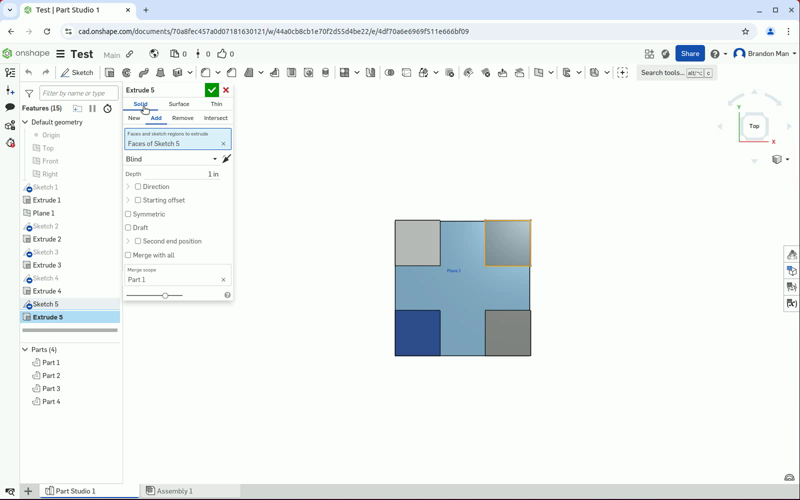
mouse_move(137, 120)
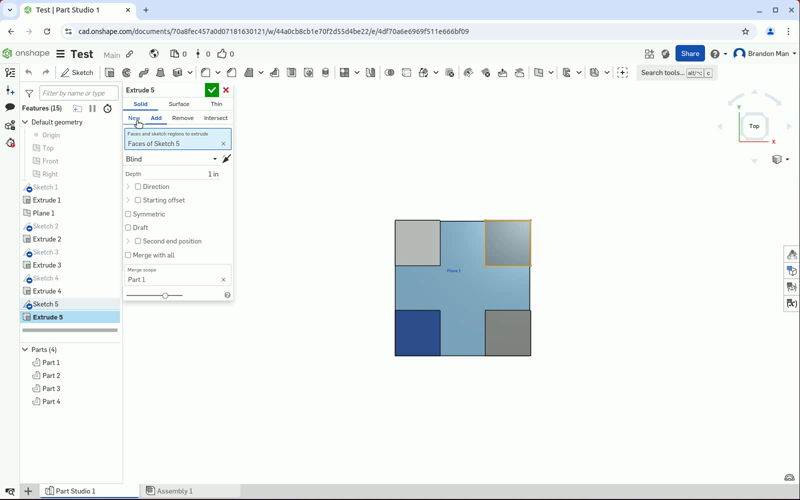
click(137, 120)
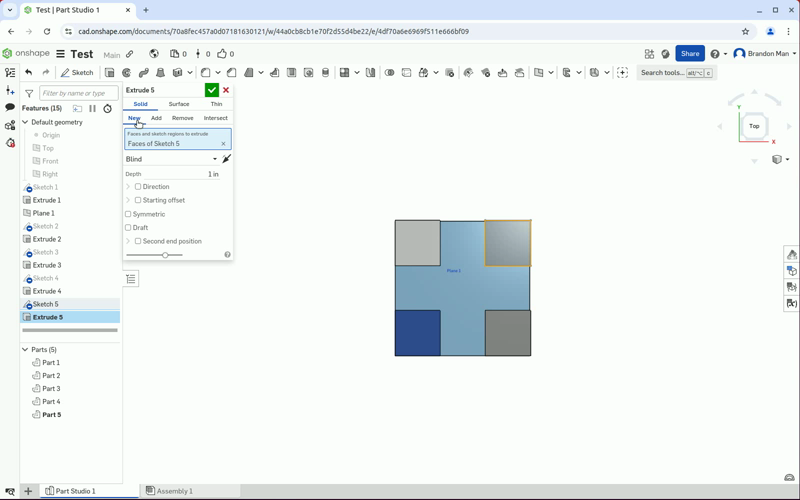
key(tab, 4)
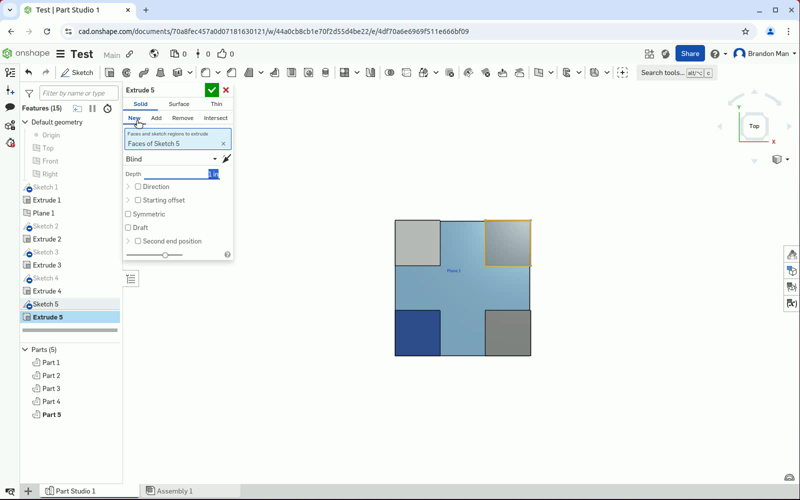
text(18.535)
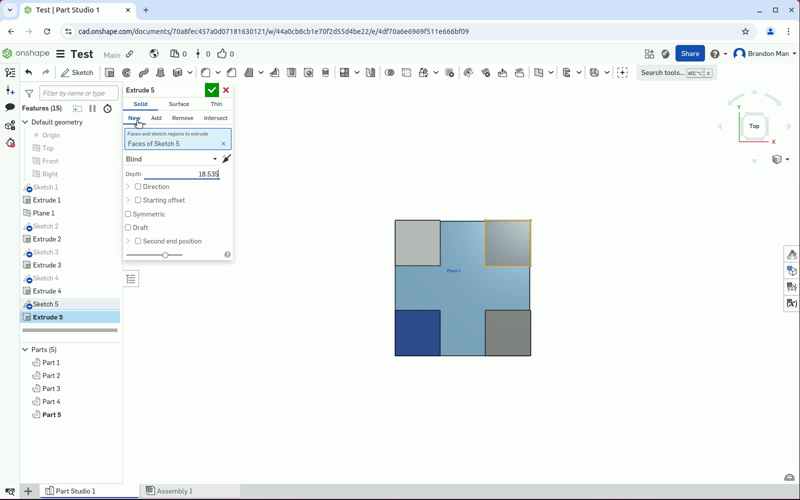
key(enter)
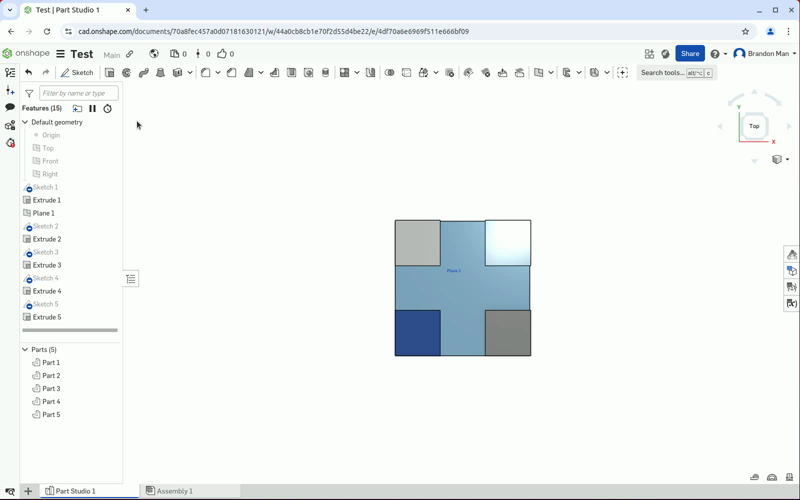
key(shift+h)
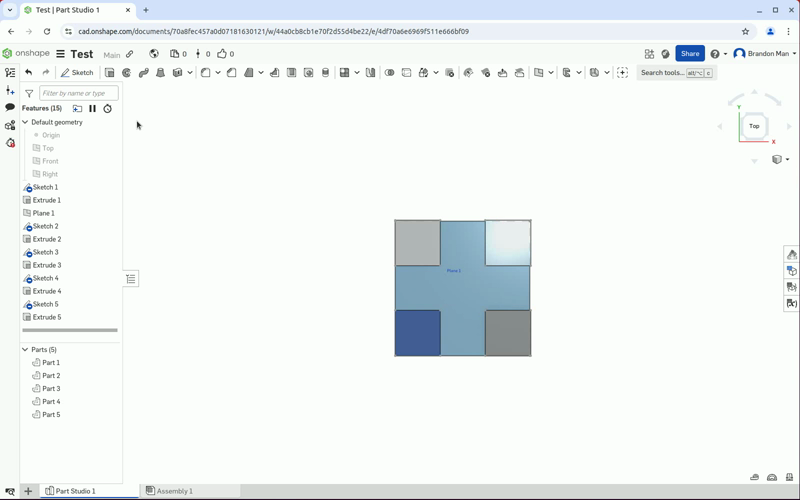
key(shift+h)
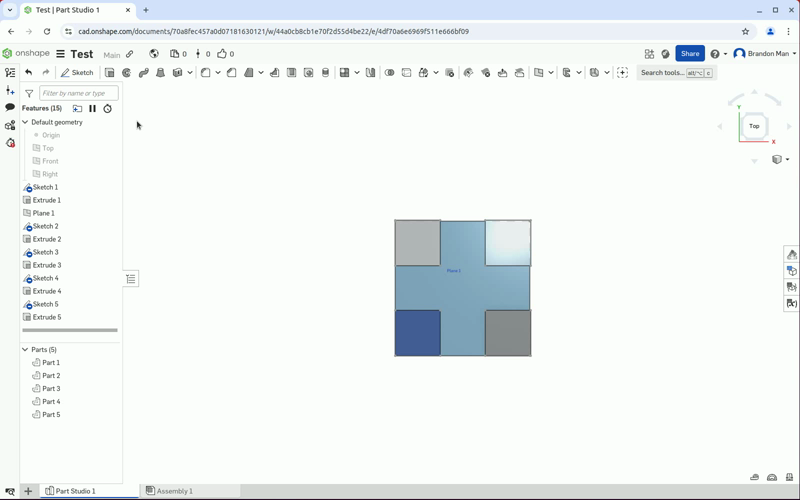
key(shift+7)
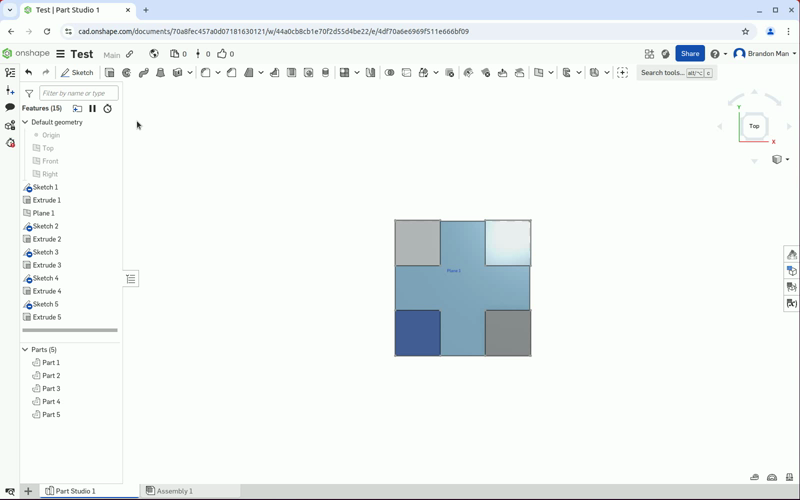
key(up, 3)
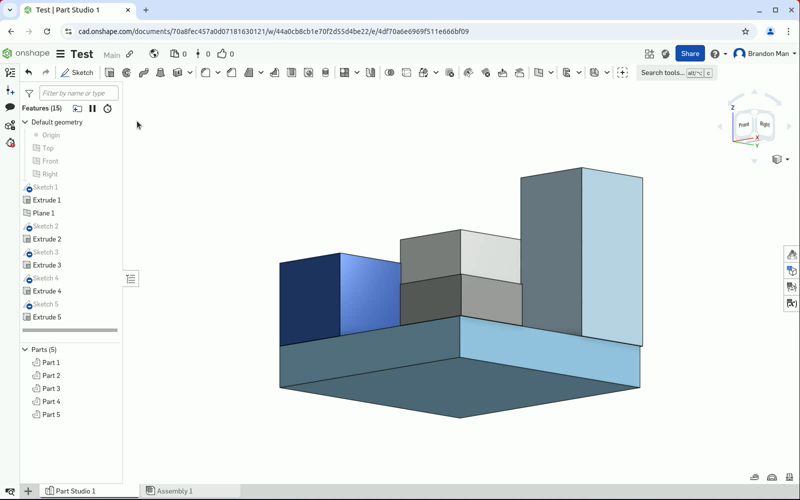
key(left, 3)
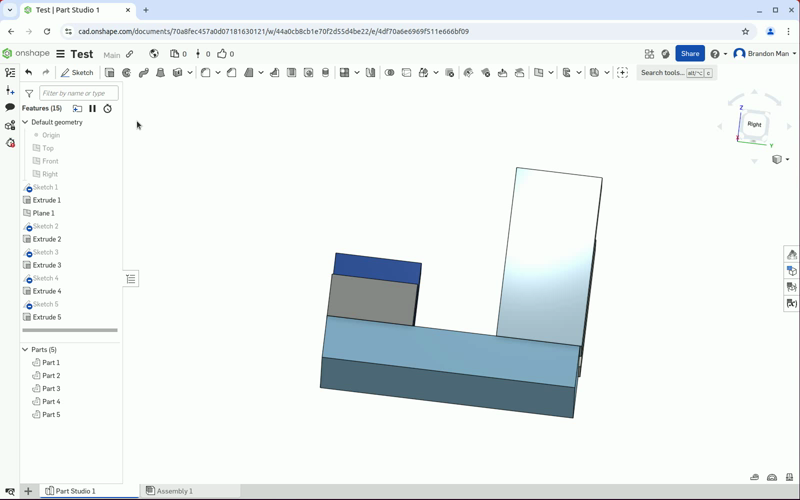
key(right, 3)
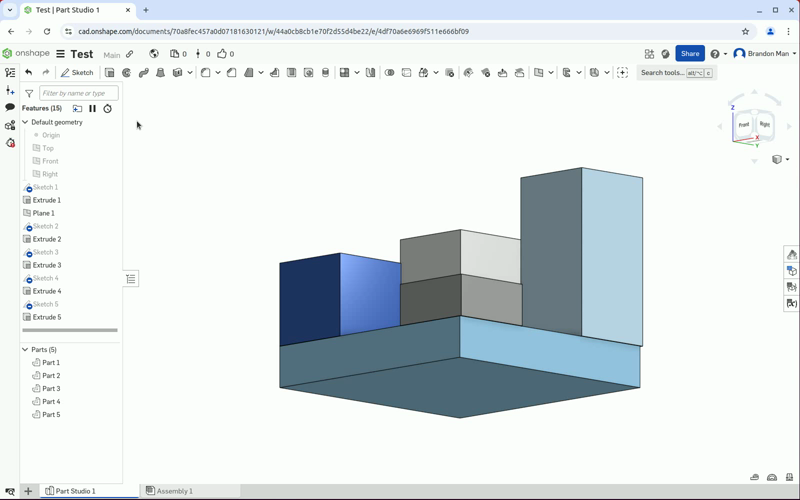
key(down, 3)
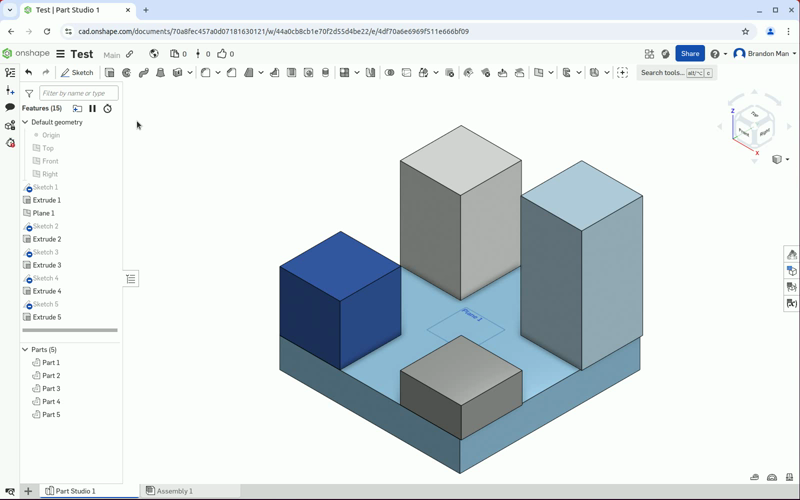
mouse_move(73, 189)
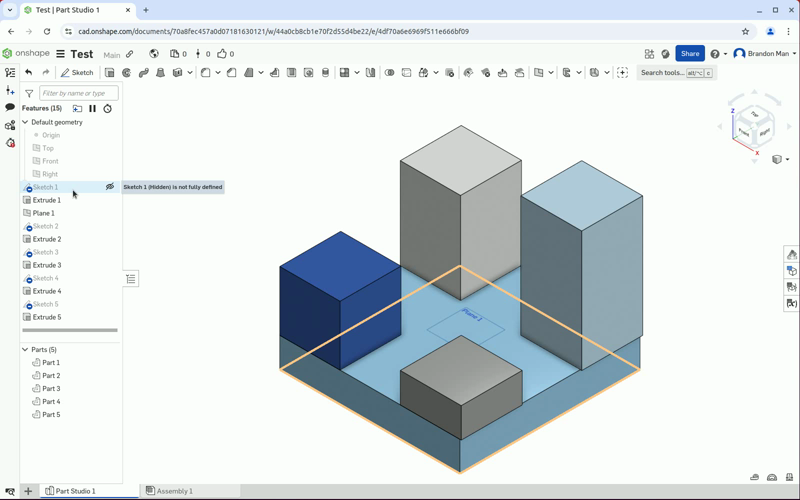
click(73, 189)